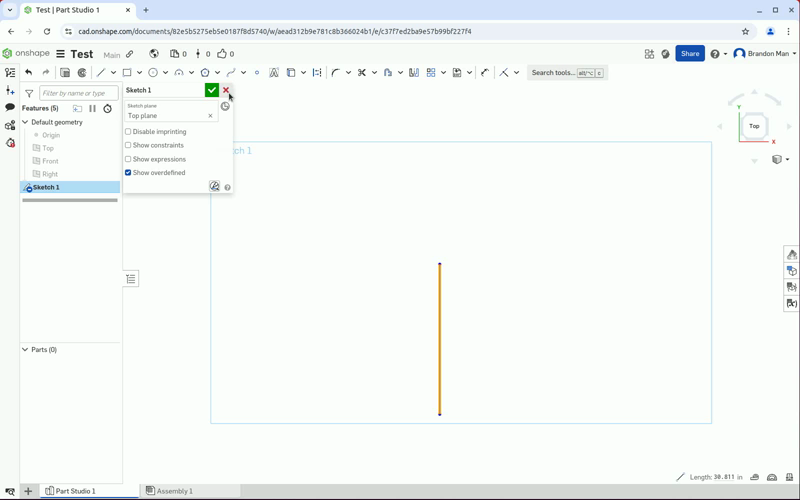
key(shift+h)
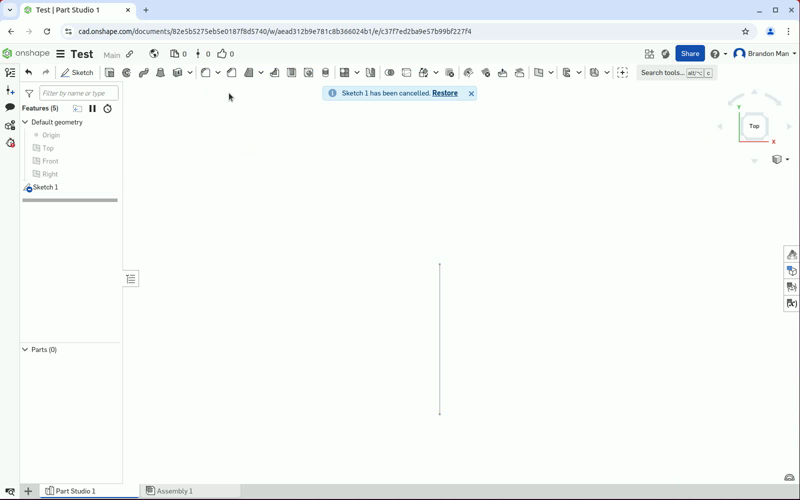
key(shift+s)
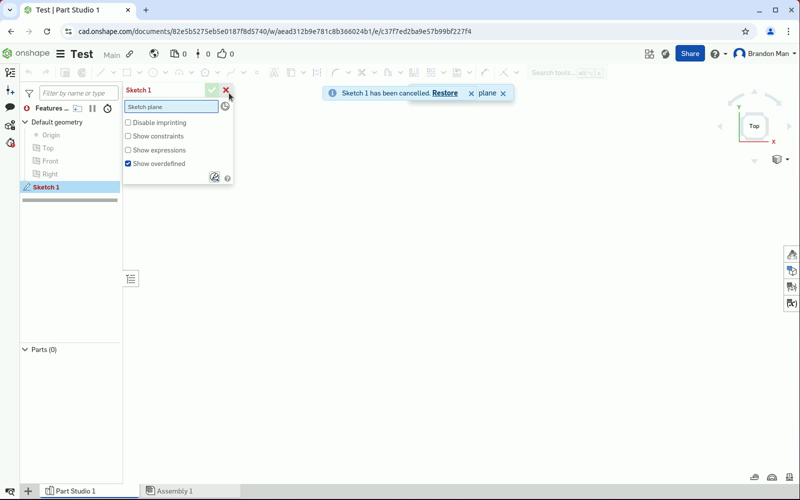
mouse_move(73, 150)
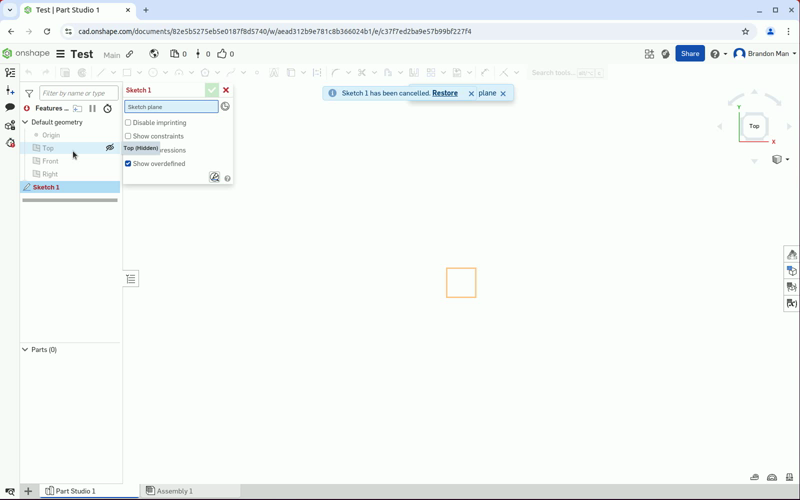
click(73, 150)
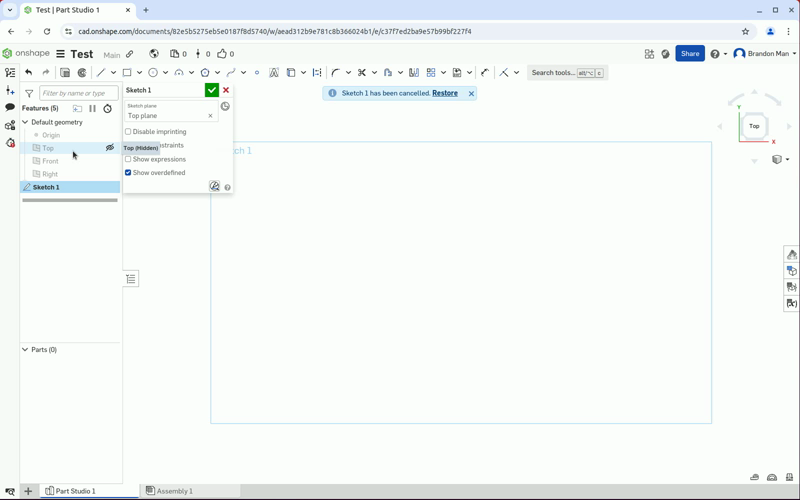
mouse_move(73, 352)
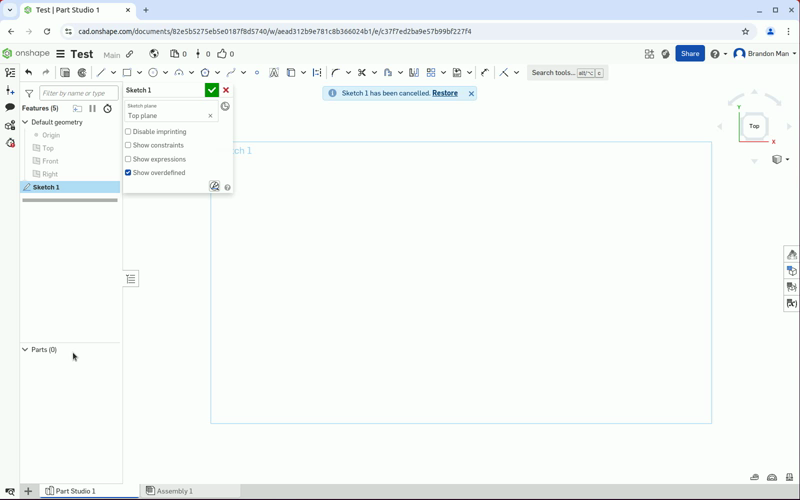
key(y)
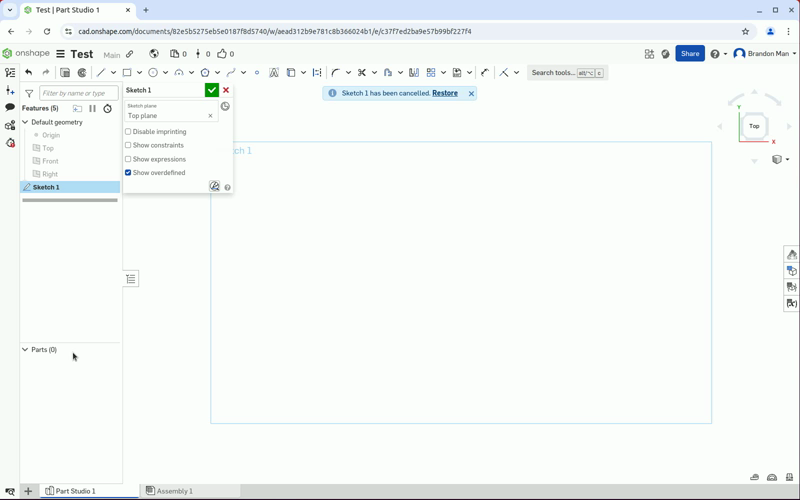
key(l)
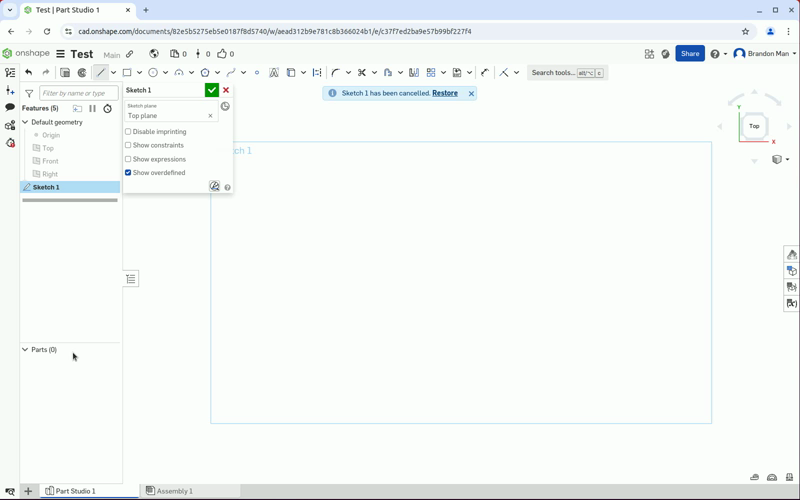
key_down(shift)
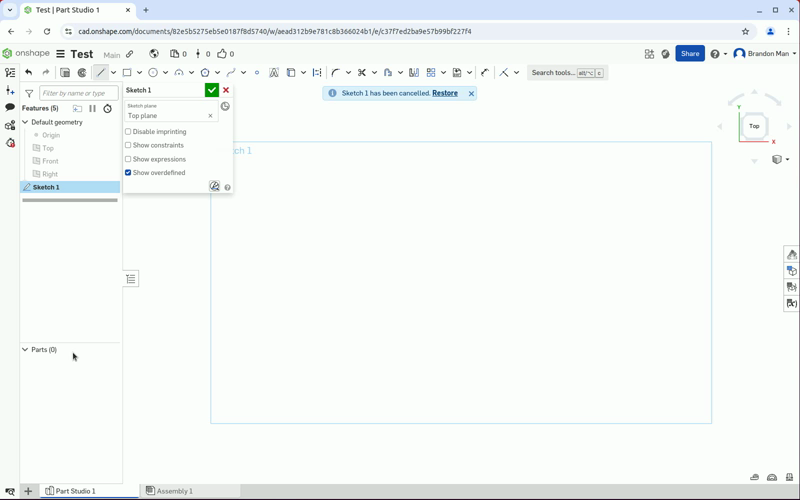
mouse_move(353, 336)
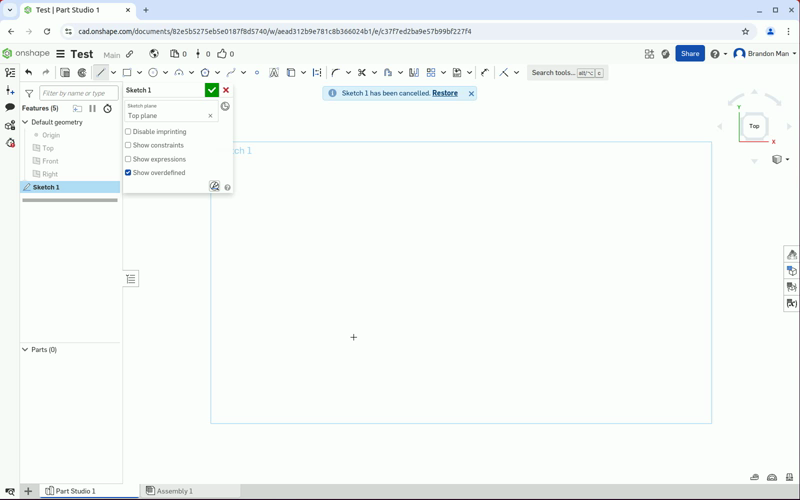
click(353, 336)
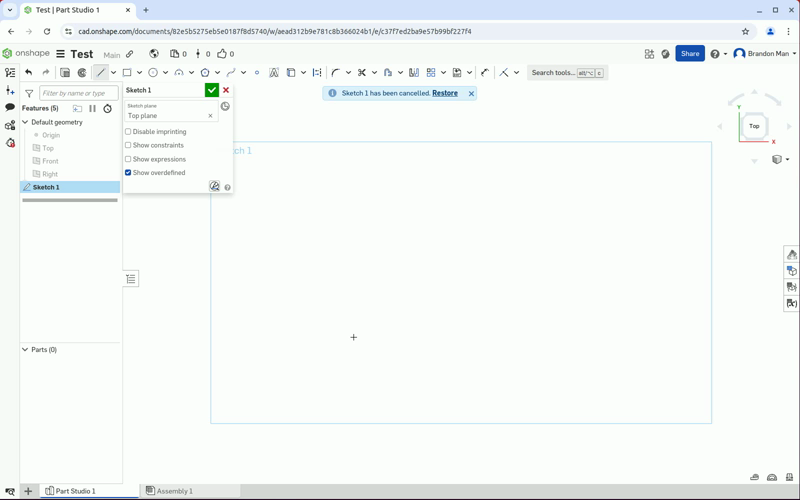
key_up(shift)
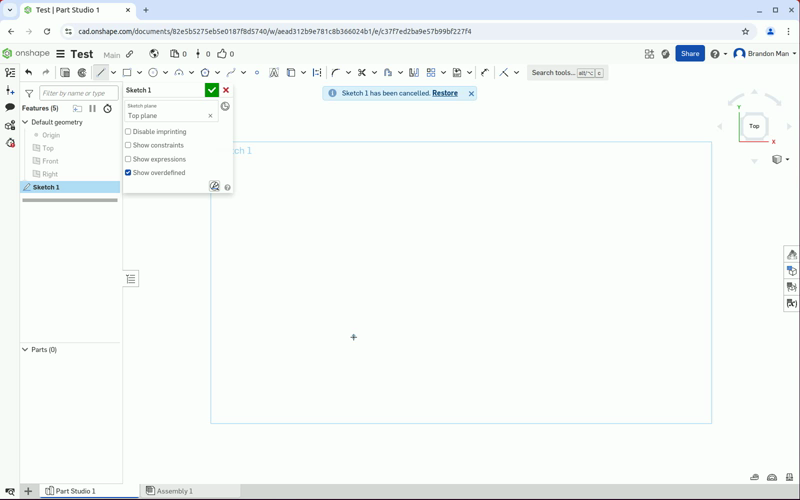
key_down(shift)
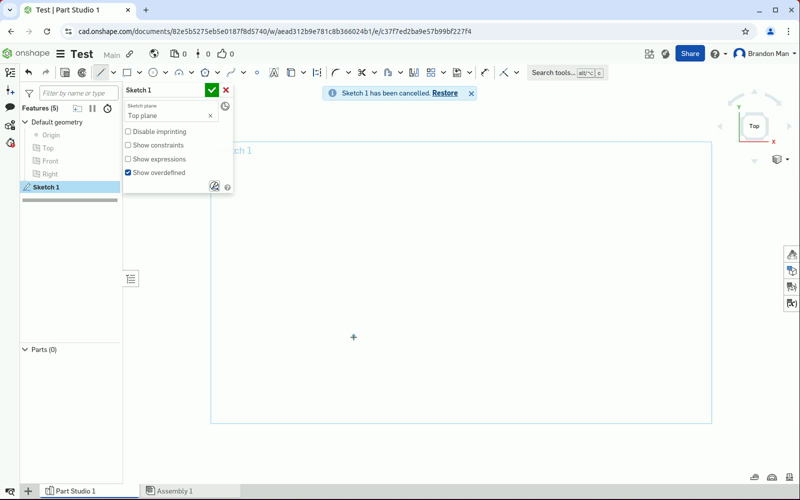
mouse_move(566, 336)
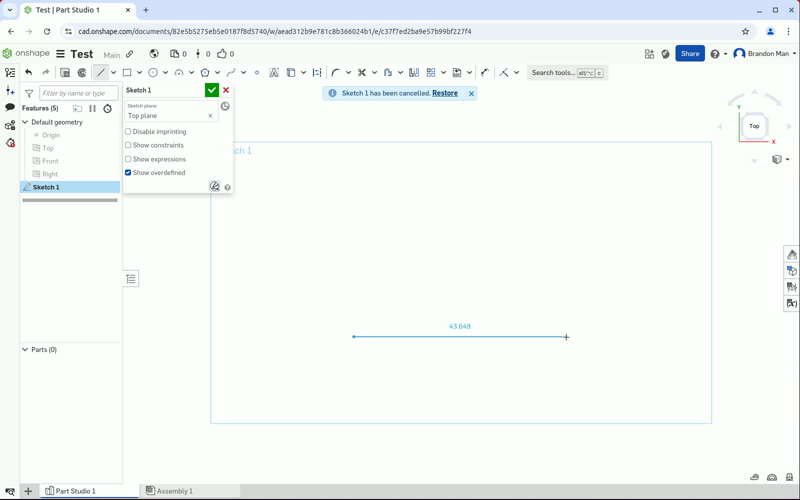
click(566, 336)
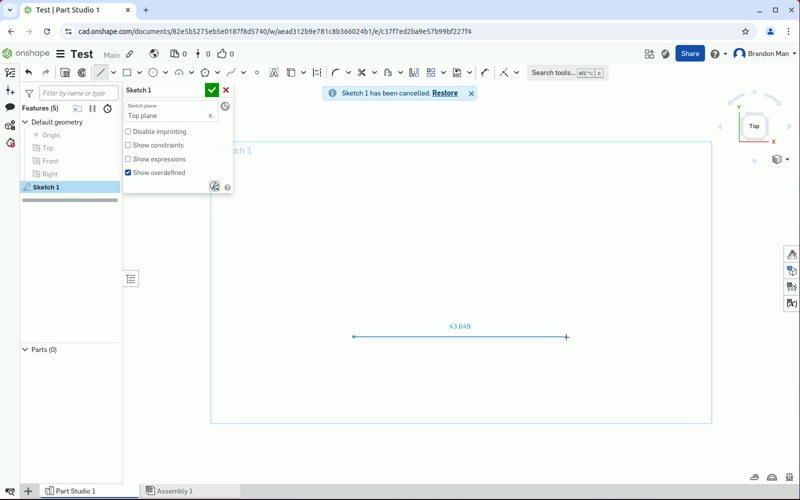
key_up(shift)
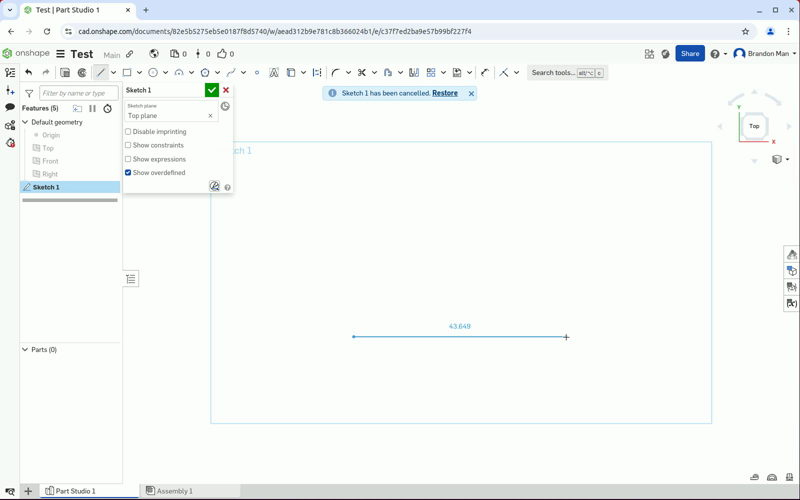
key_down(shift)
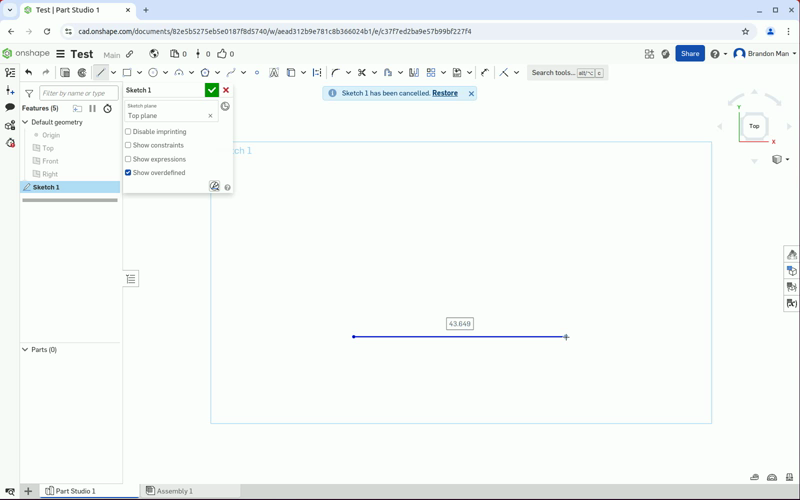
mouse_move(566, 229)
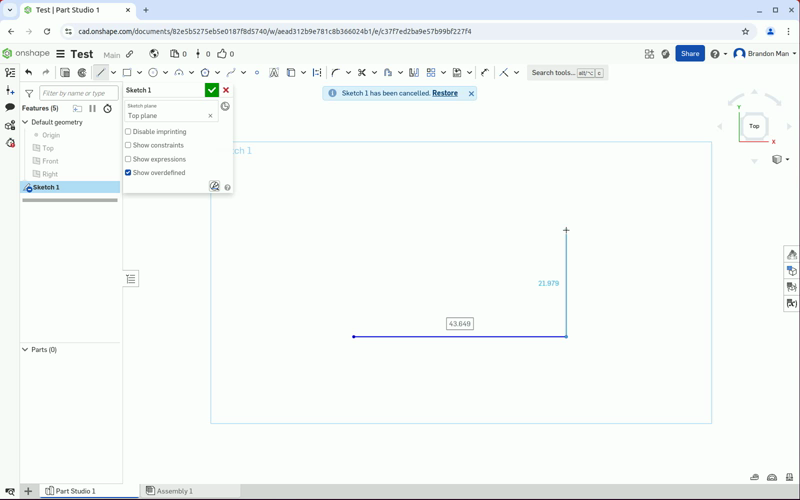
click(566, 229)
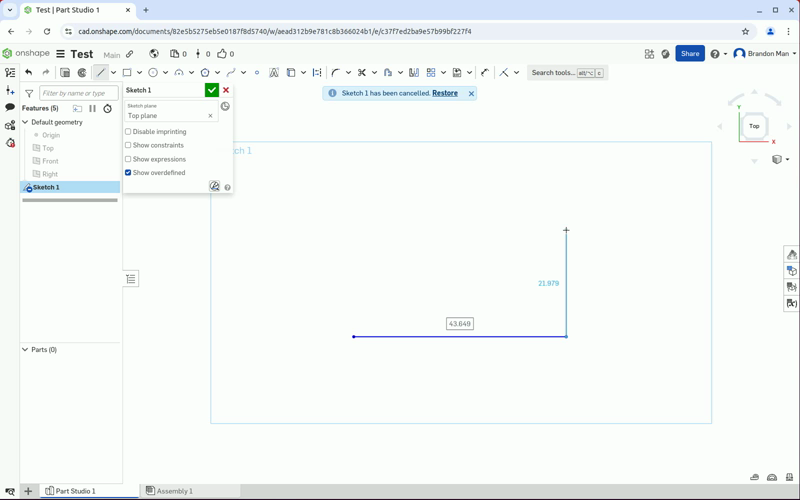
key_up(shift)
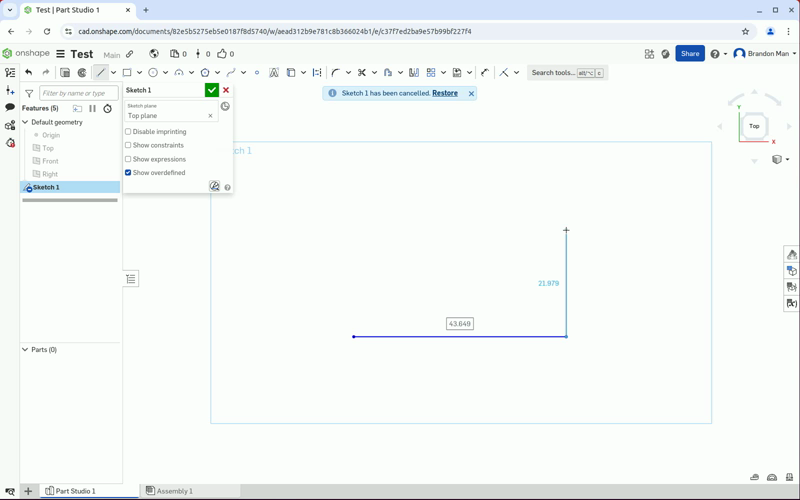
key_down(shift)
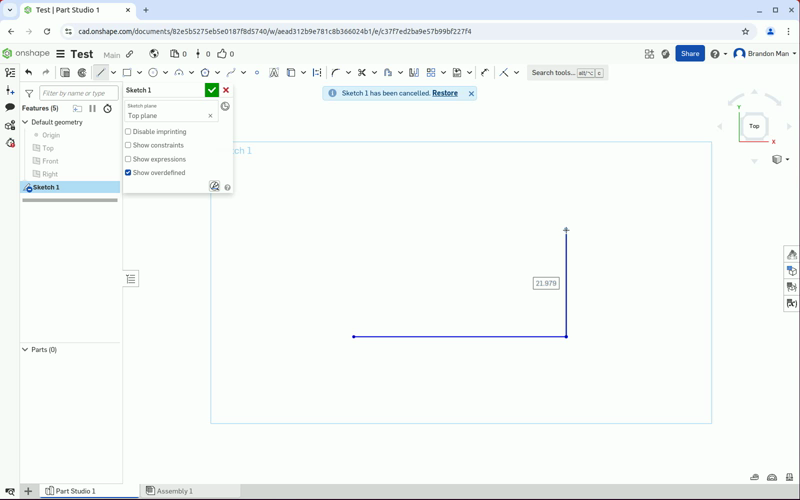
mouse_move(353, 229)
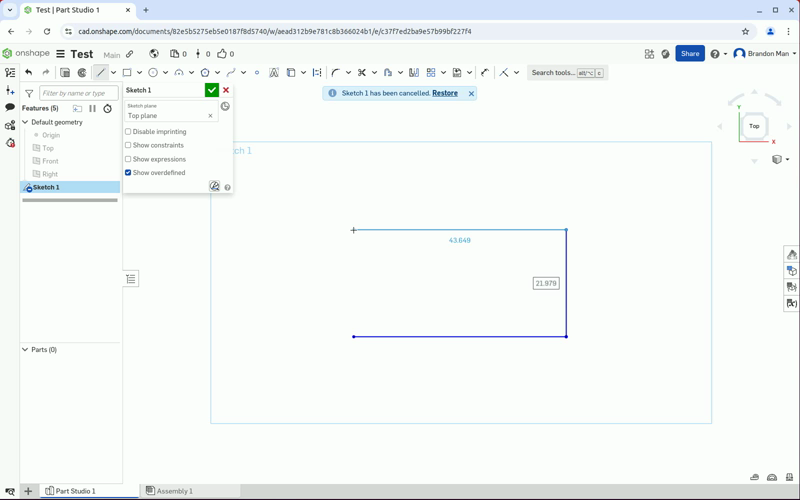
click(353, 229)
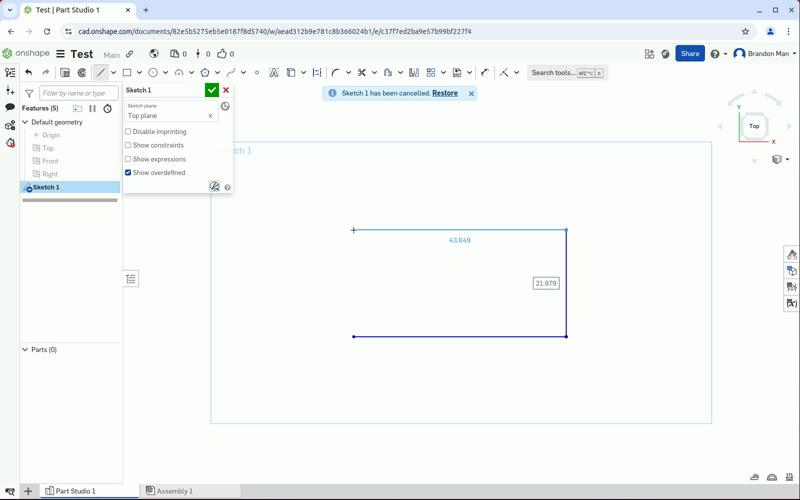
key_up(shift)
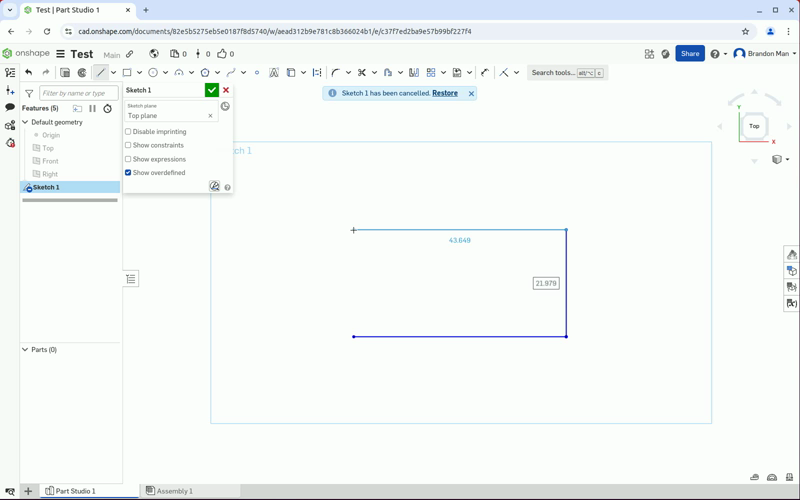
key_down(shift)
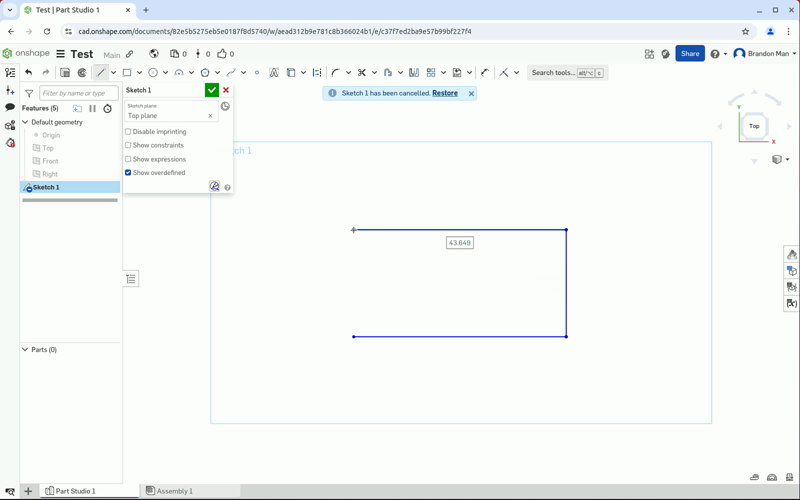
mouse_move(353, 336)
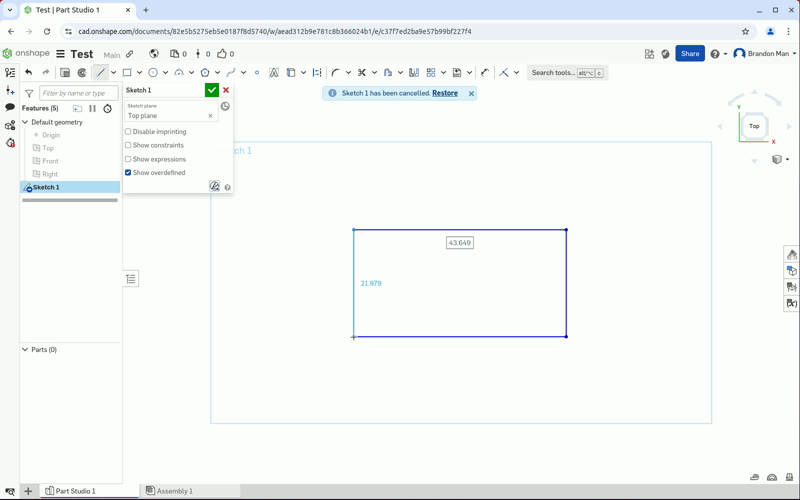
key_up(shift)
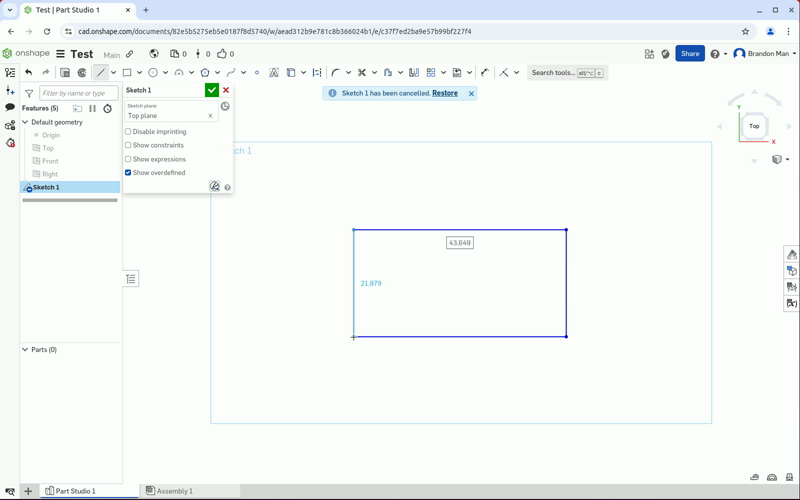
click(353, 336)
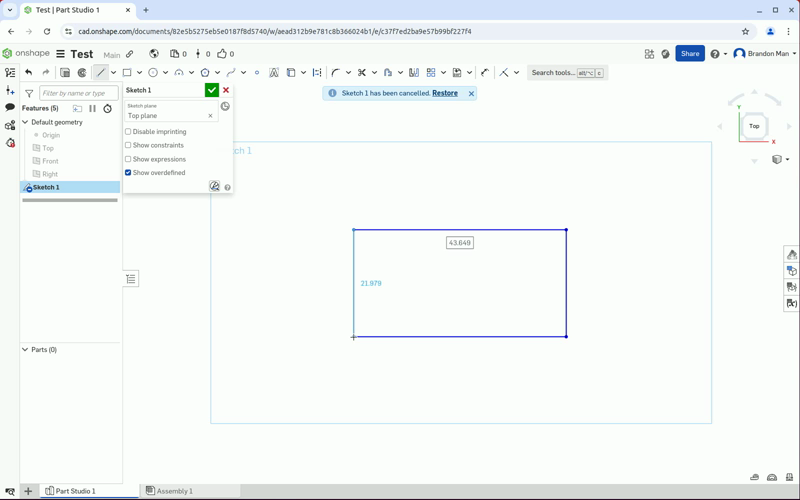
key(esc)
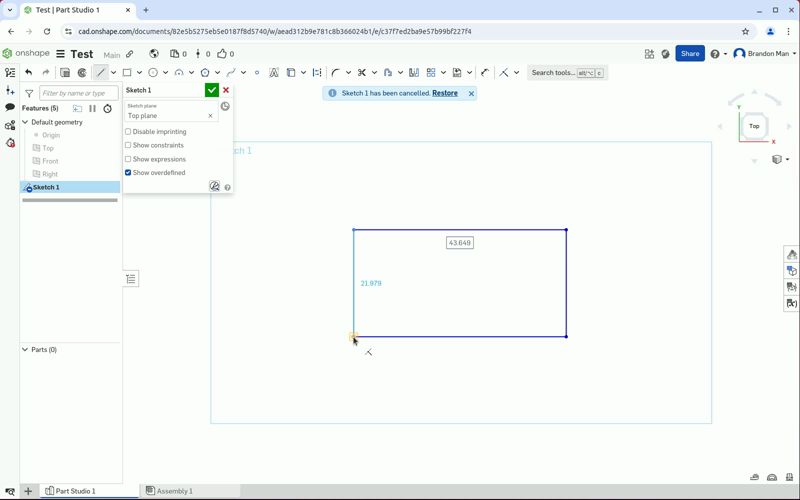
mouse_move(438, 250)
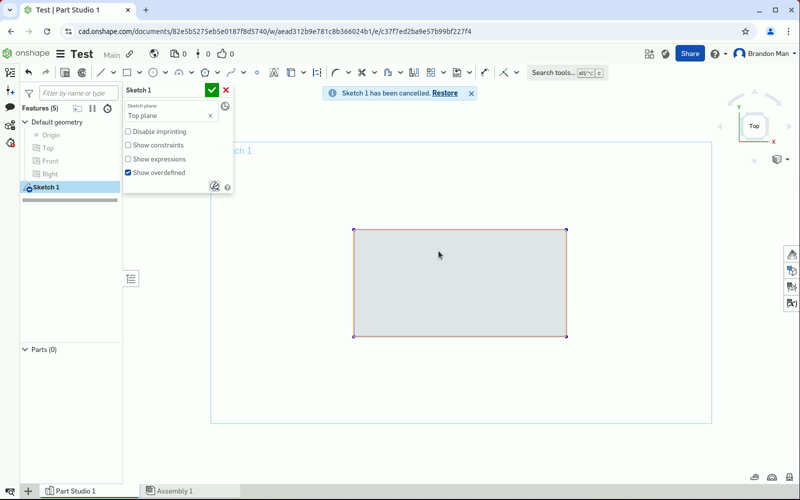
click(438, 250)
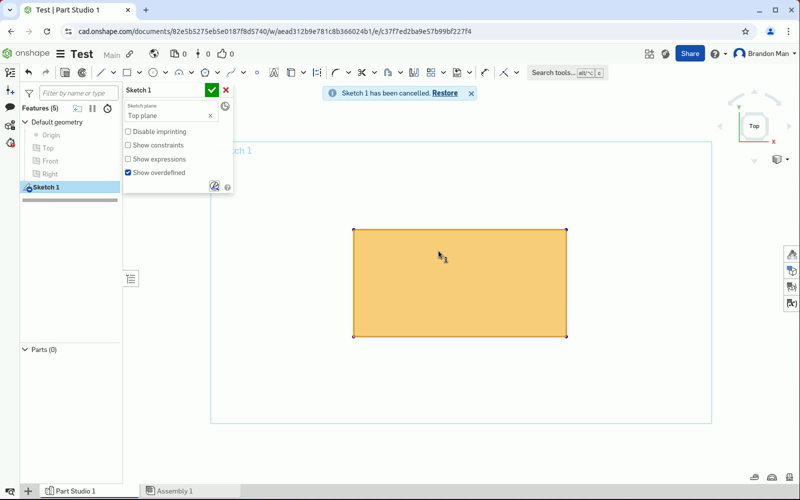
mouse_move(73, 352)
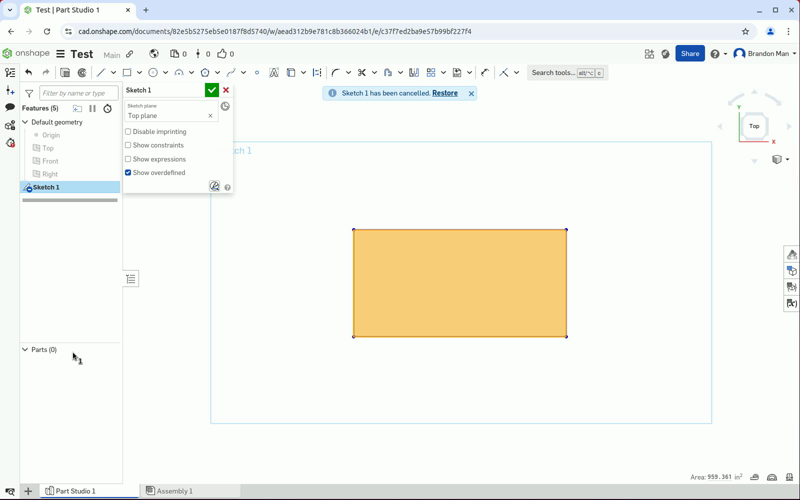
key(shift+y)
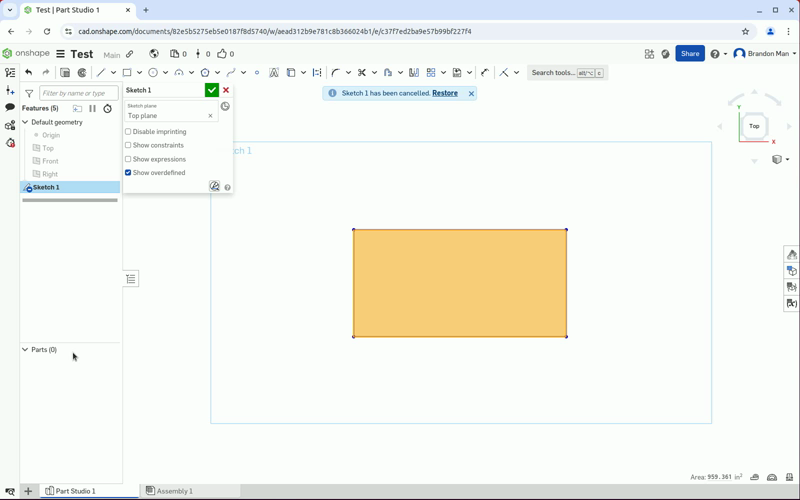
key(shift+e)
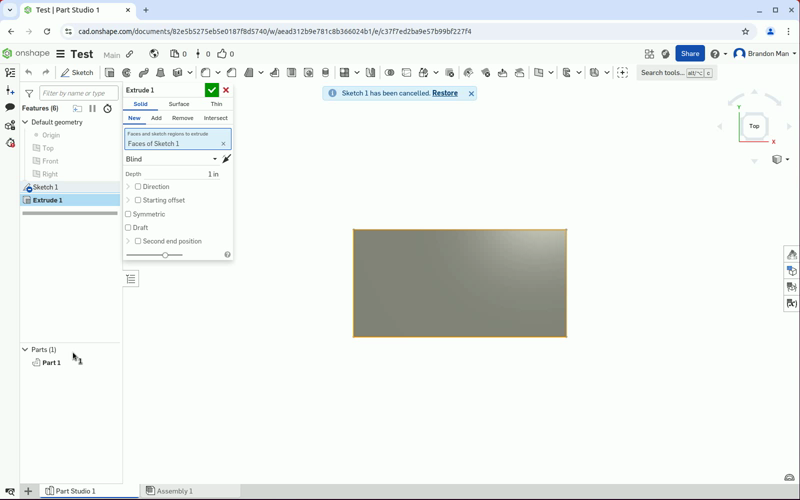
mouse_move(143, 106)
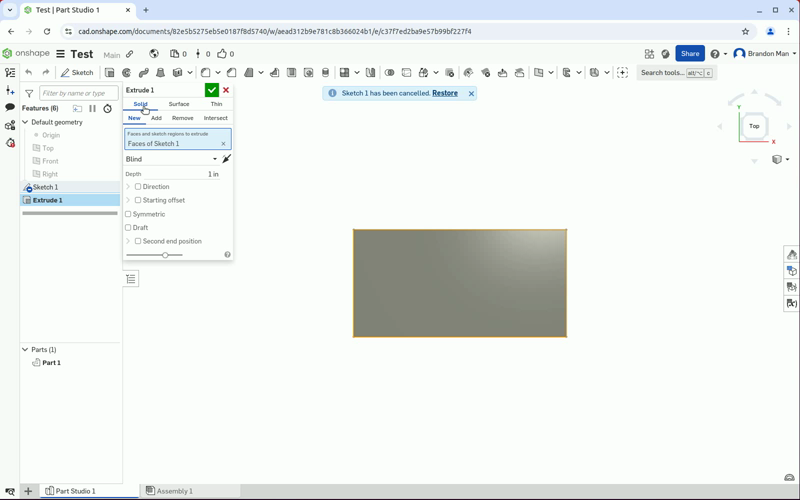
click(143, 106)
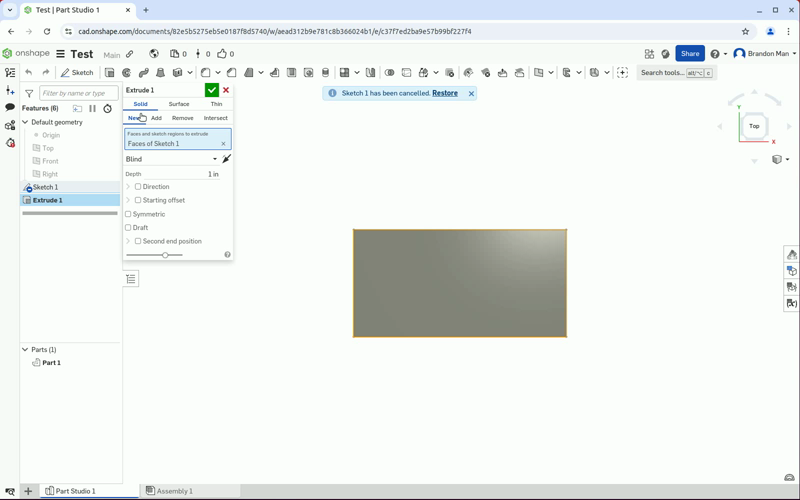
mouse_move(137, 120)
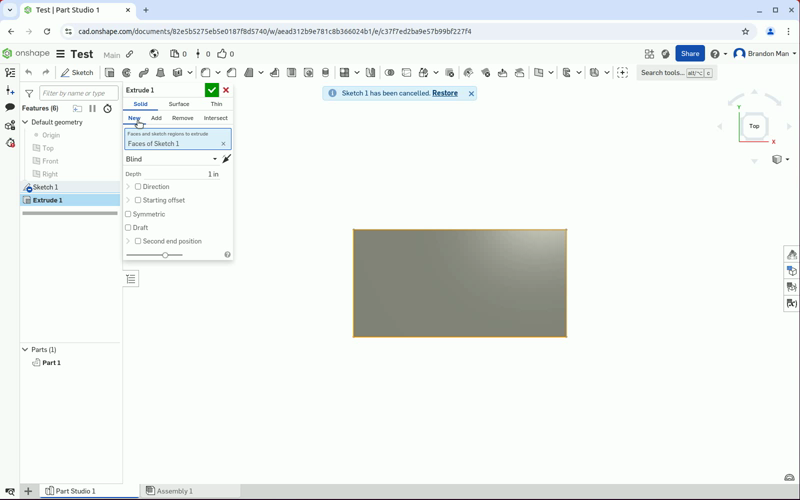
click(137, 120)
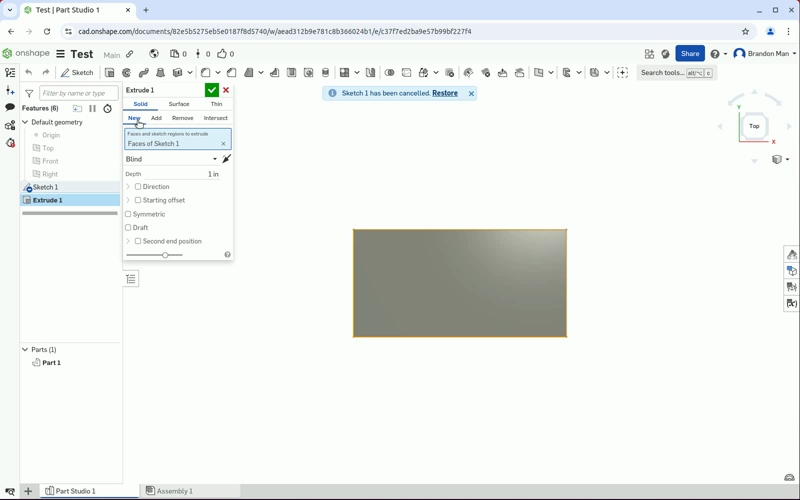
key(tab, 4)
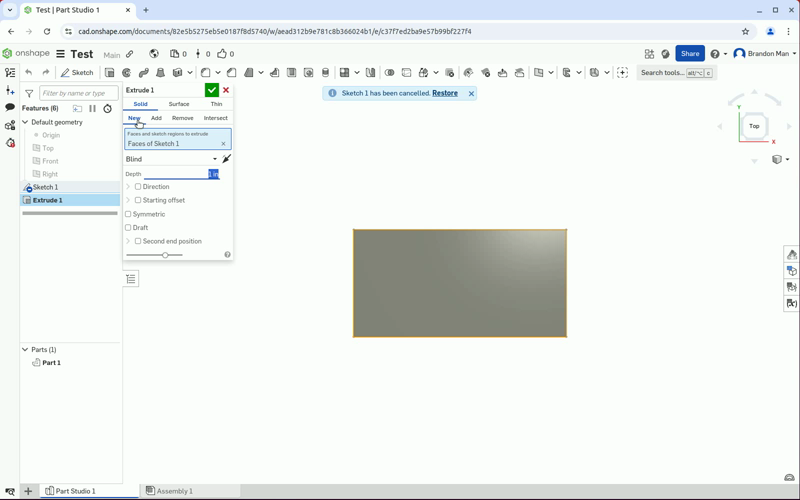
text(0.722)
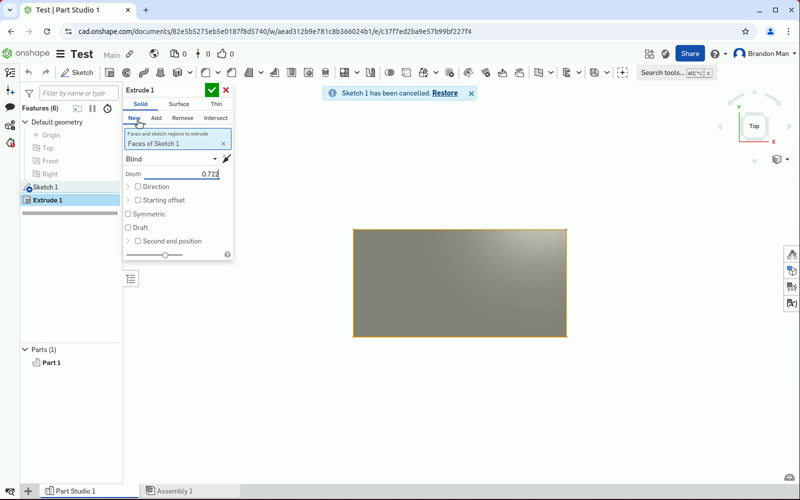
key(enter)
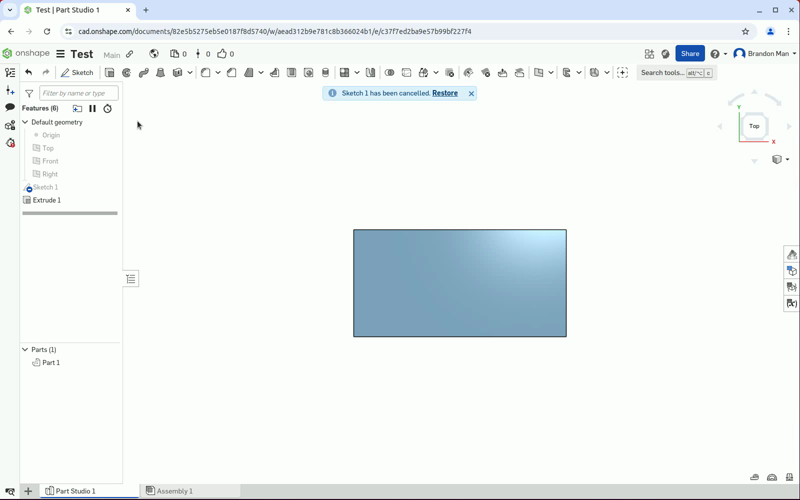
key(shift+h)
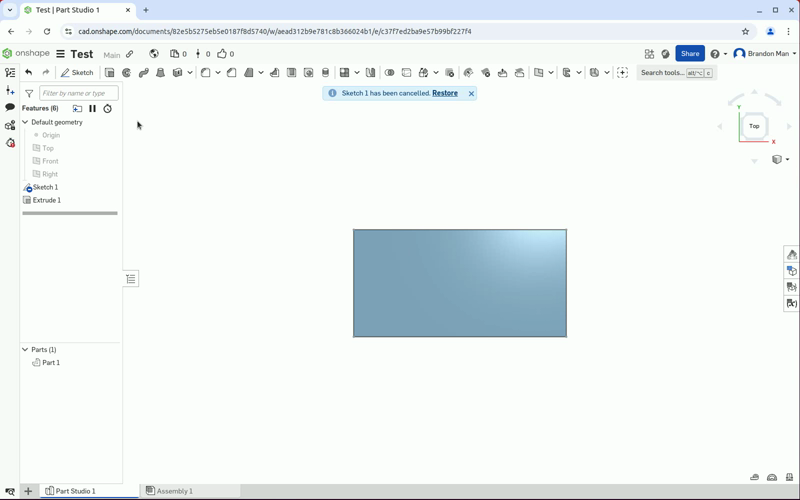
key(shift+h)
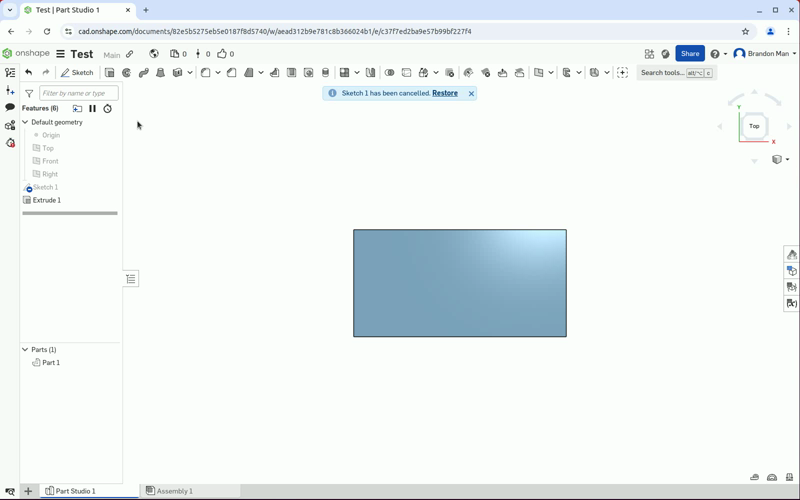
mouse_move(73, 189)
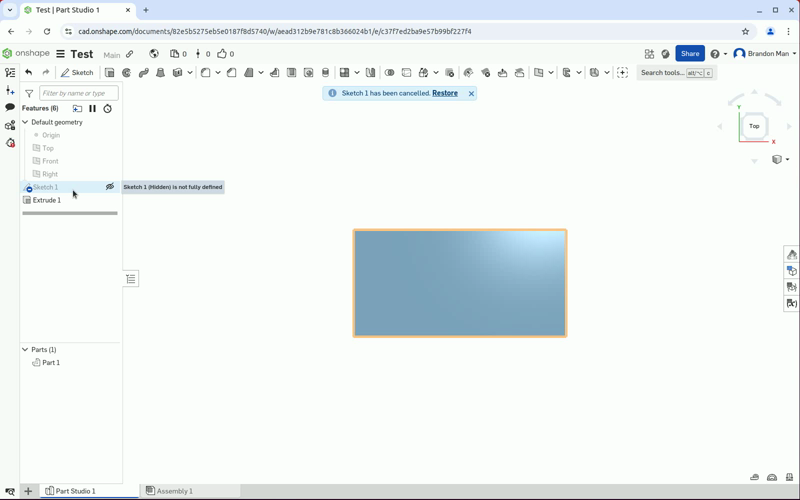
click(73, 189)
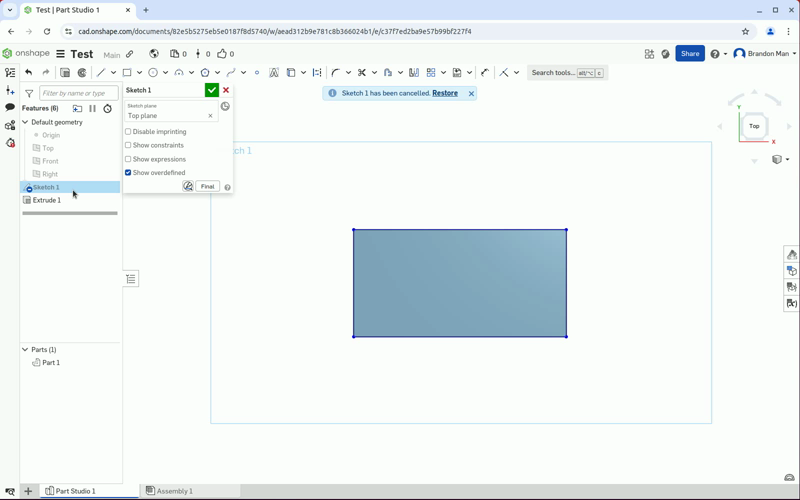
mouse_move(229, 92)
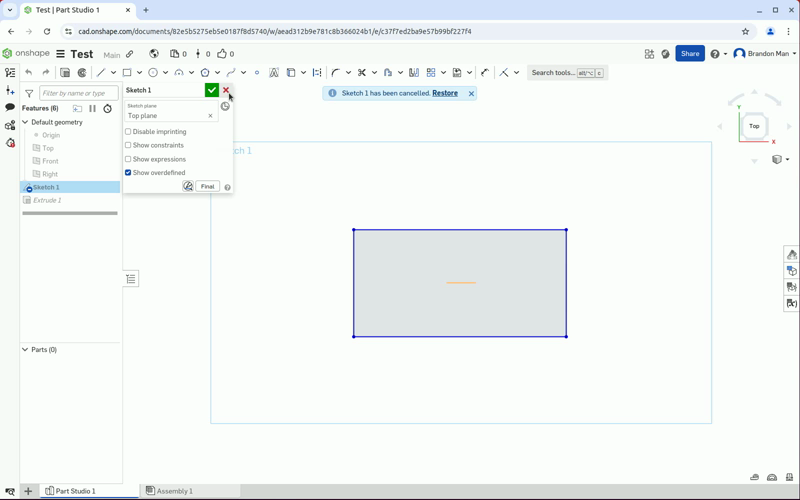
click(229, 92)
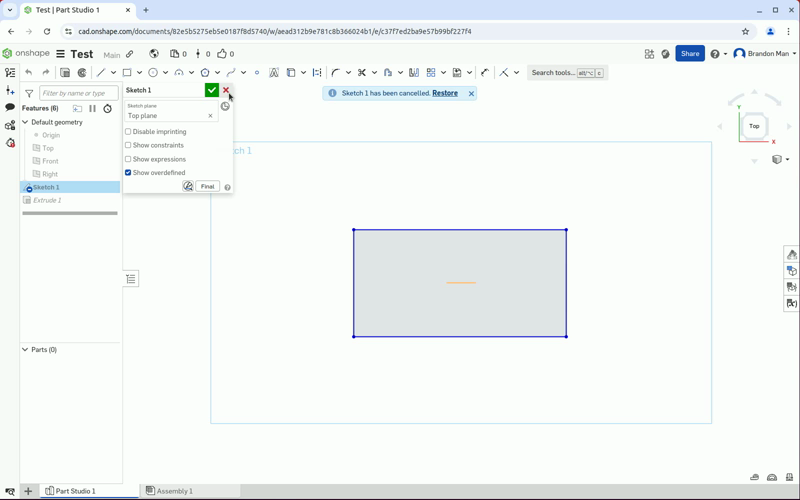
key(shift+s)
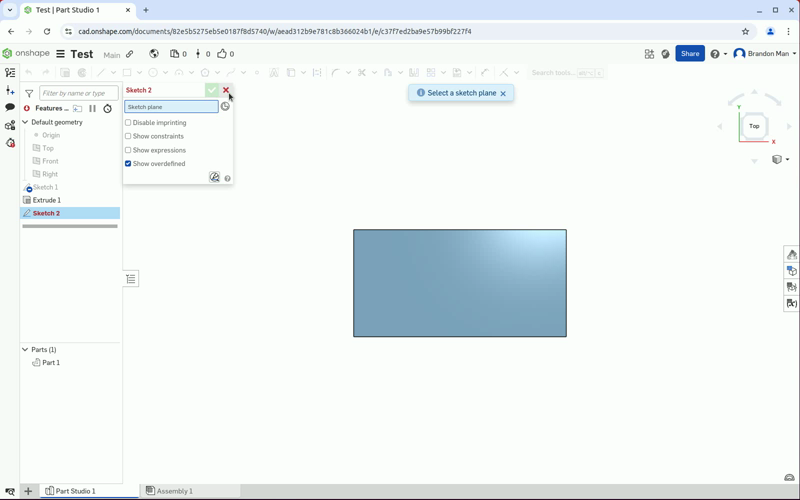
mouse_move(73, 150)
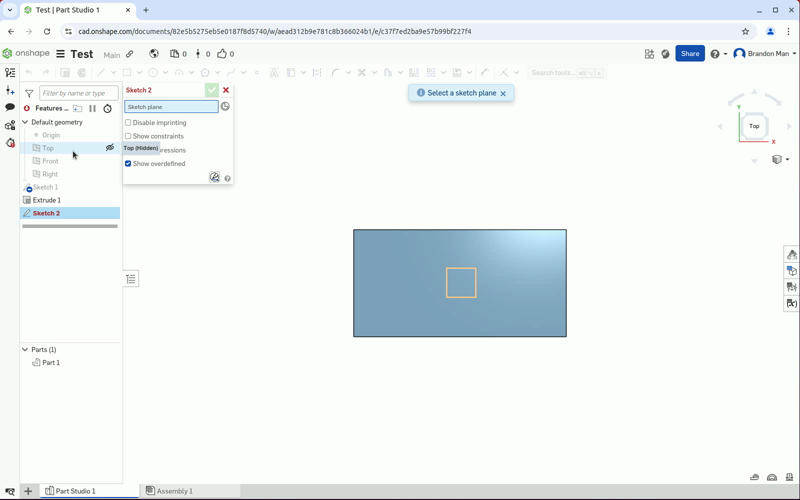
click(73, 150)
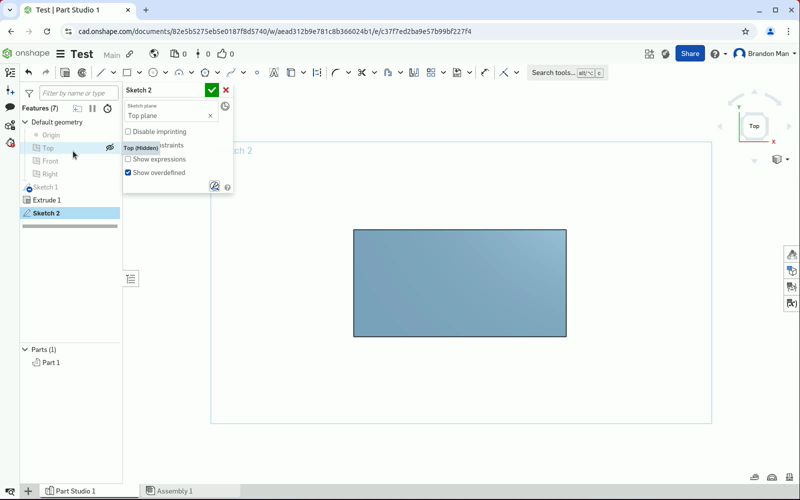
mouse_move(73, 352)
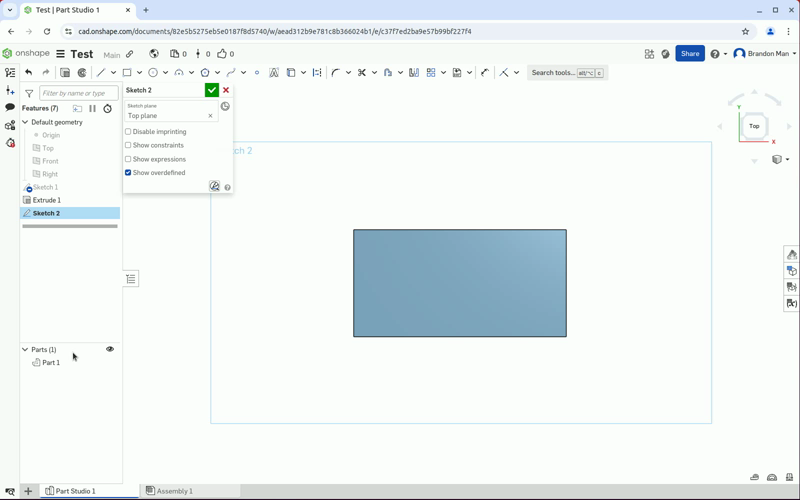
key(y)
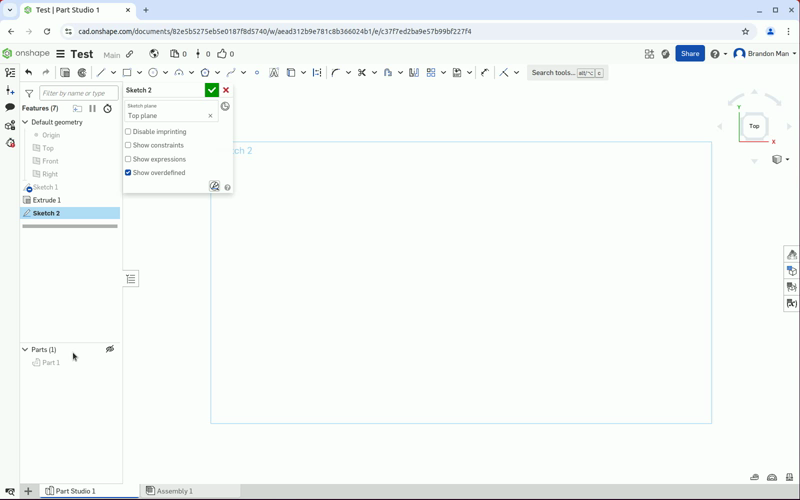
key(l)
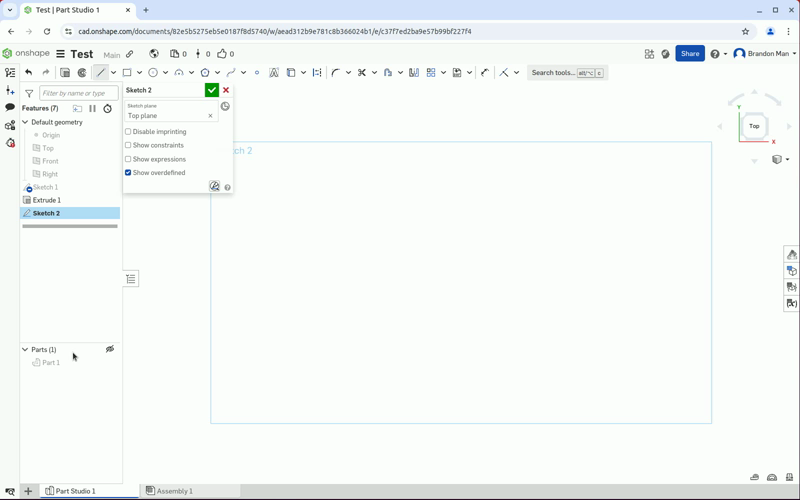
key_down(shift)
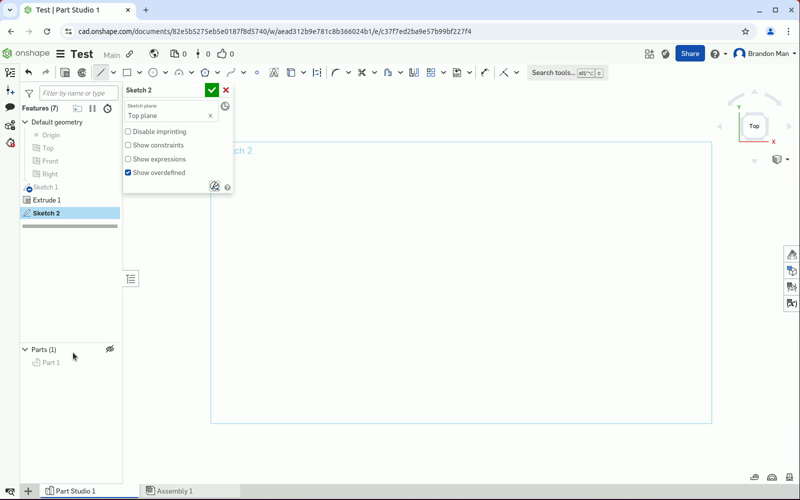
mouse_move(555, 314)
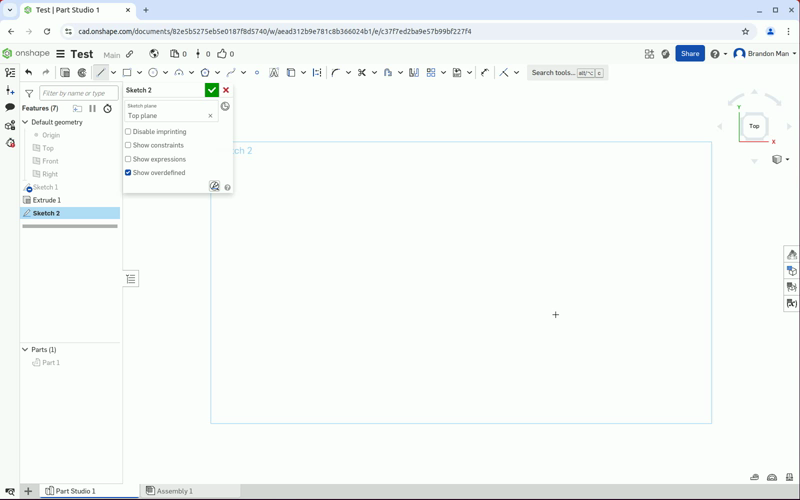
click(555, 314)
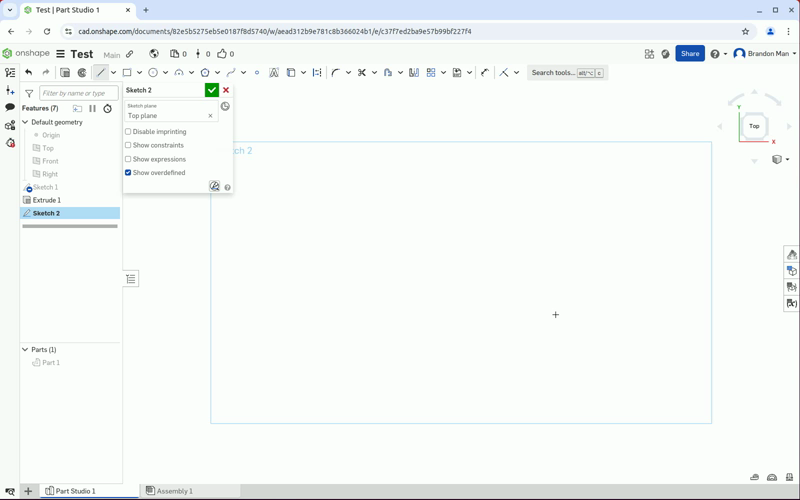
key_up(shift)
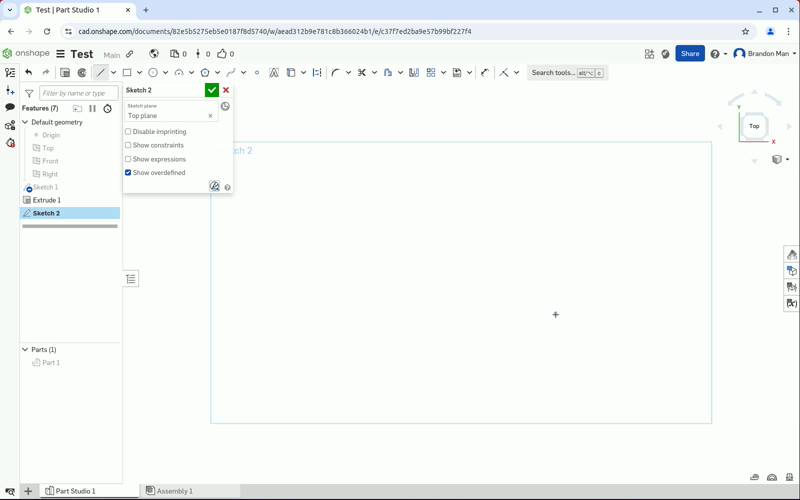
key_down(shift)
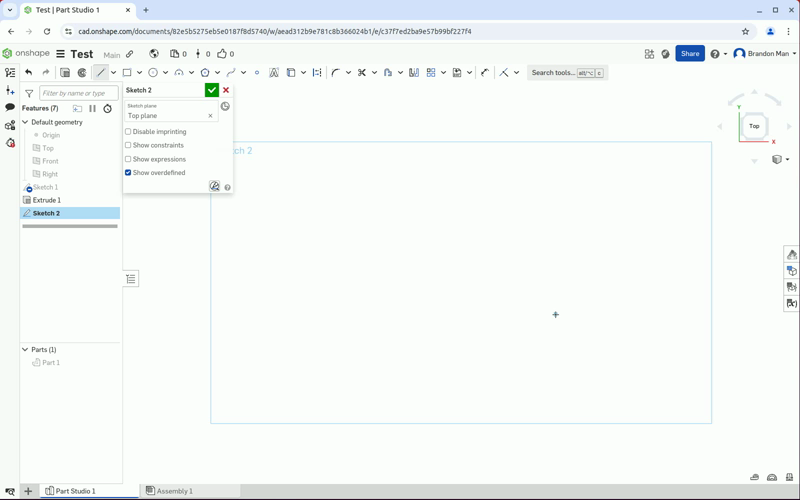
mouse_move(585, 314)
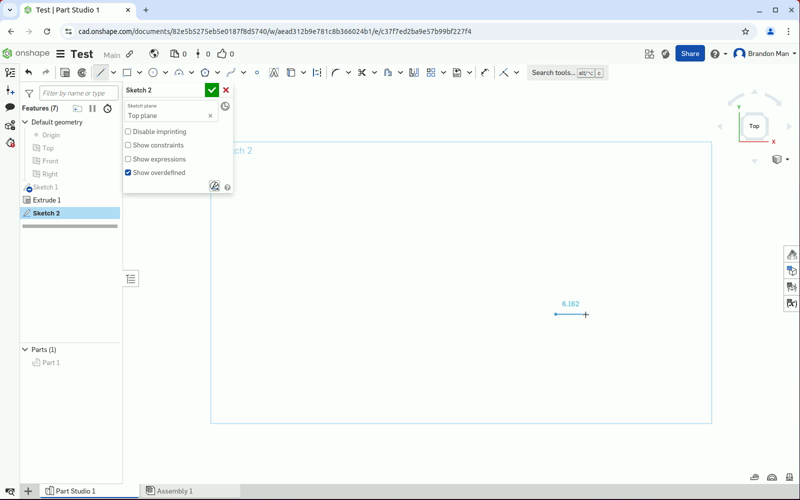
mouse_move(563, 314)
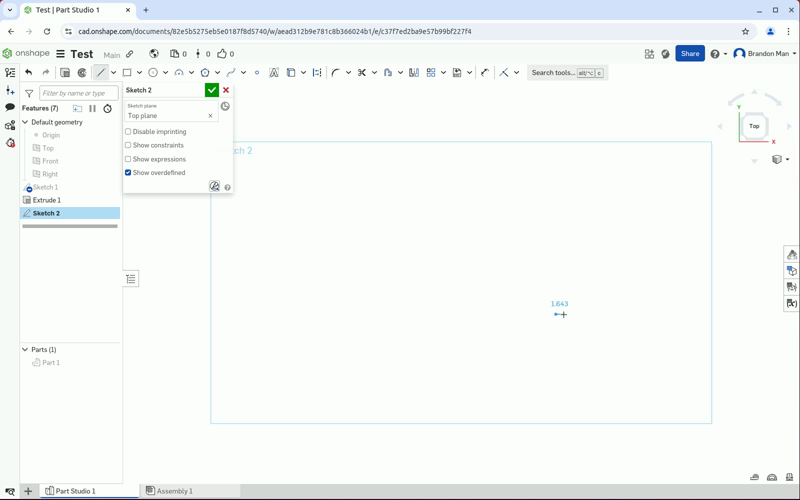
click(563, 314)
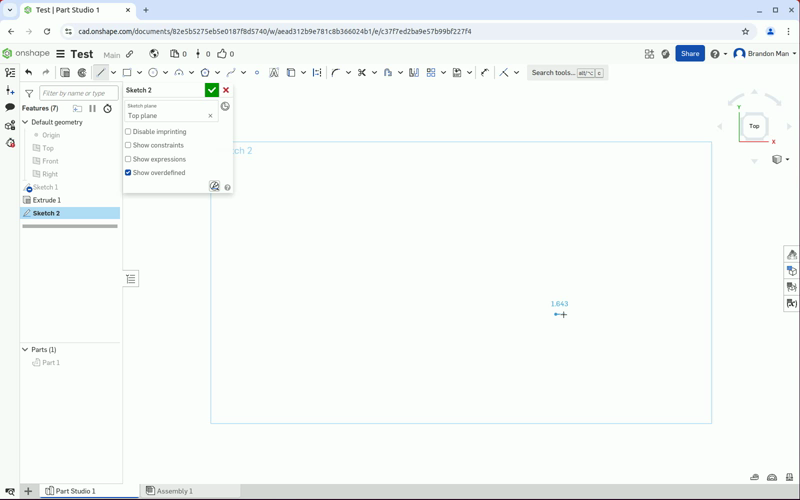
key_up(shift)
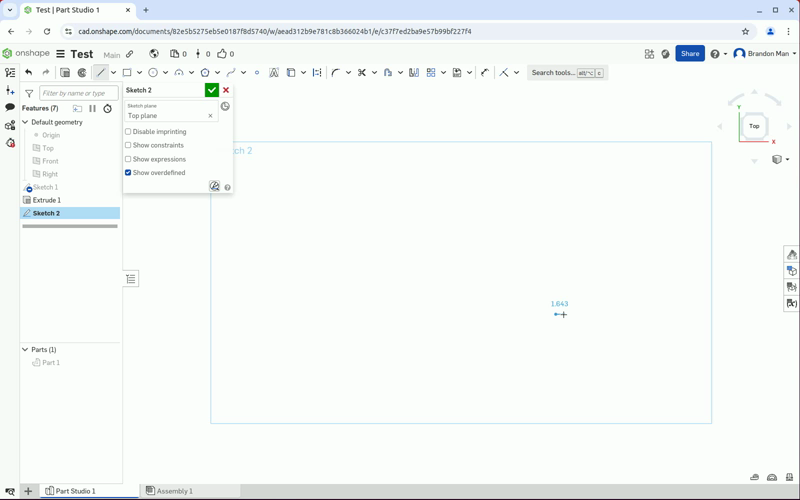
key_down(shift)
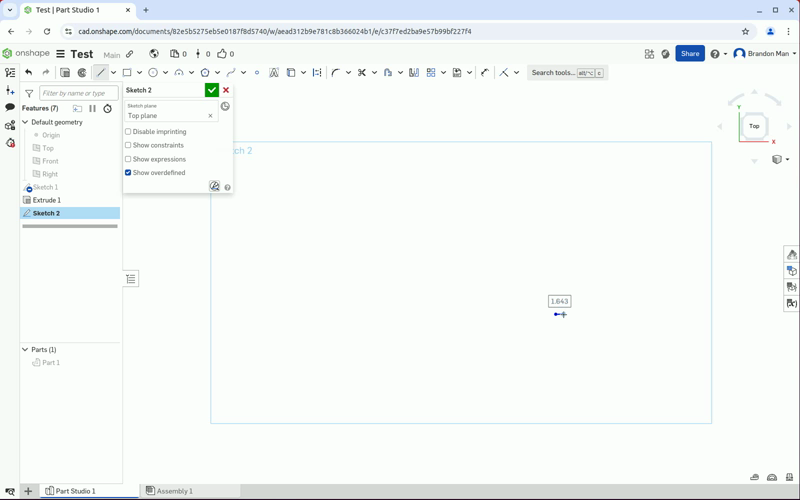
mouse_move(589, 314)
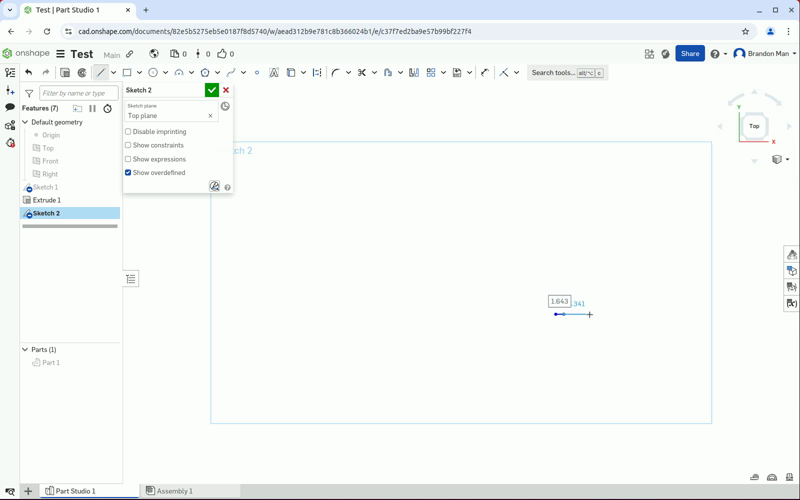
mouse_move(563, 263)
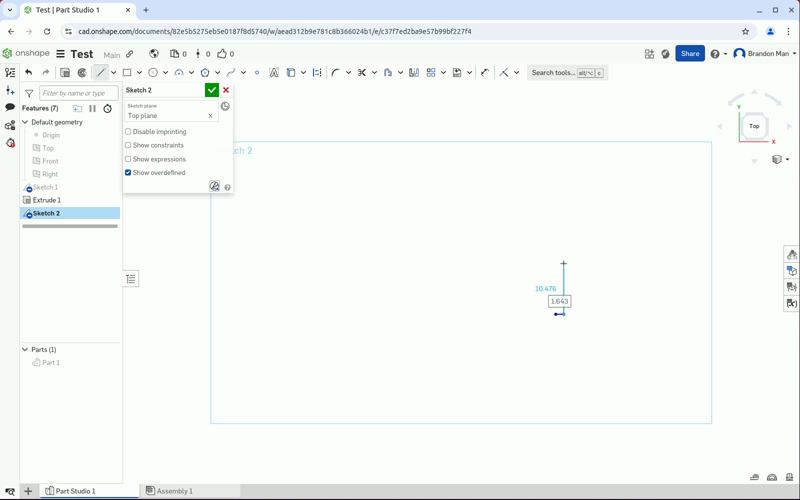
click(563, 263)
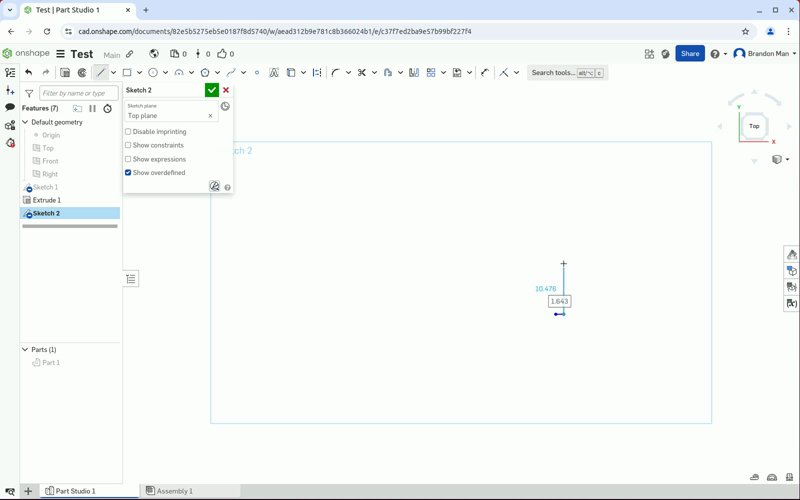
key_up(shift)
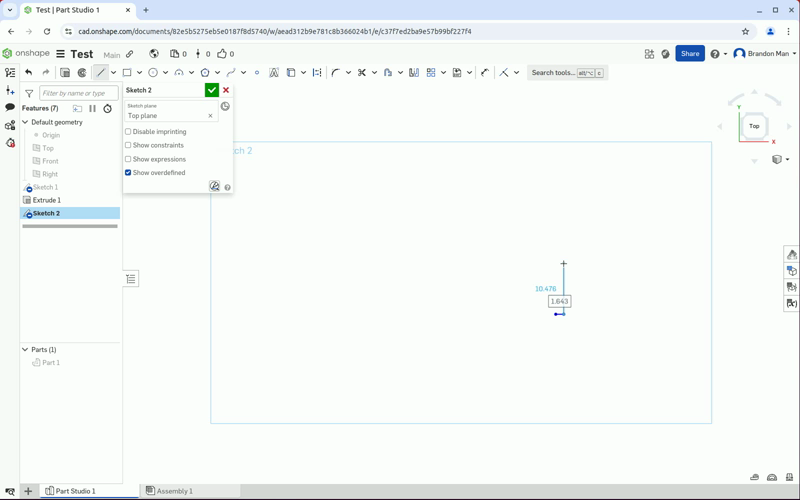
key_down(shift)
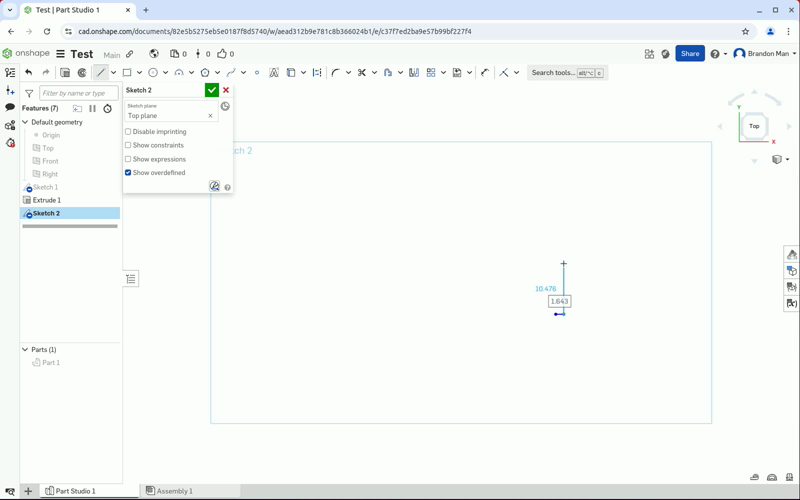
mouse_move(589, 263)
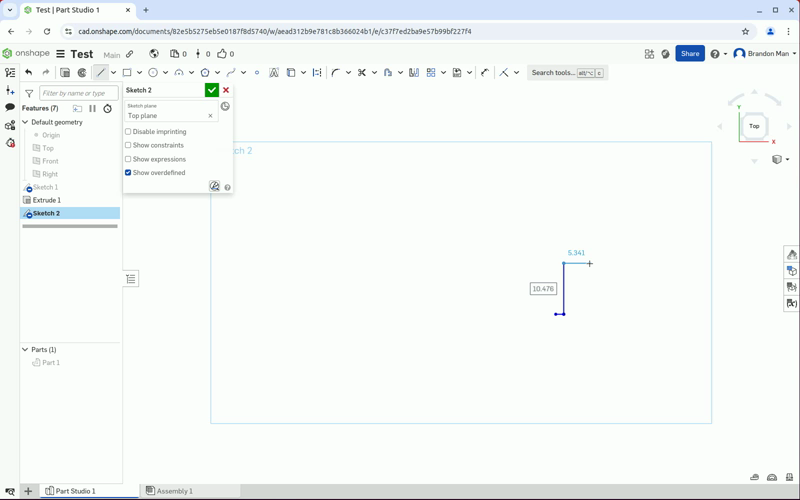
mouse_move(555, 263)
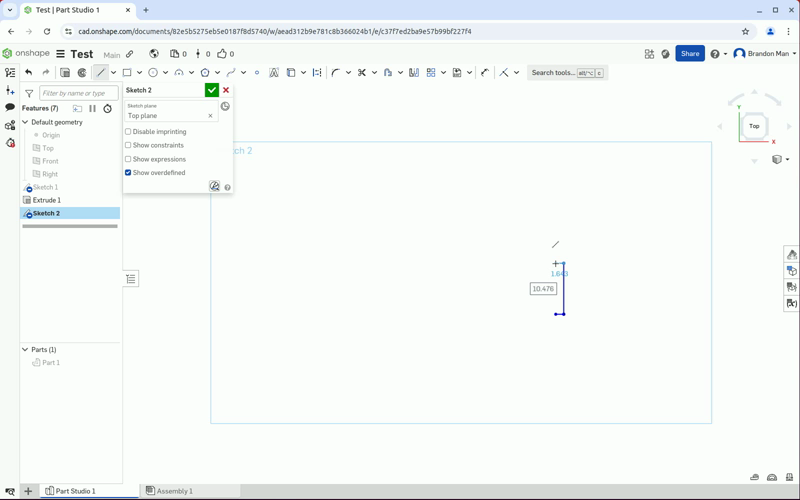
click(555, 263)
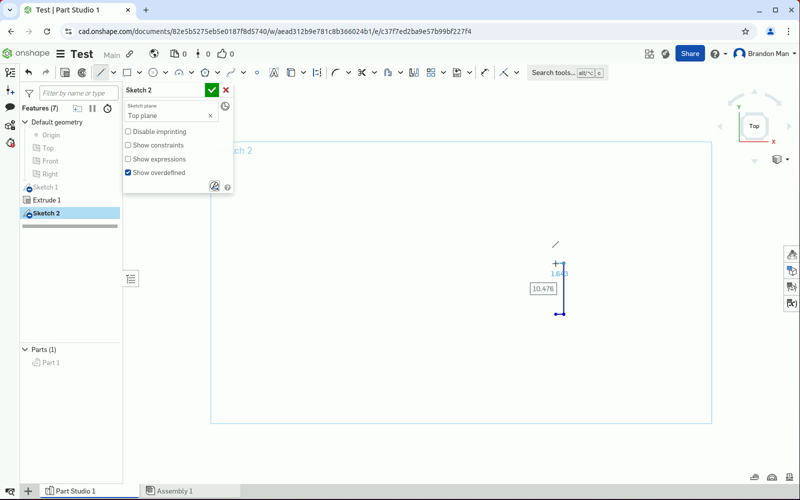
key_up(shift)
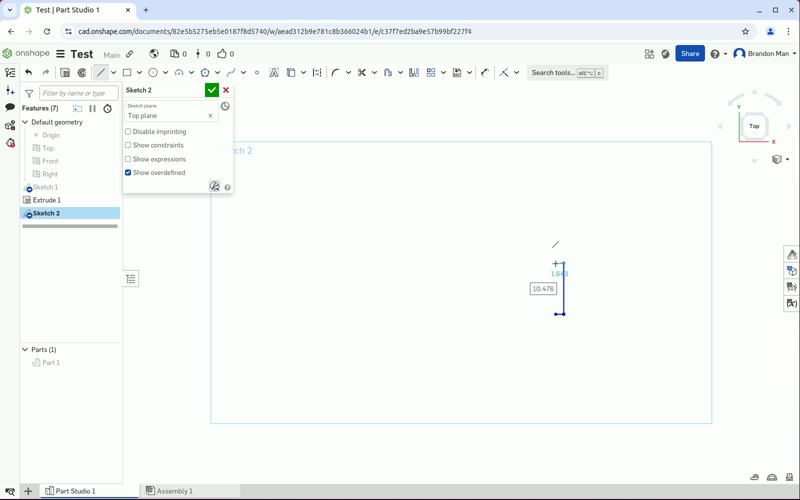
mouse_move(585, 263)
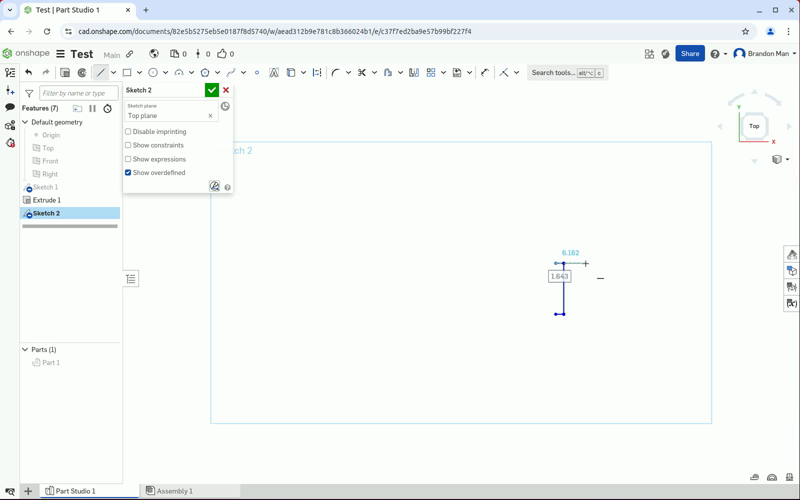
key_down(shift)
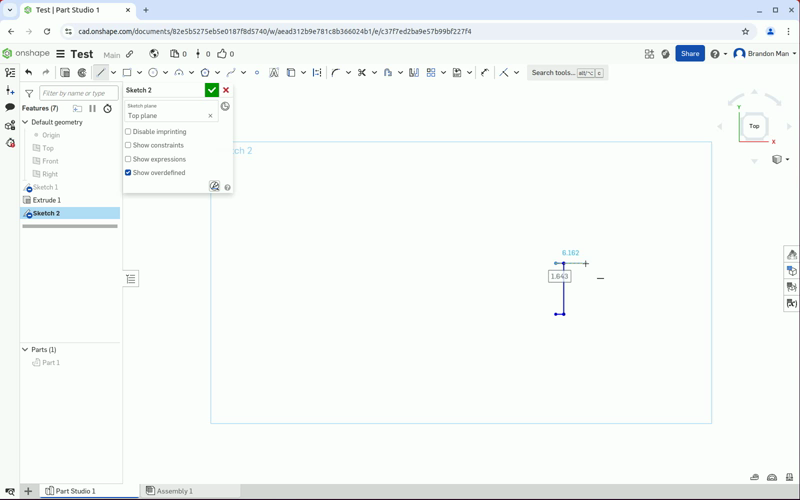
mouse_move(555, 314)
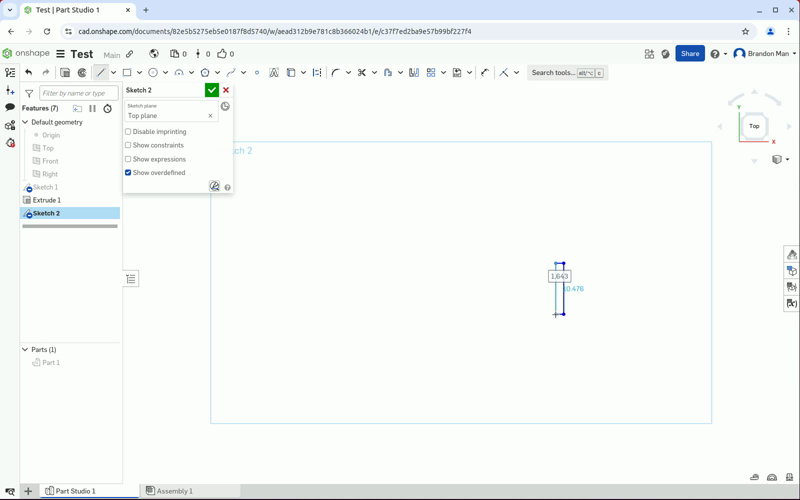
key_up(shift)
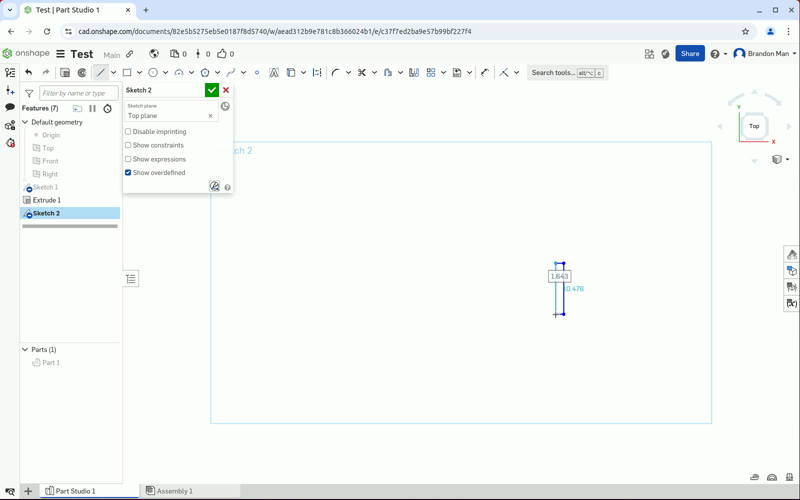
click(555, 314)
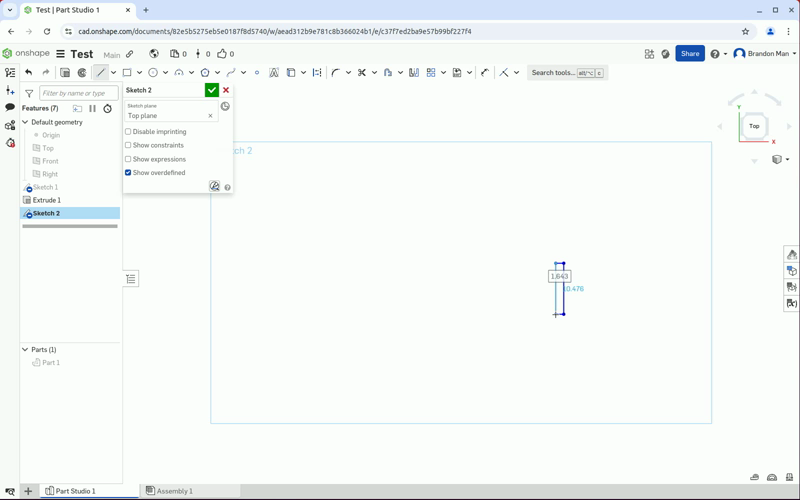
key(esc)
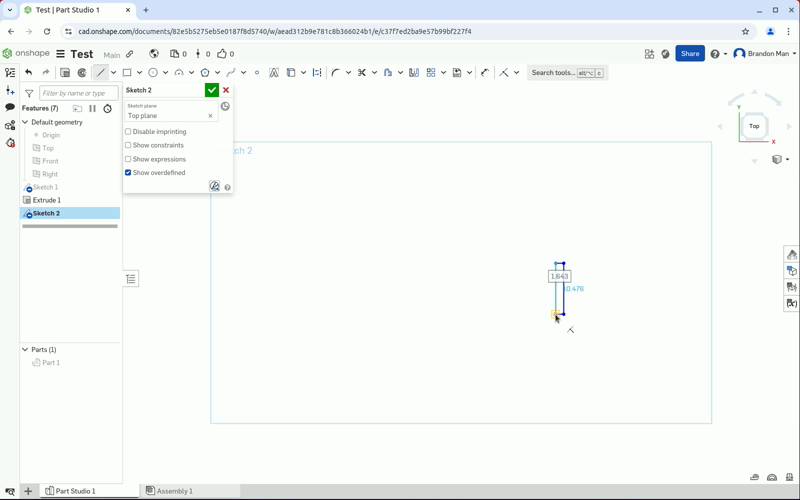
mouse_move(559, 304)
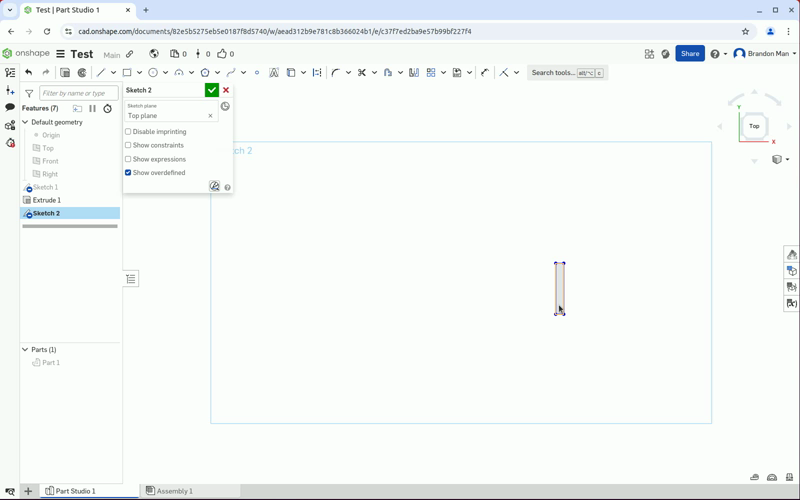
scroll(6)
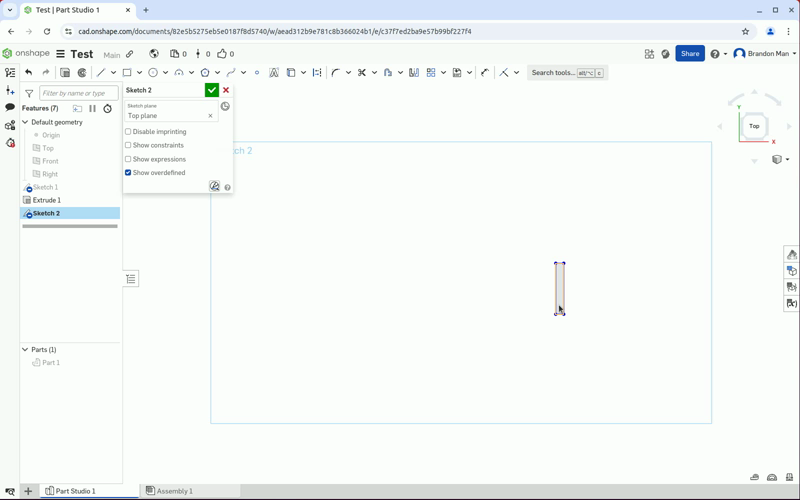
scroll(6)
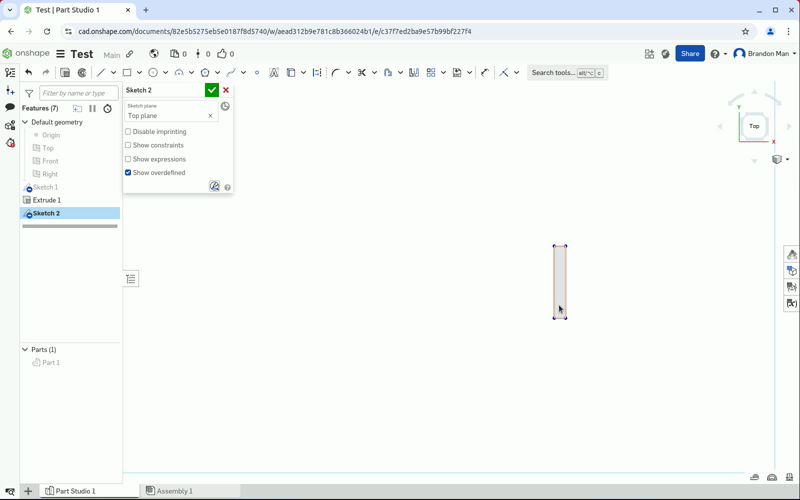
scroll(6)
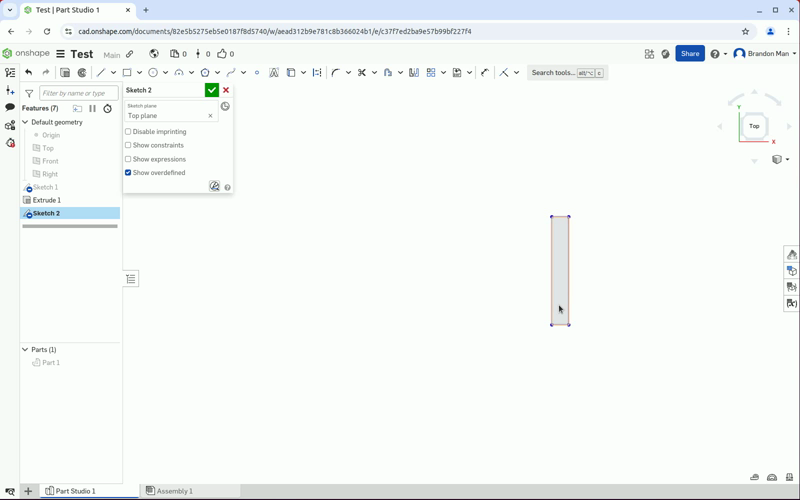
scroll(6)
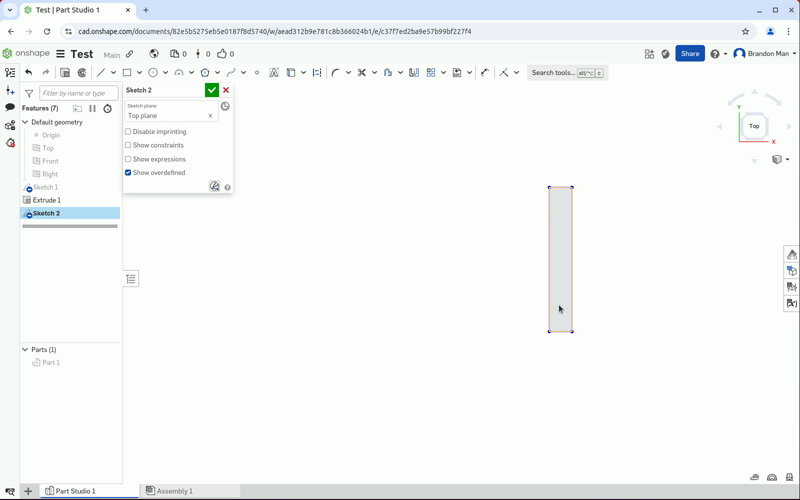
scroll(6)
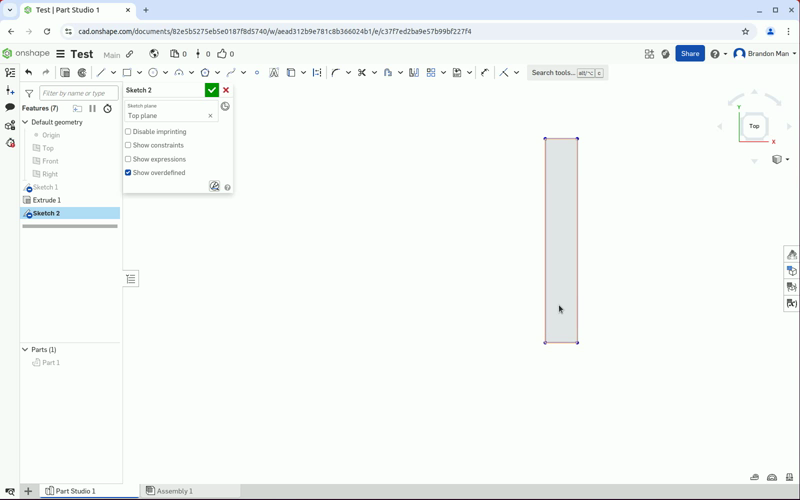
scroll(6)
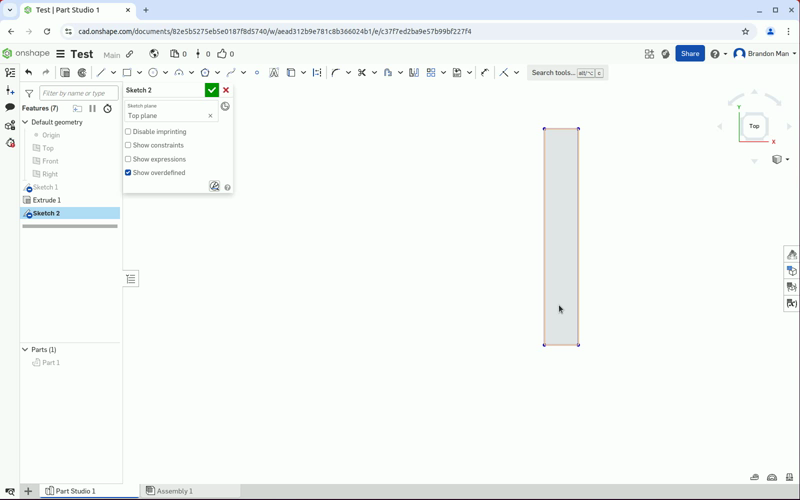
scroll(6)
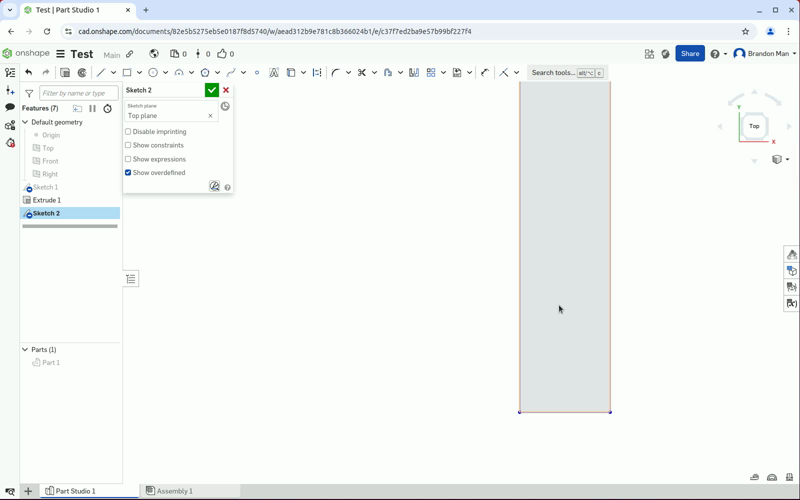
click(559, 304)
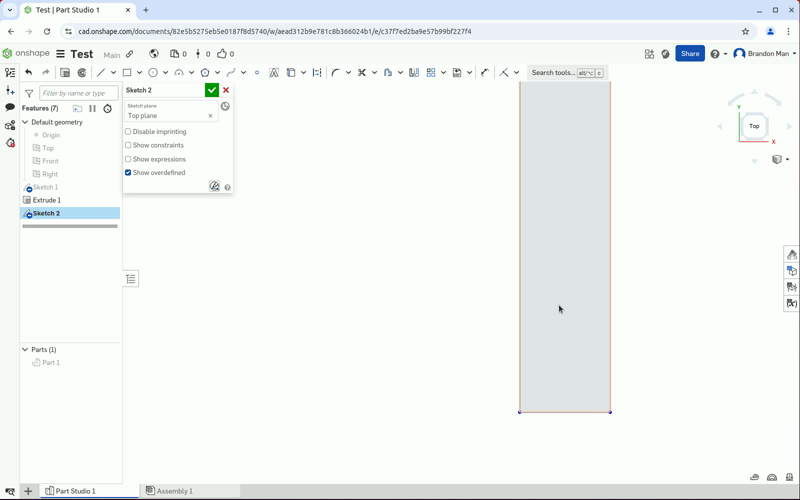
scroll(-6)
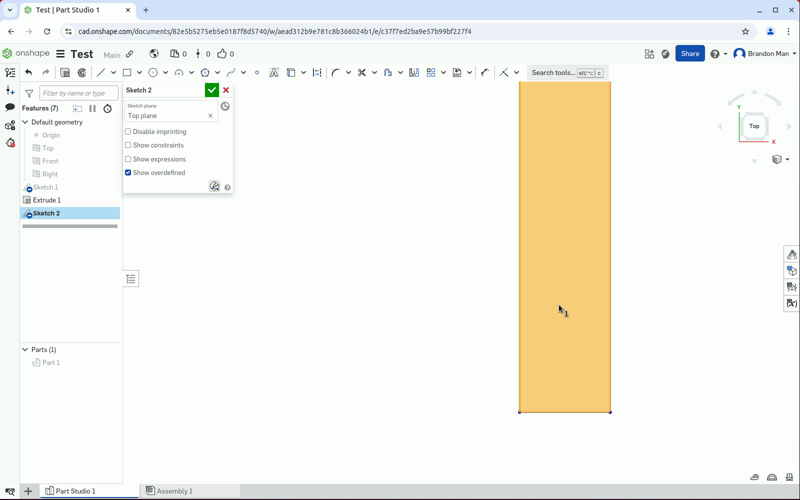
scroll(-6)
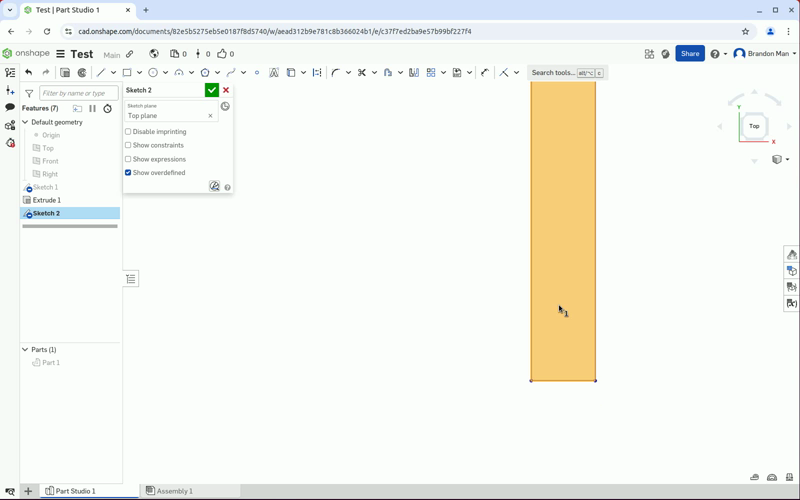
scroll(-6)
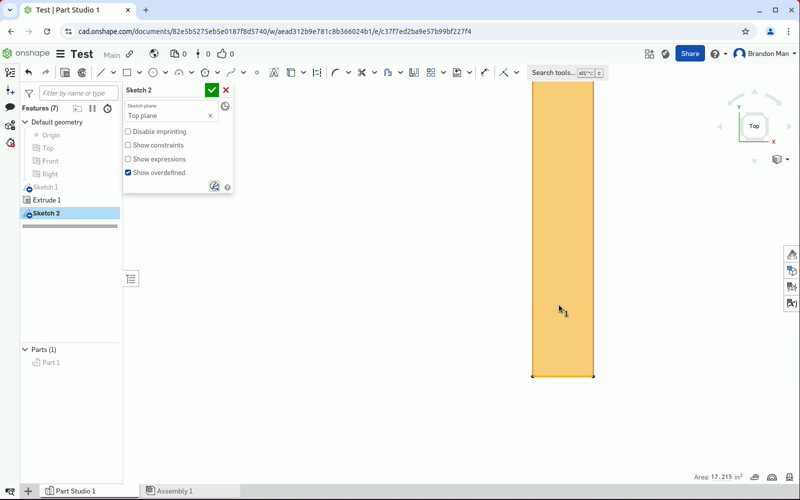
scroll(-6)
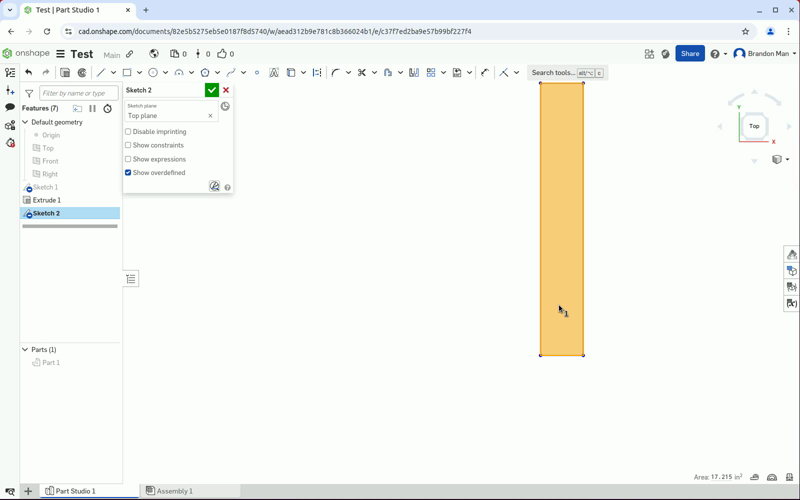
scroll(-6)
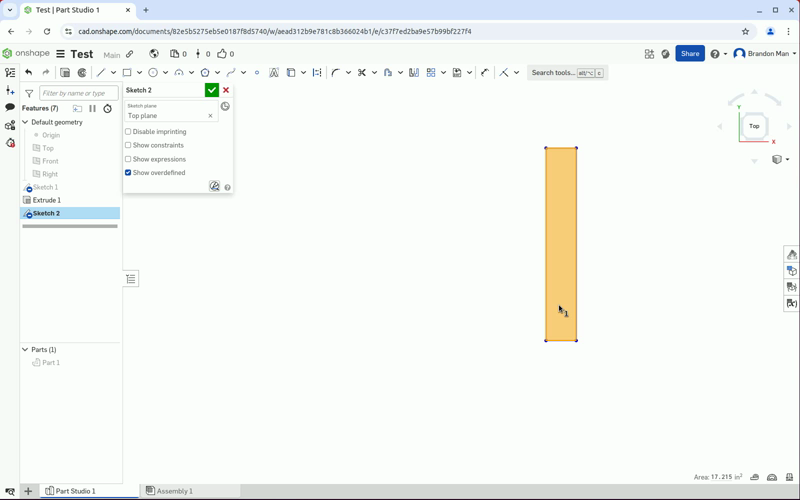
scroll(-6)
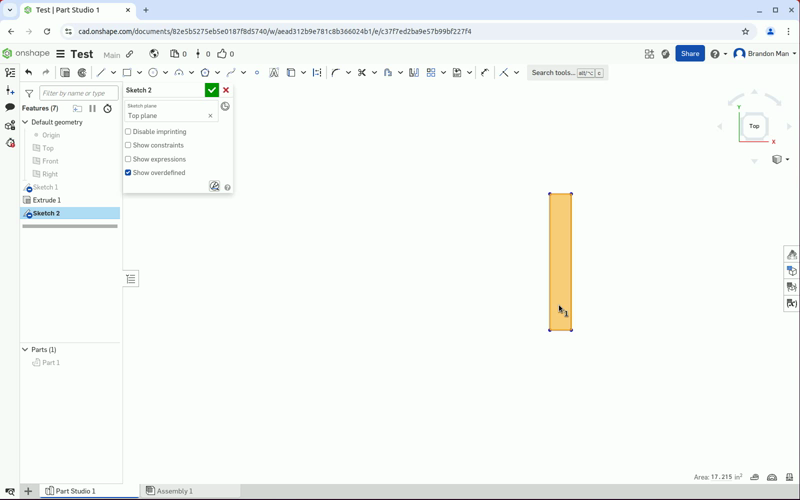
scroll(-6)
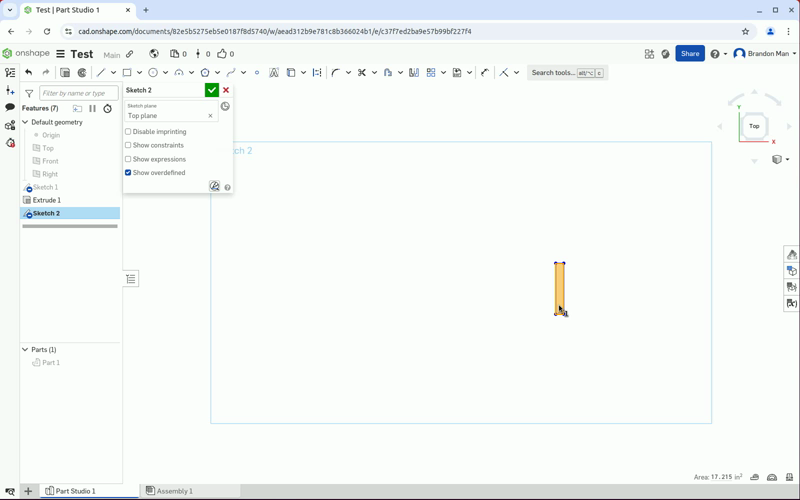
mouse_move(73, 352)
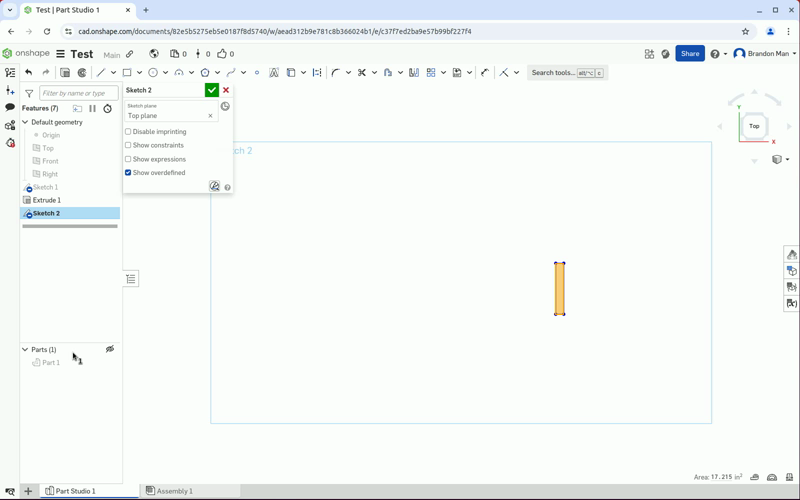
key(shift+y)
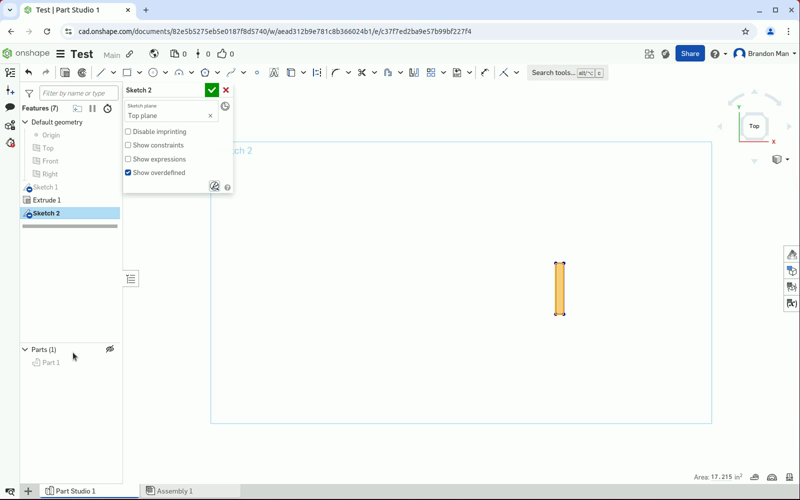
key(shift+e)
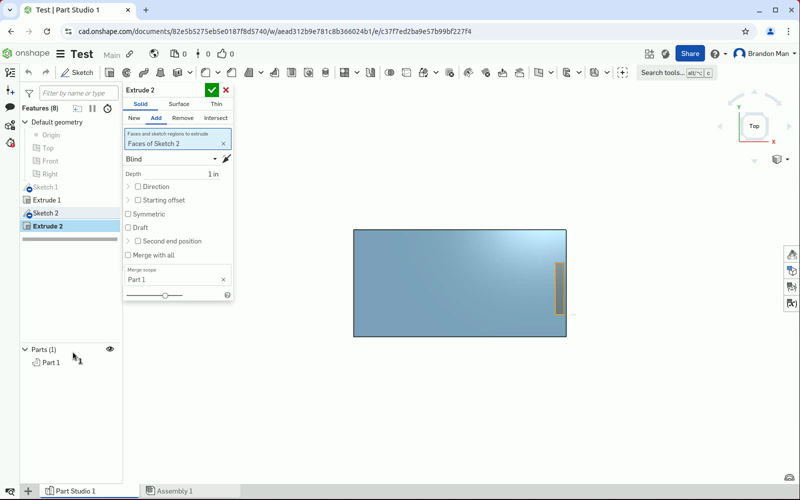
mouse_move(143, 106)
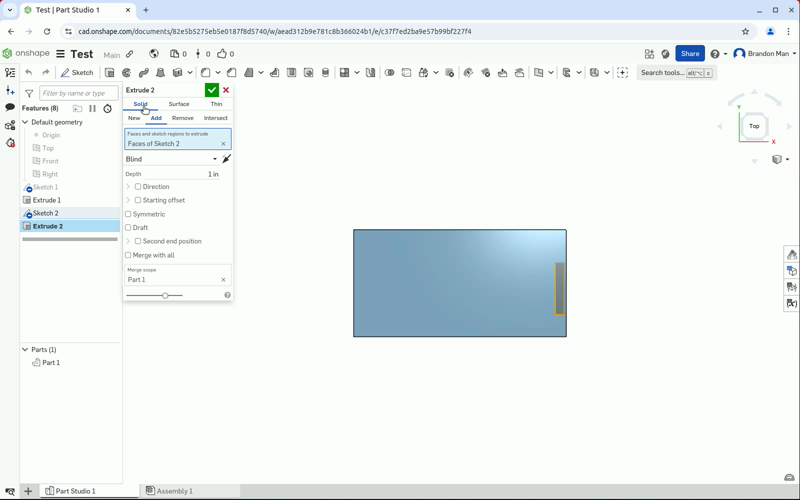
click(143, 106)
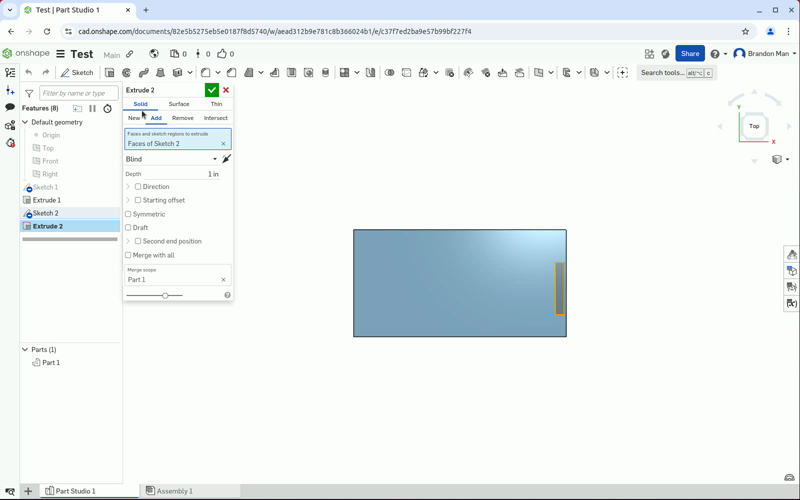
mouse_move(137, 120)
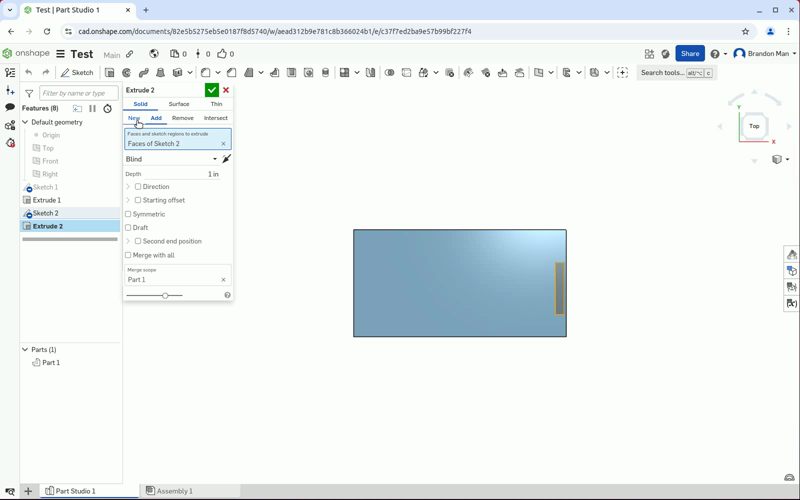
click(137, 120)
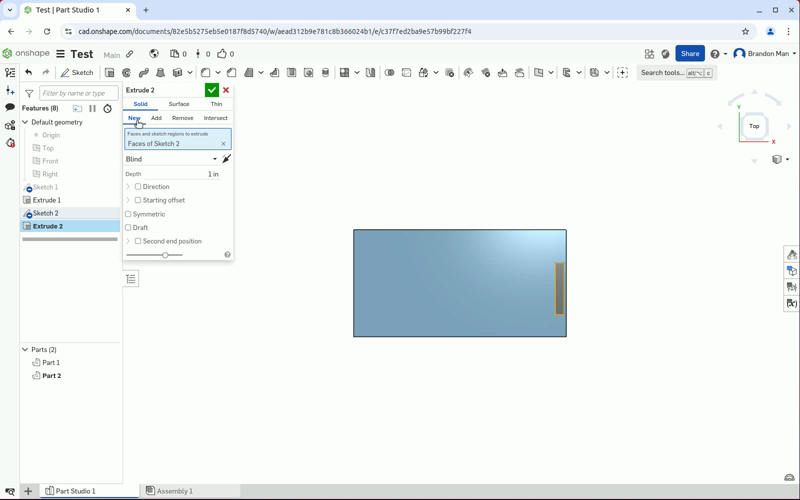
key(tab, 4)
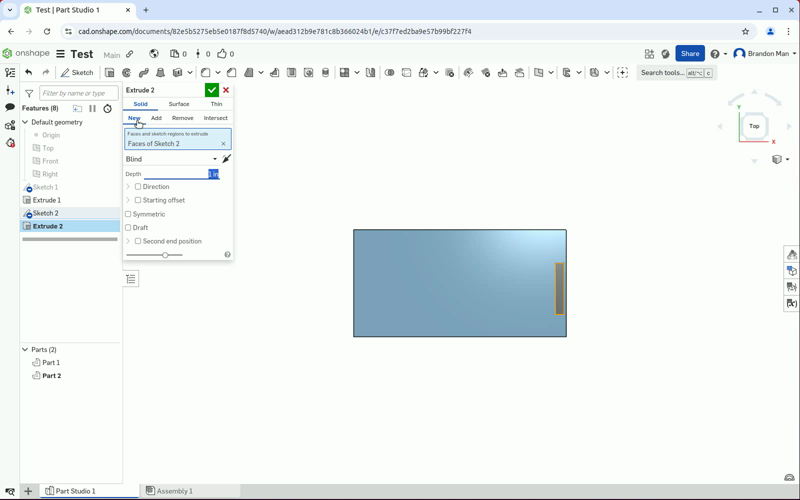
text(-1.204)
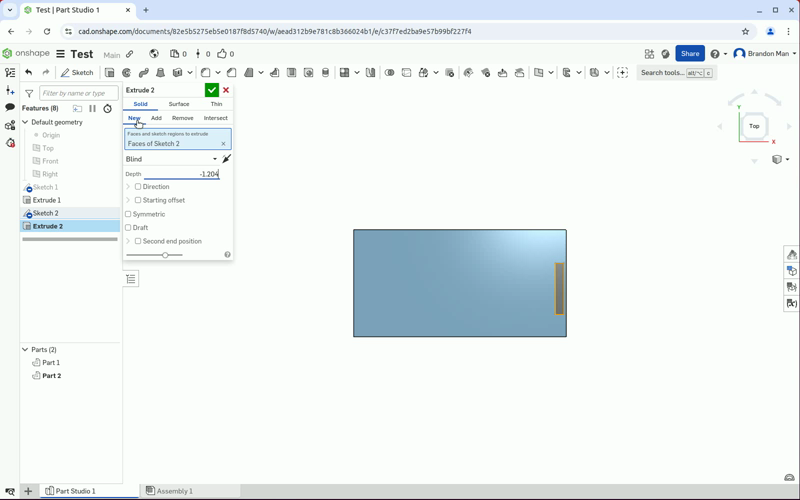
key(enter)
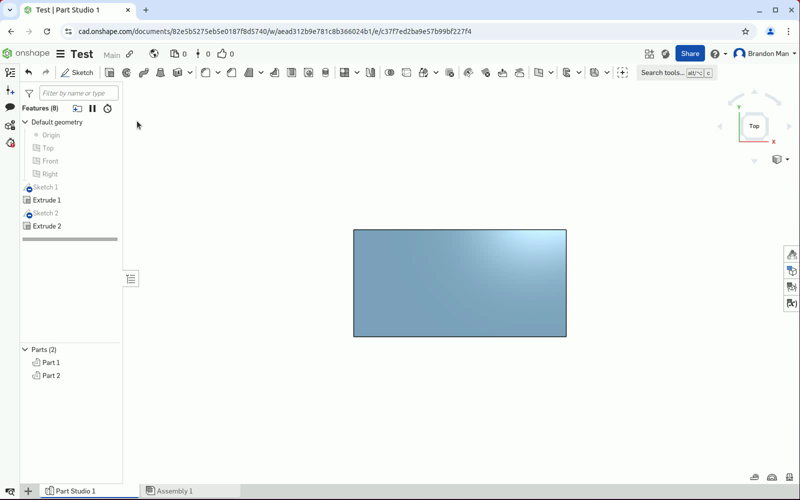
key(shift+h)
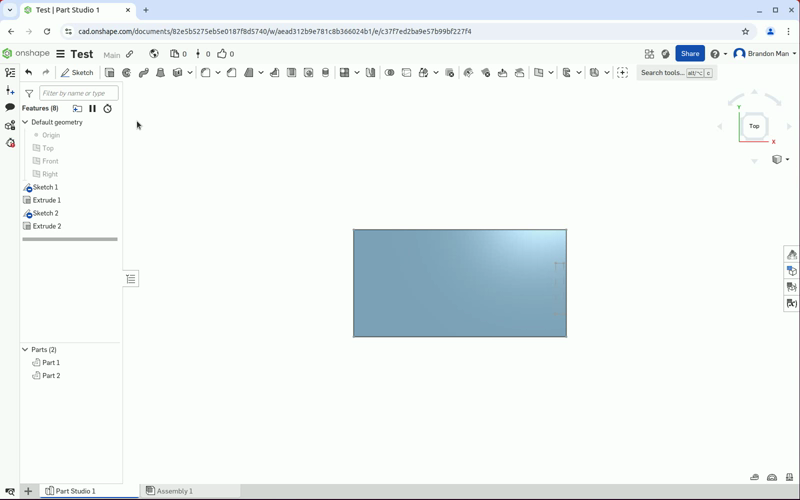
key(shift+h)
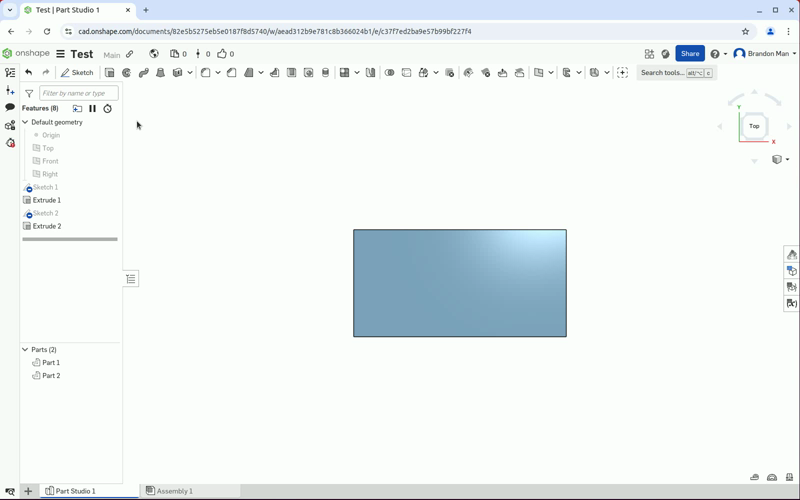
mouse_move(73, 189)
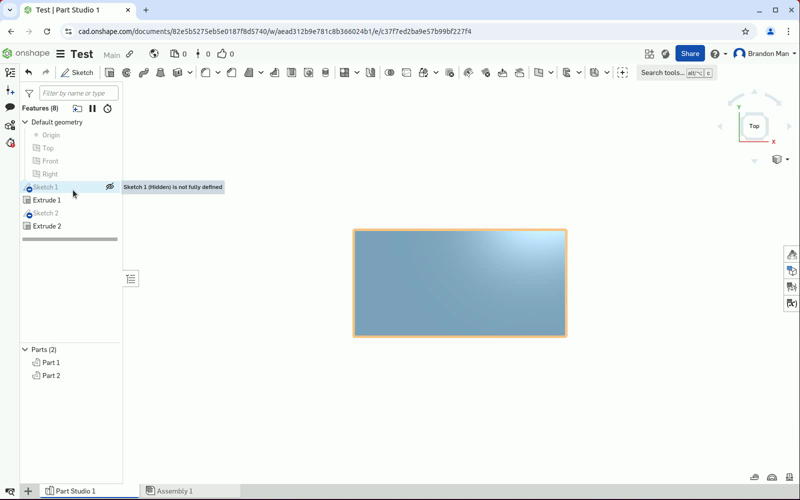
click(73, 189)
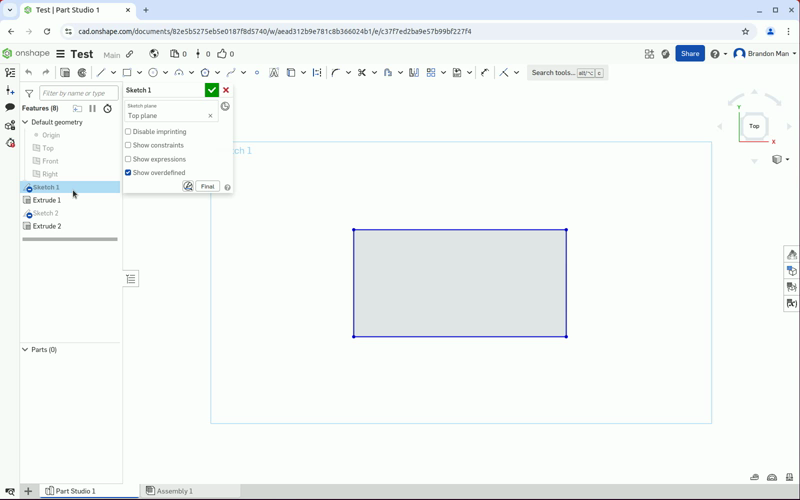
mouse_move(229, 92)
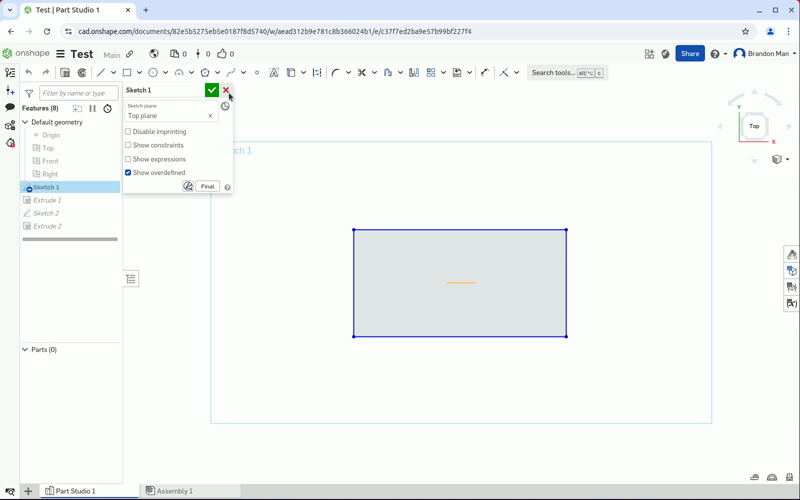
click(229, 92)
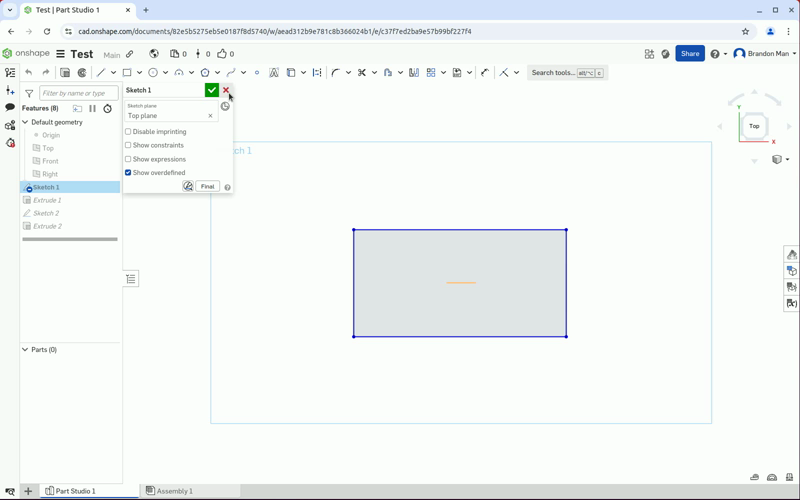
key(shift+s)
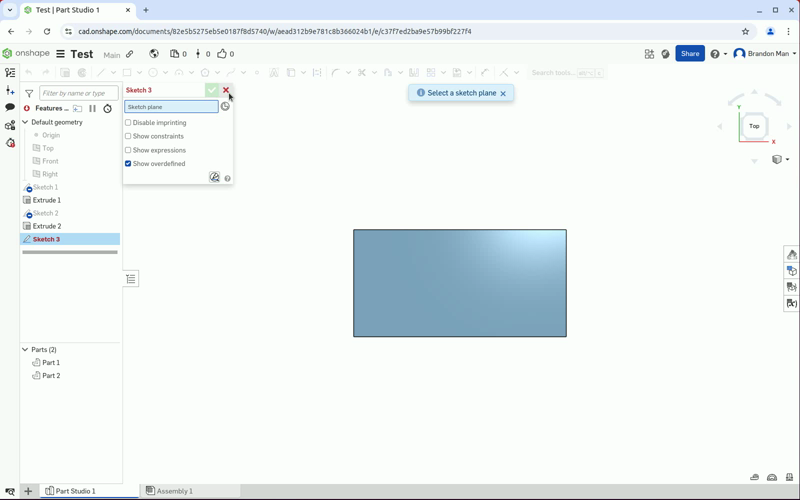
mouse_move(73, 150)
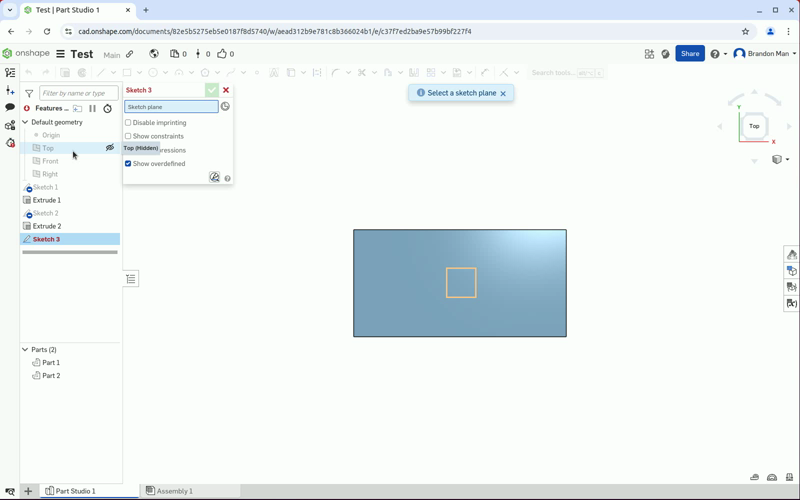
click(73, 150)
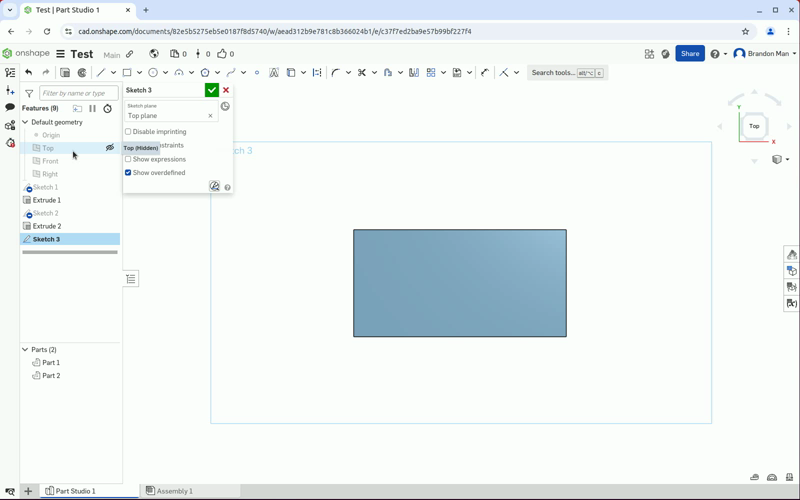
mouse_move(73, 352)
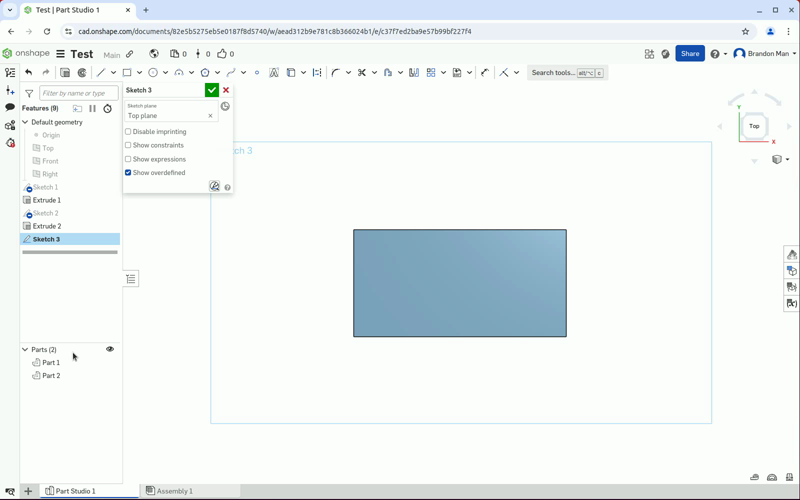
key(y)
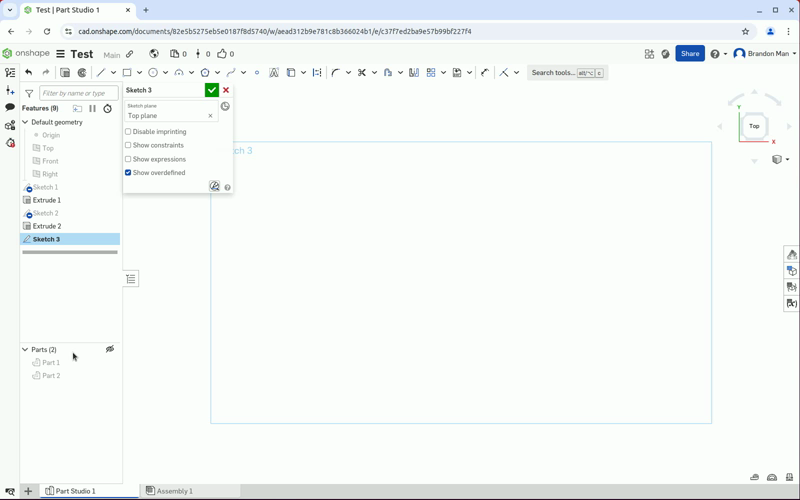
key(l)
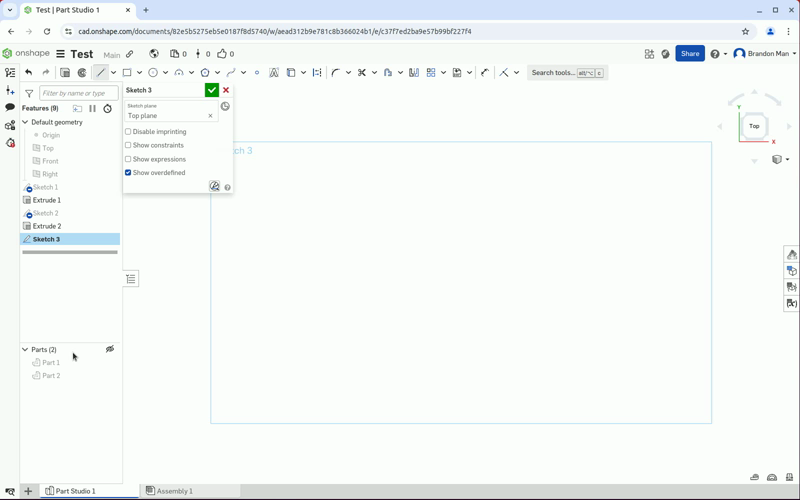
key_down(shift)
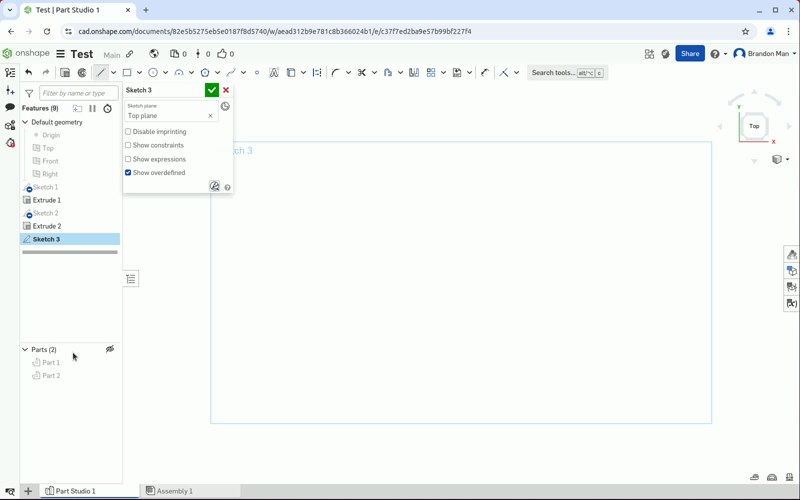
mouse_move(357, 265)
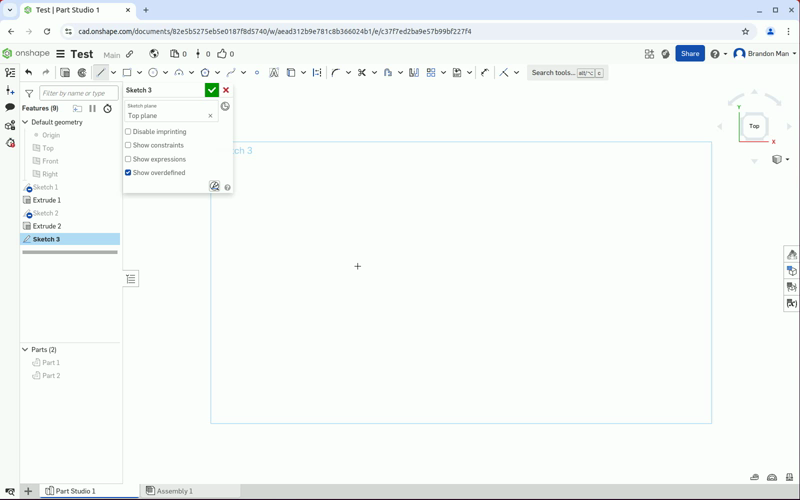
click(357, 265)
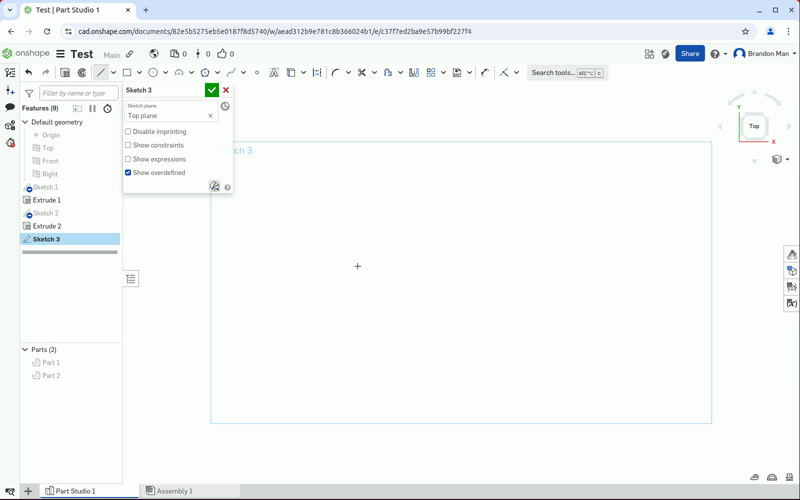
key_up(shift)
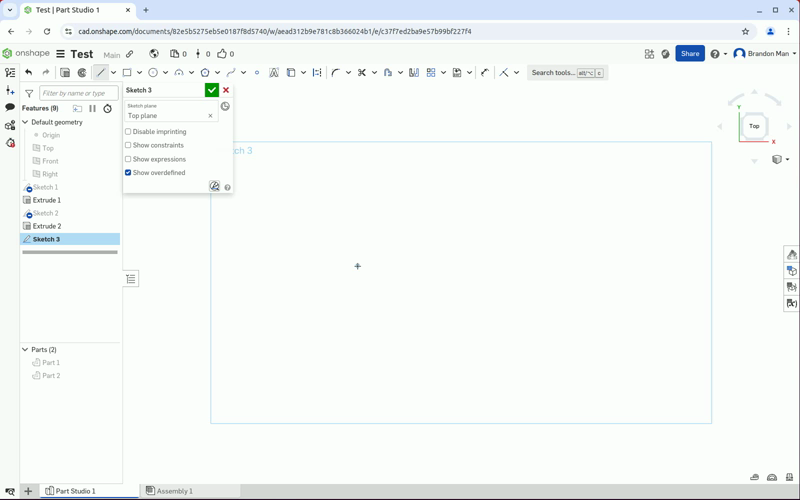
key_down(shift)
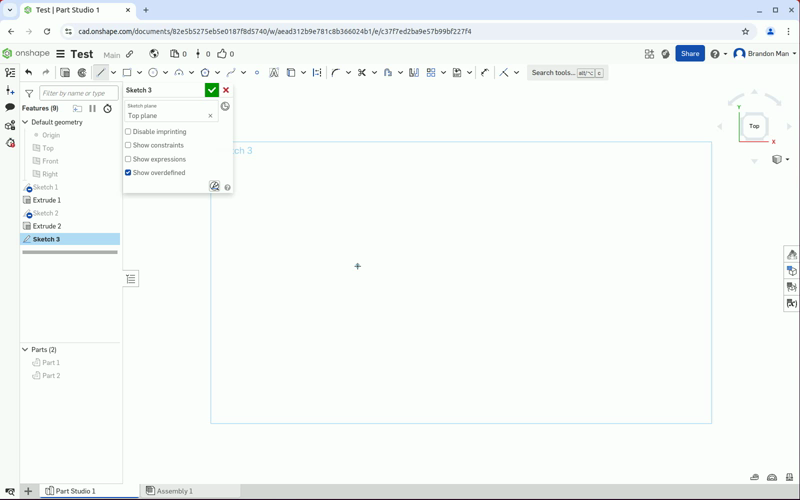
mouse_move(387, 265)
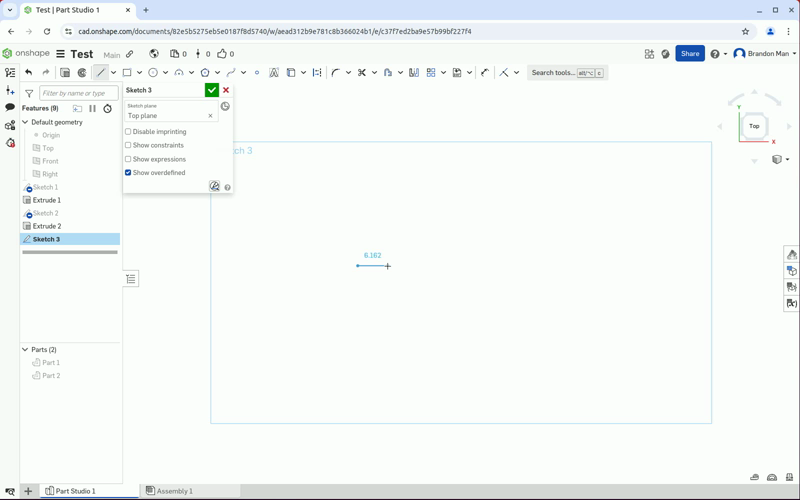
mouse_move(365, 265)
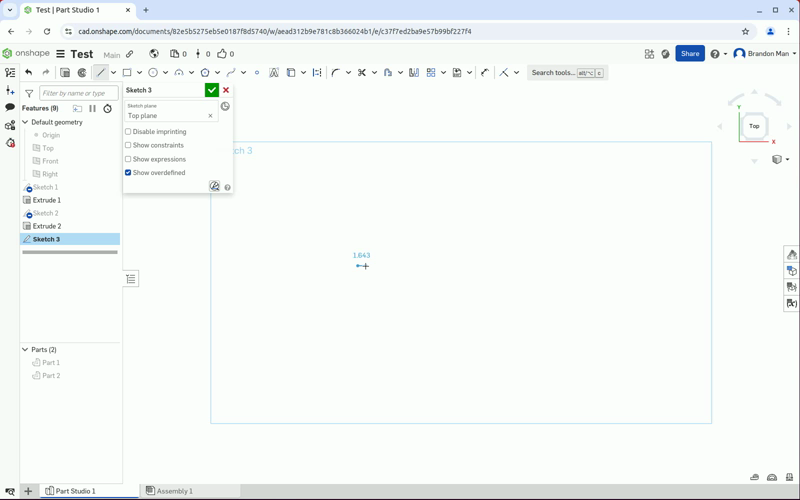
click(365, 265)
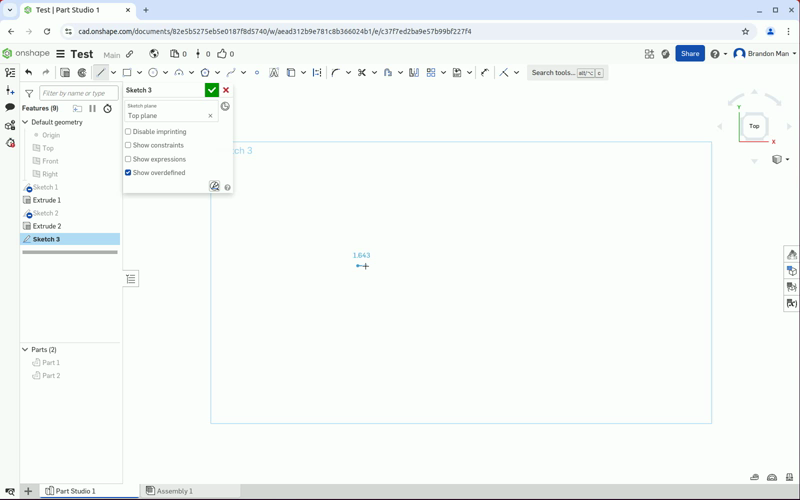
key_up(shift)
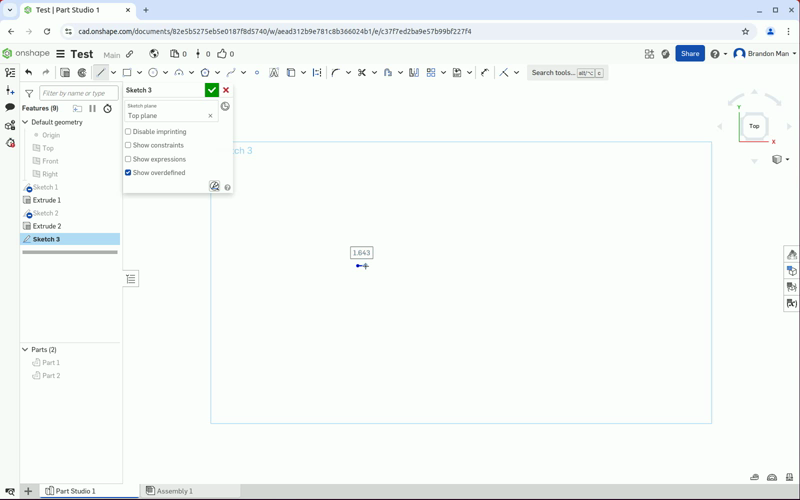
key_down(shift)
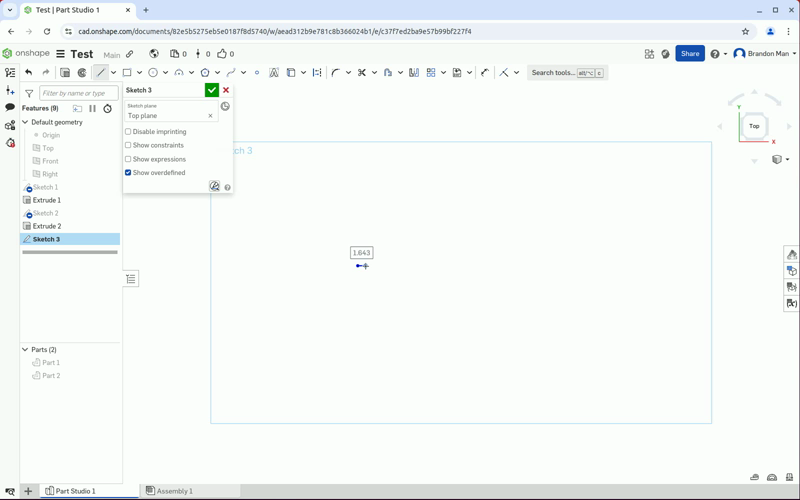
mouse_move(395, 265)
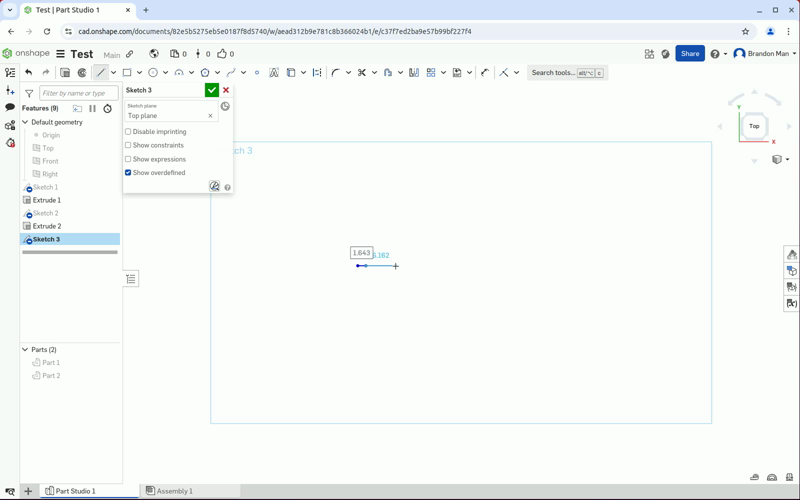
mouse_move(365, 252)
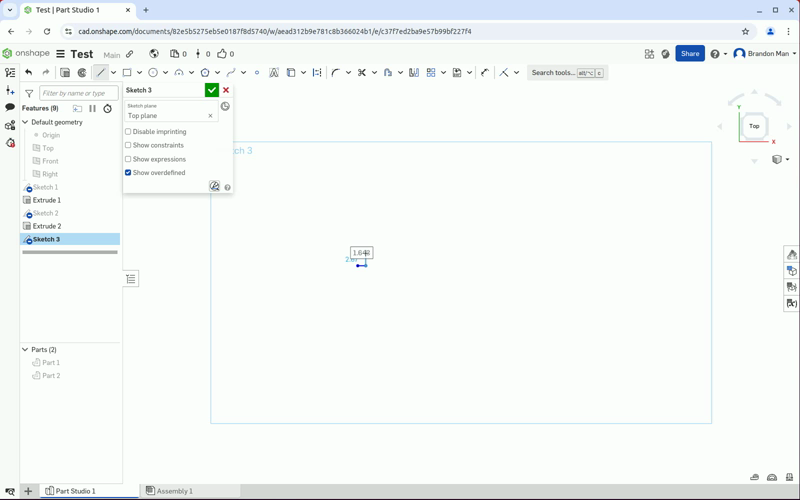
click(365, 252)
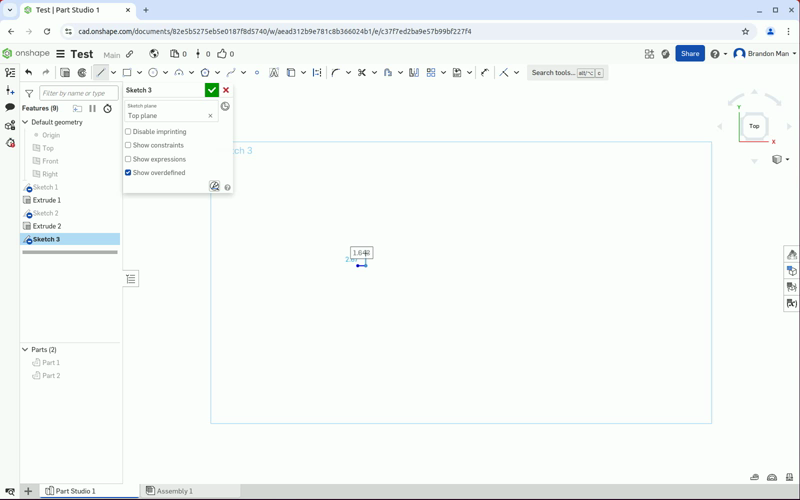
key_up(shift)
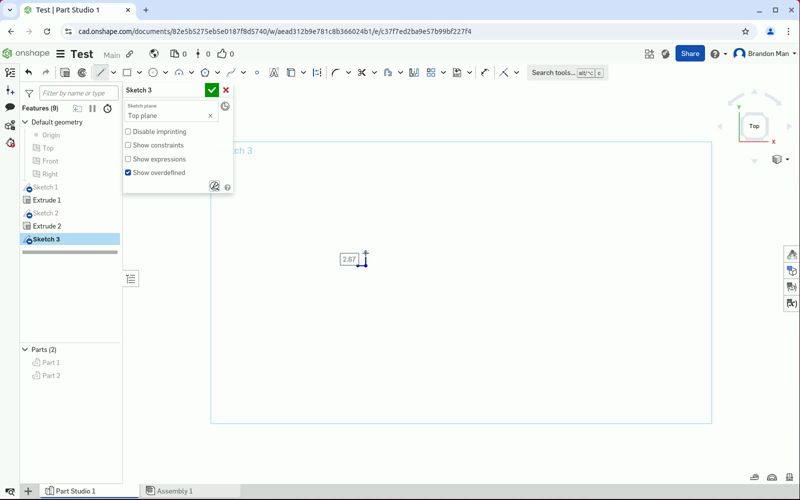
key_down(shift)
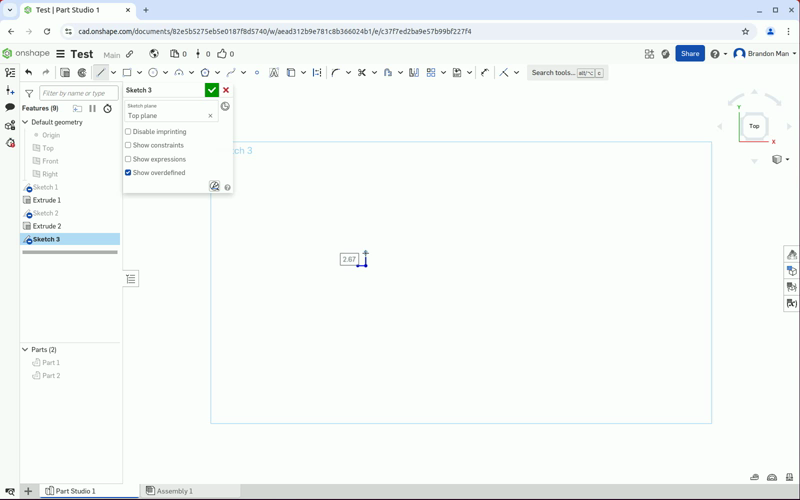
mouse_move(395, 252)
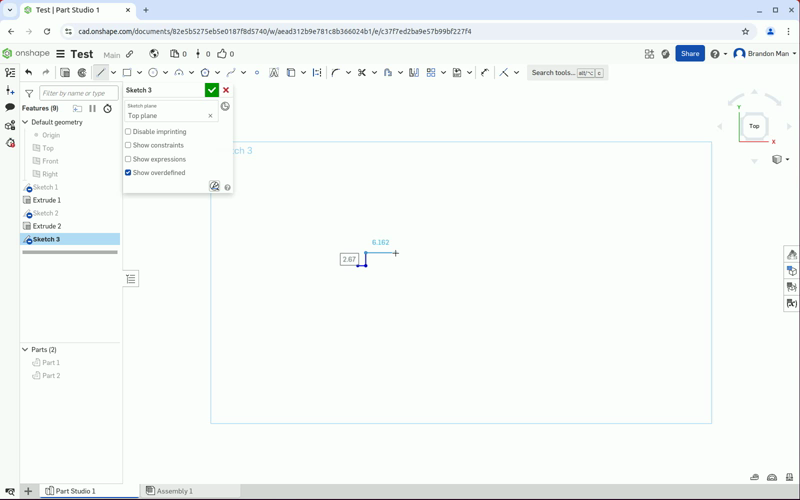
mouse_move(357, 252)
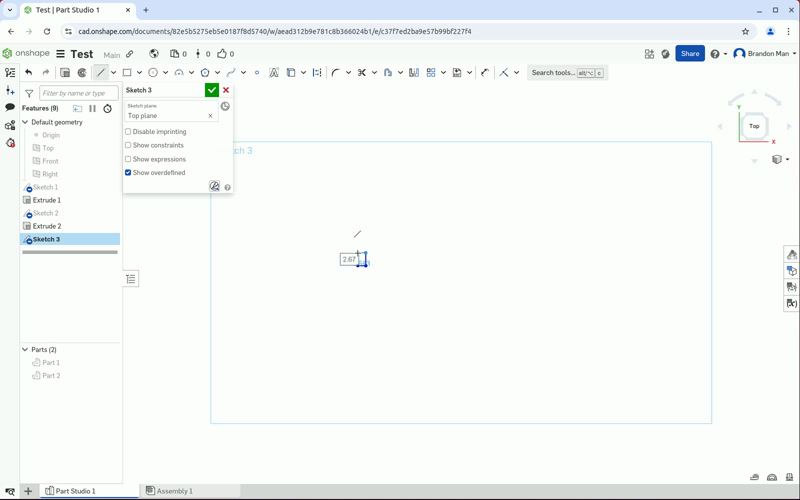
click(357, 252)
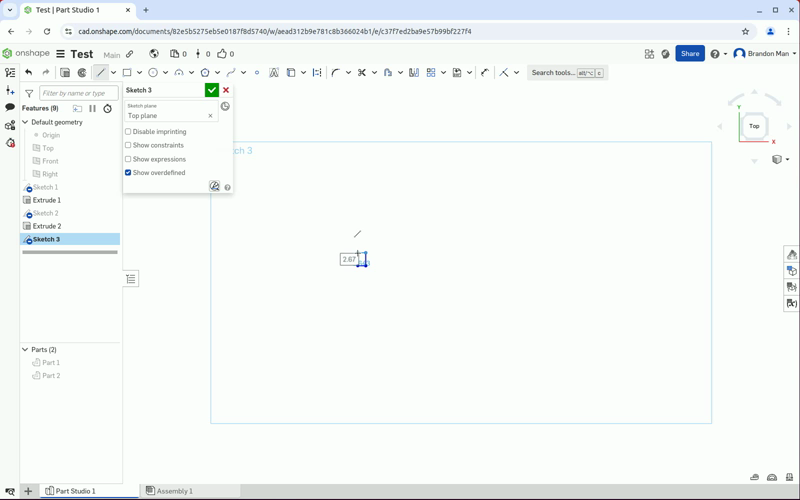
key_up(shift)
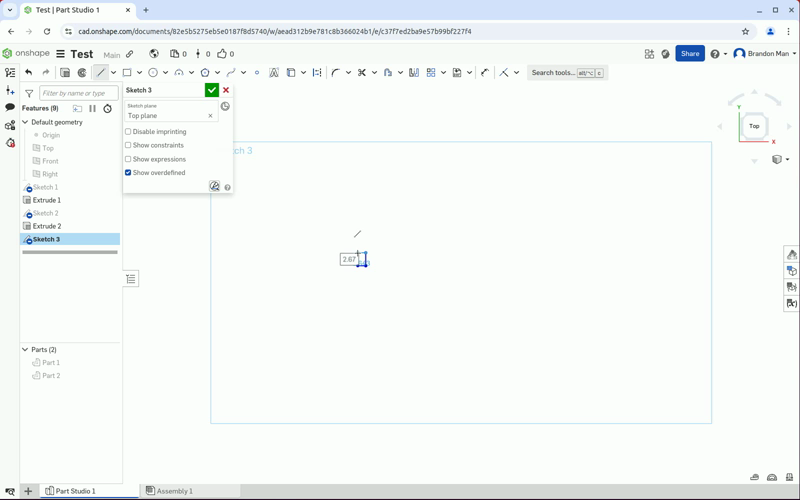
mouse_move(387, 252)
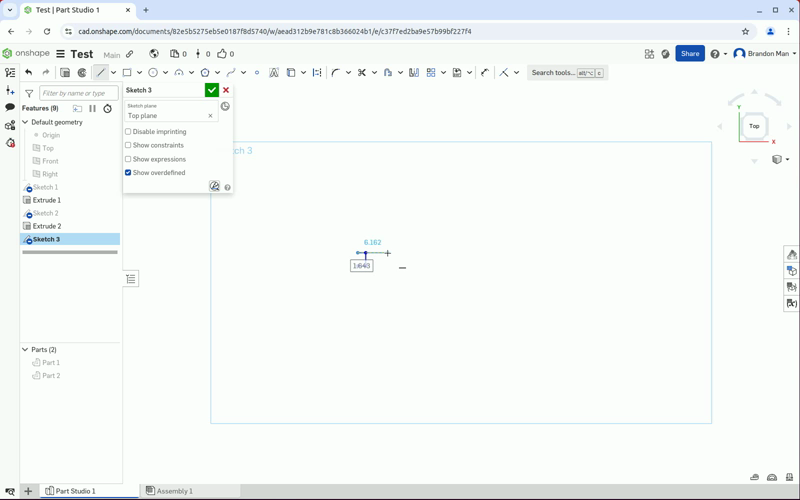
key_down(shift)
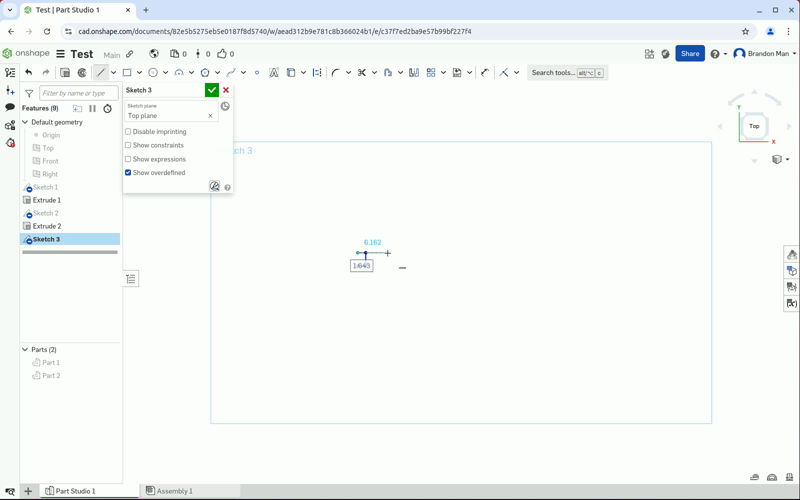
mouse_move(357, 265)
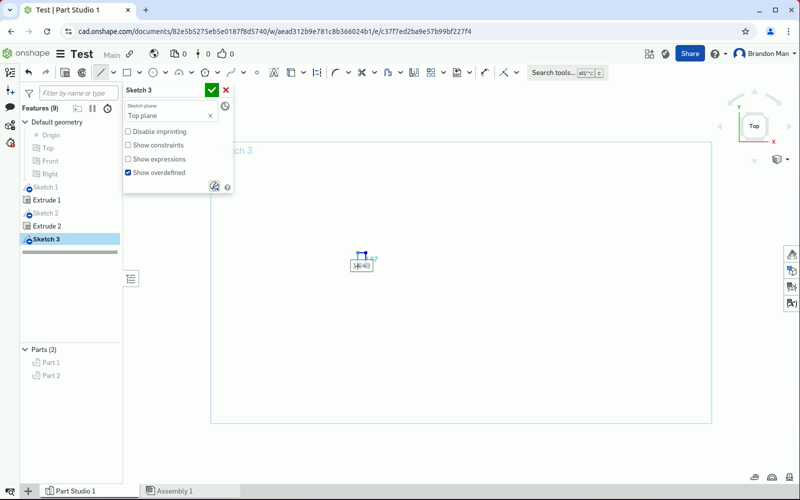
key_up(shift)
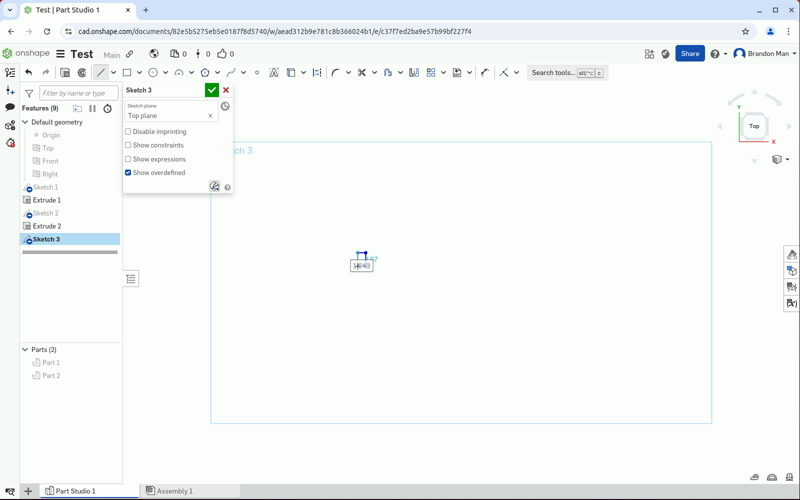
click(357, 265)
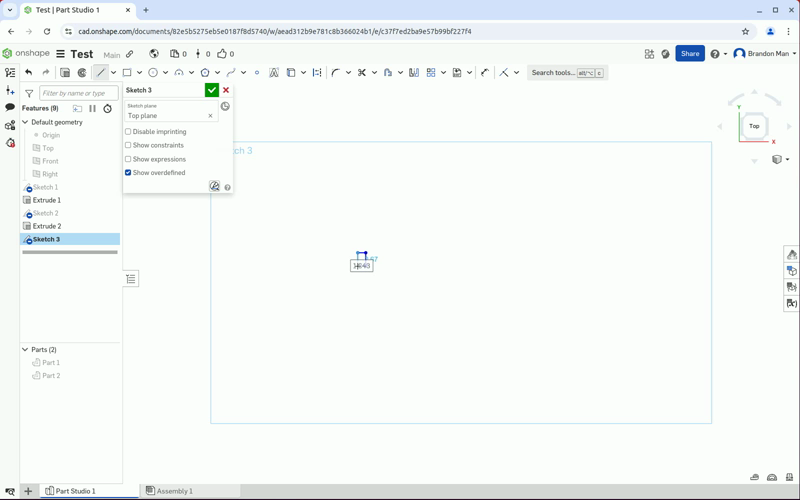
key(esc)
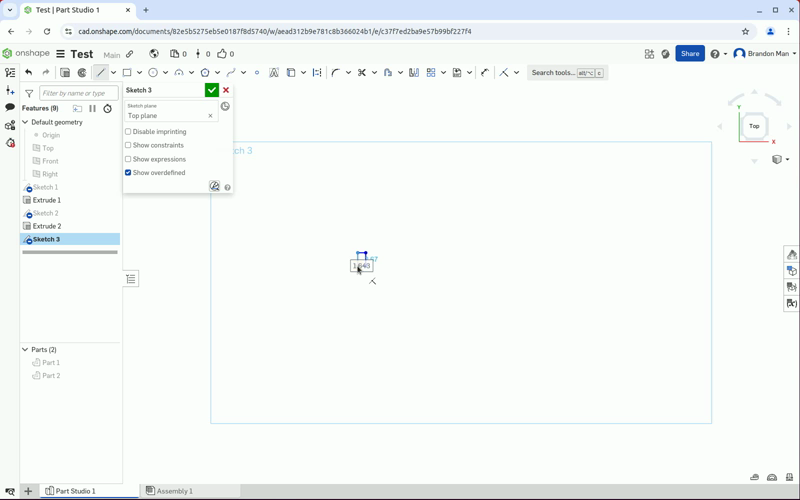
mouse_move(360, 256)
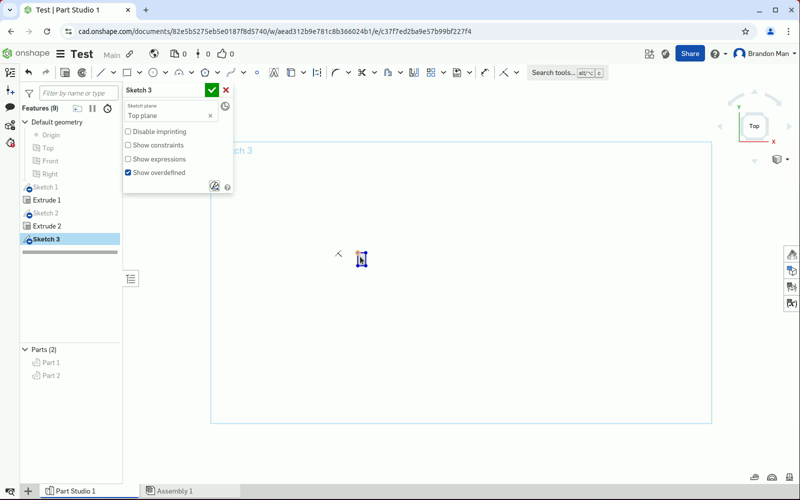
scroll(6)
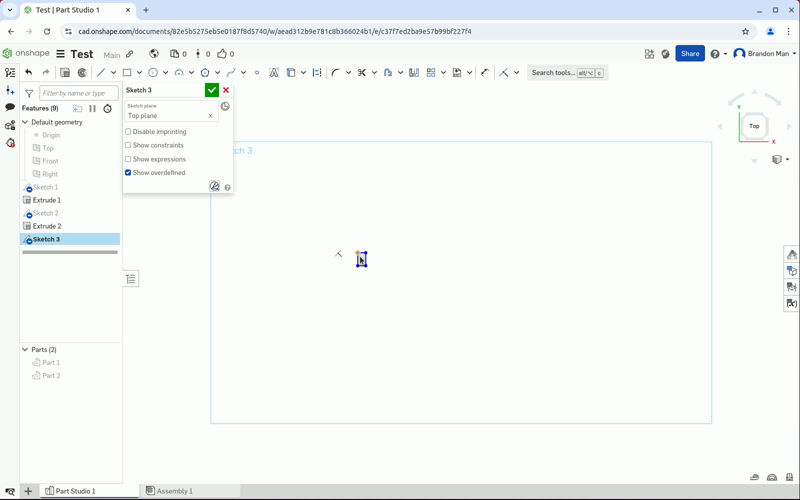
scroll(6)
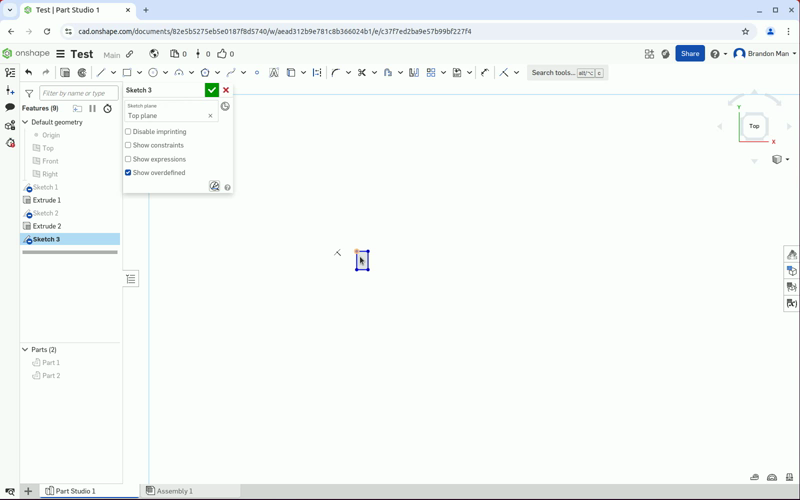
scroll(6)
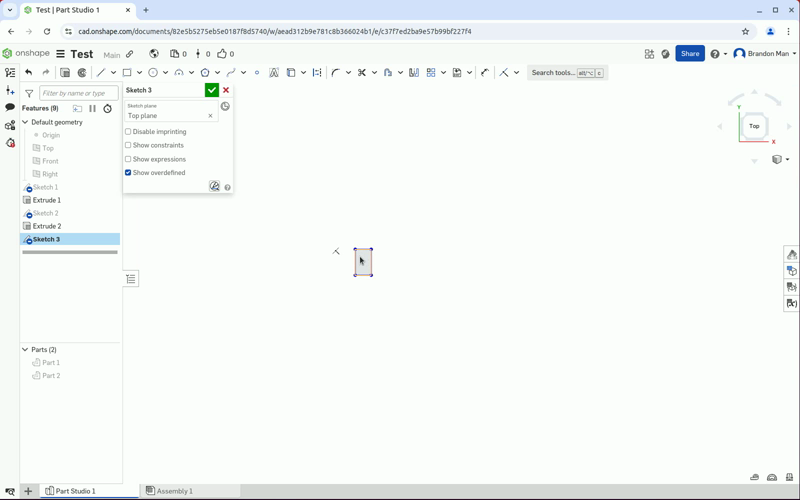
scroll(6)
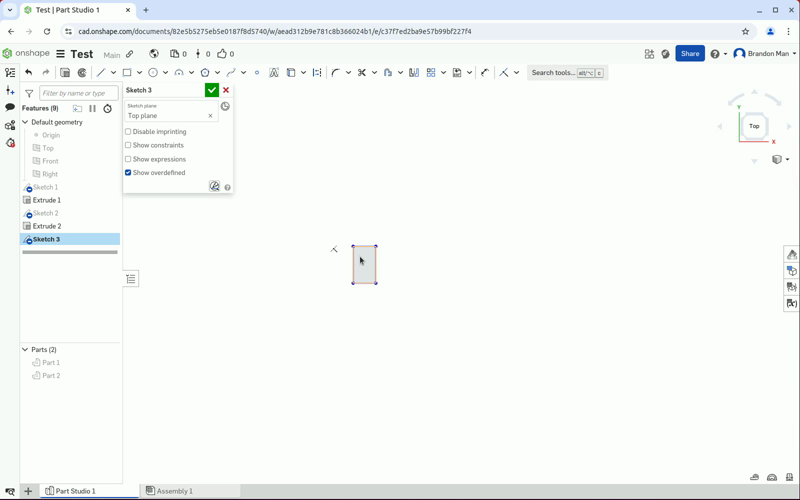
scroll(6)
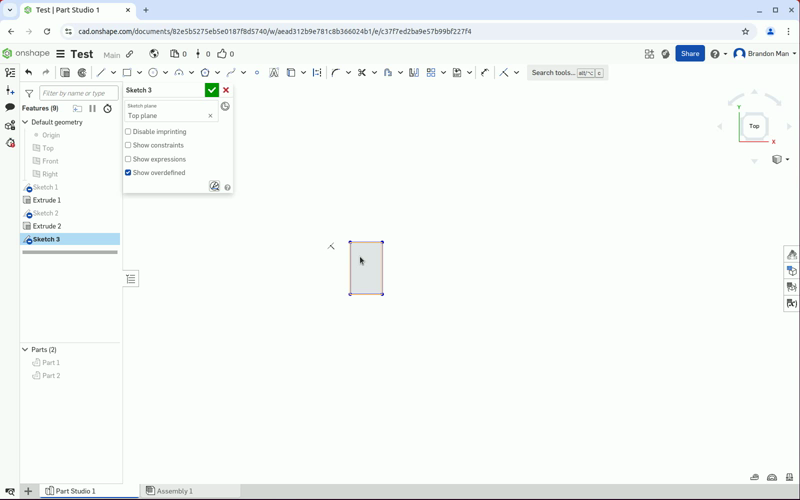
scroll(6)
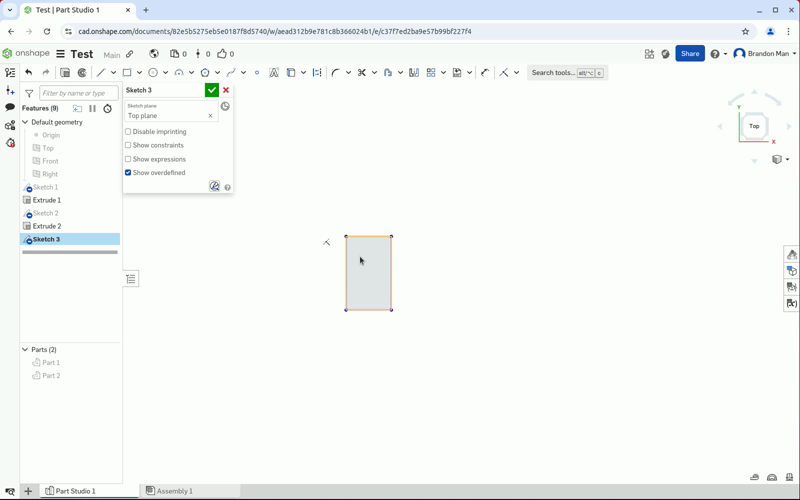
scroll(6)
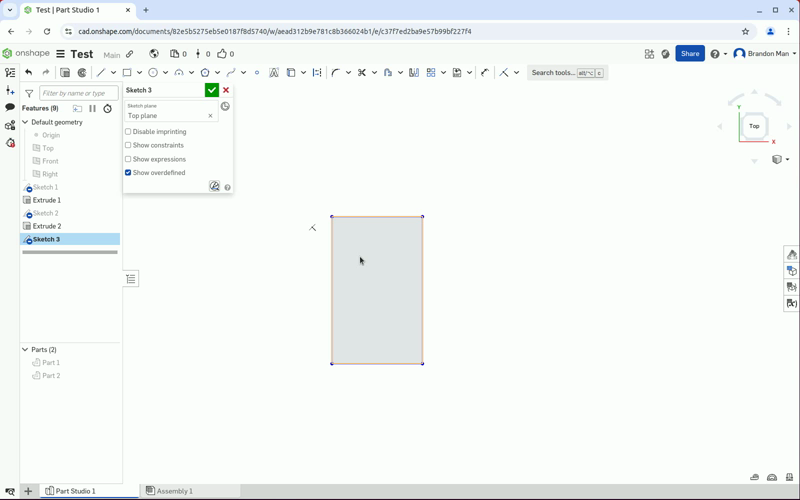
click(360, 256)
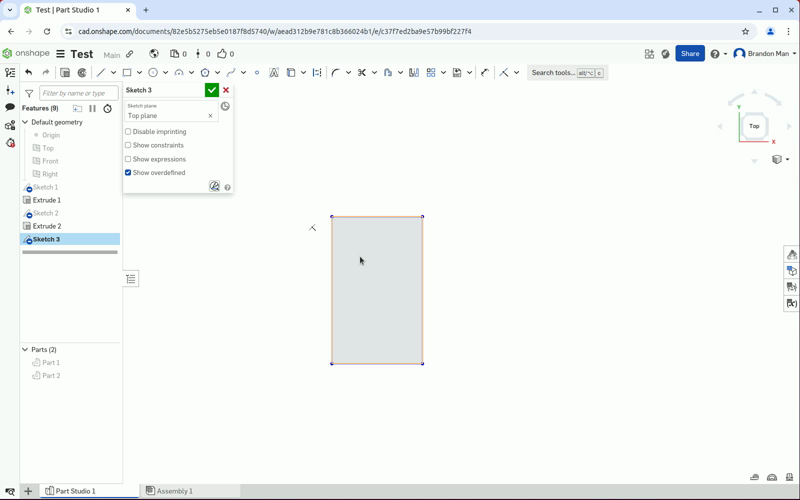
scroll(-6)
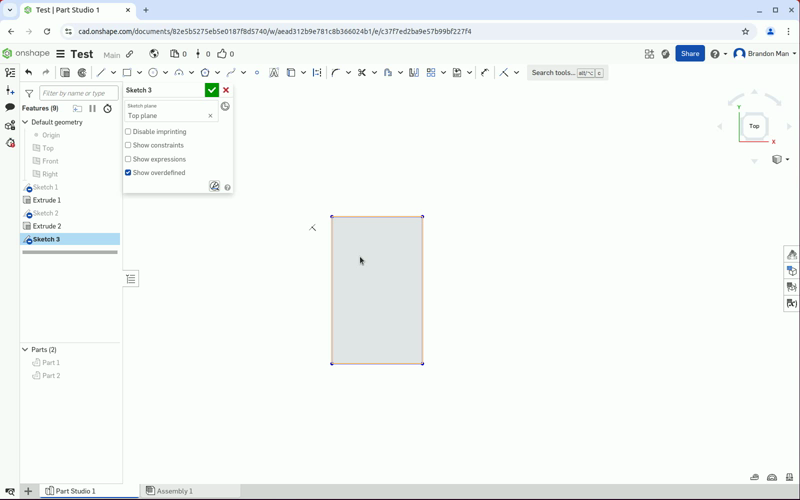
scroll(-6)
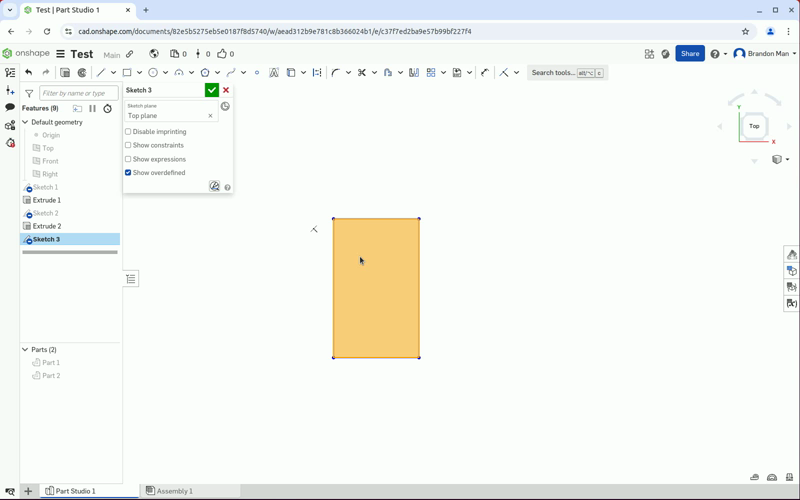
scroll(-6)
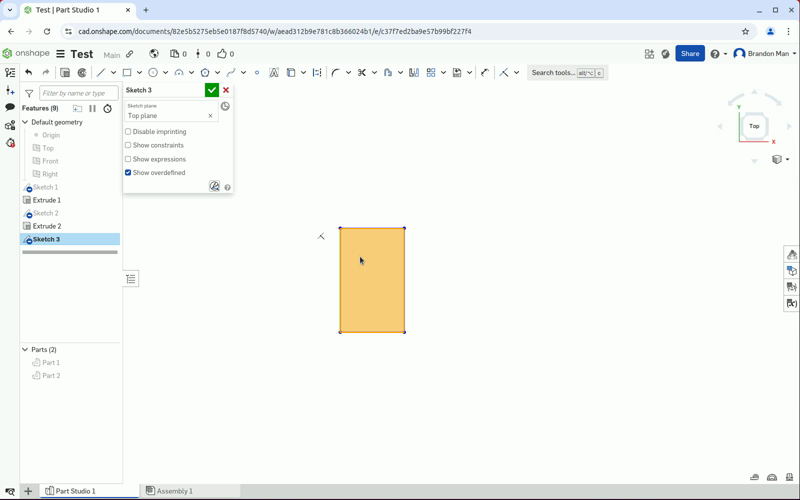
scroll(-6)
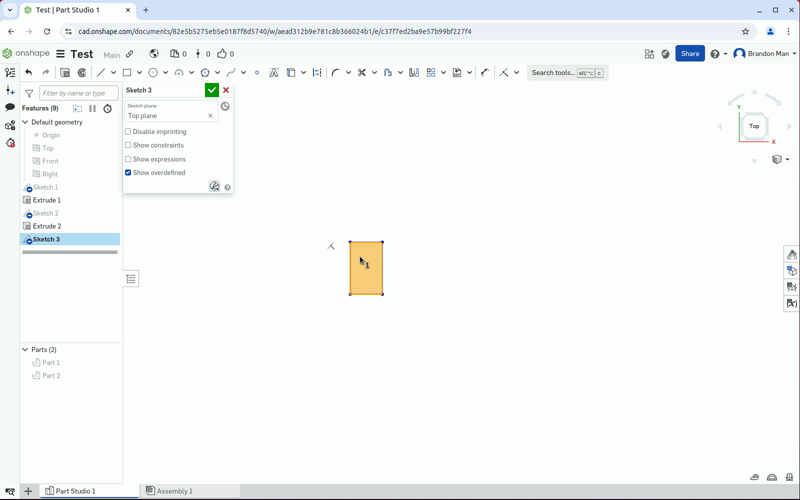
scroll(-6)
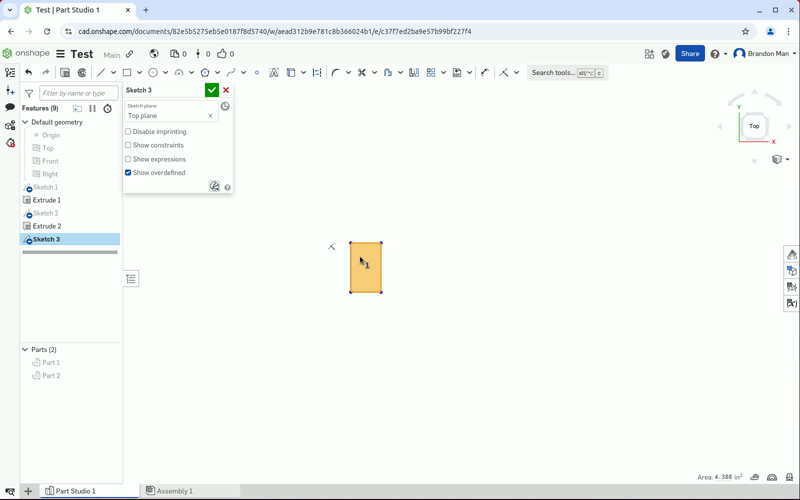
scroll(-6)
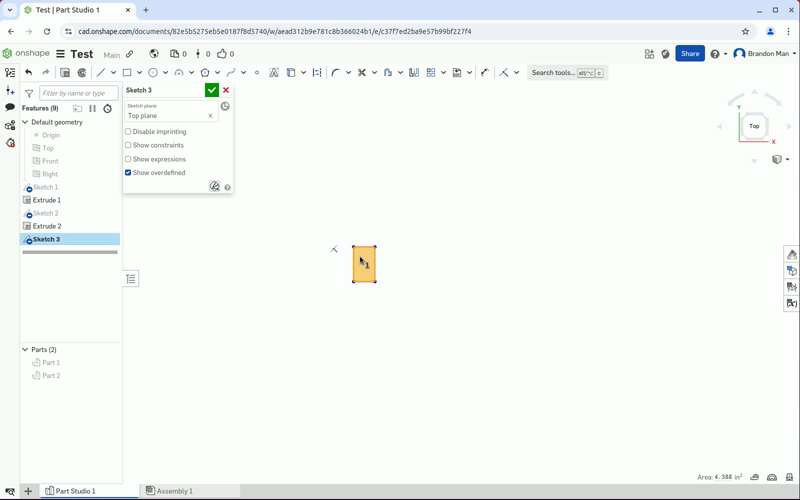
scroll(-6)
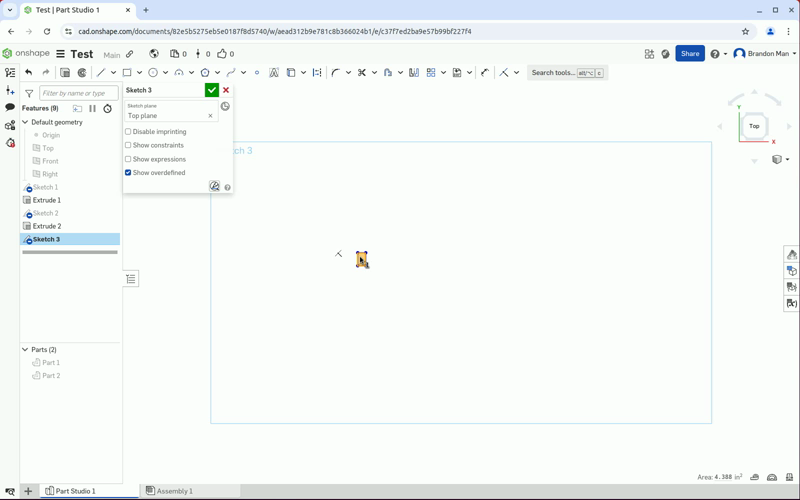
mouse_move(73, 352)
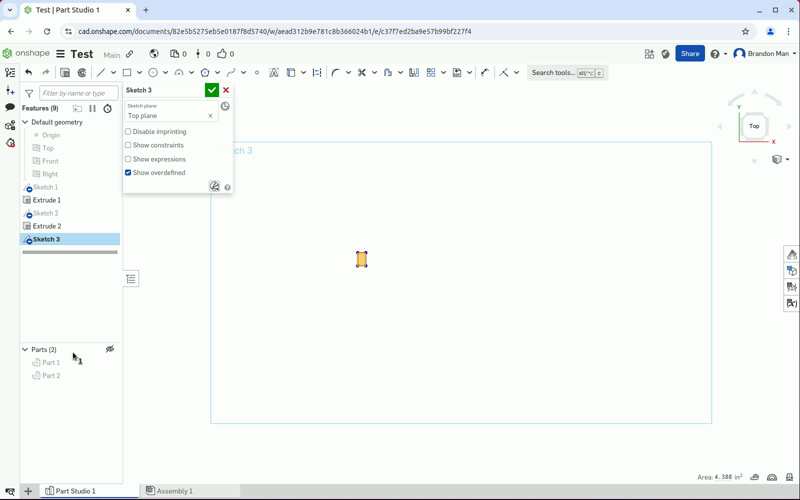
key(shift+y)
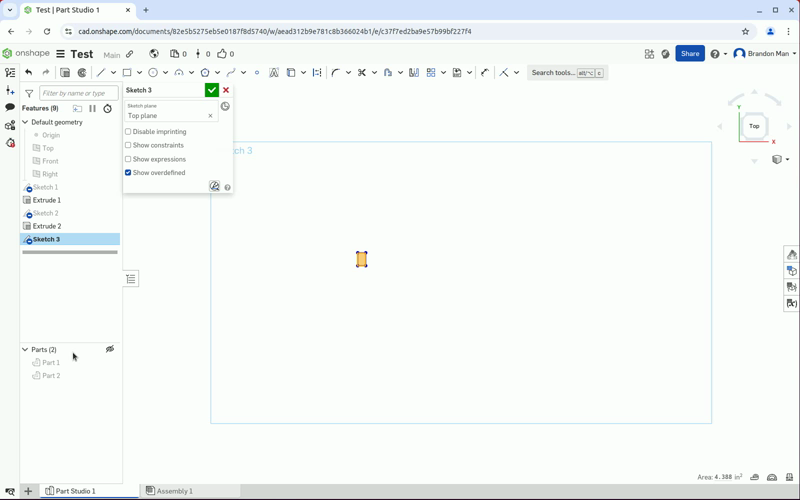
key(shift+e)
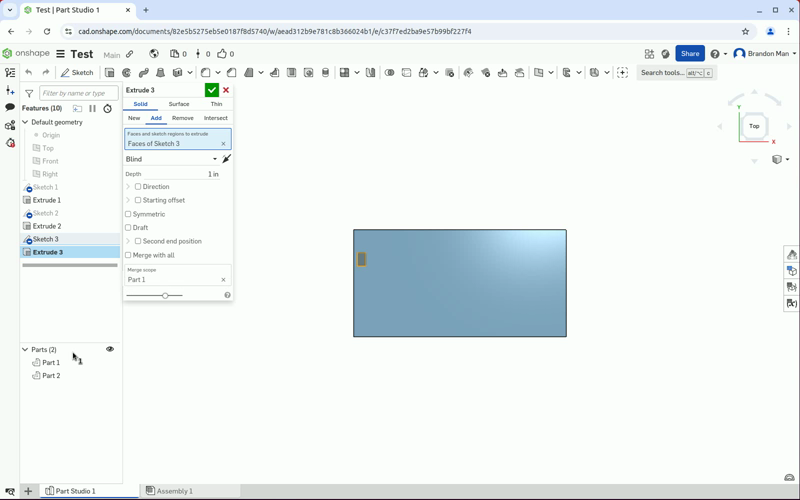
mouse_move(143, 106)
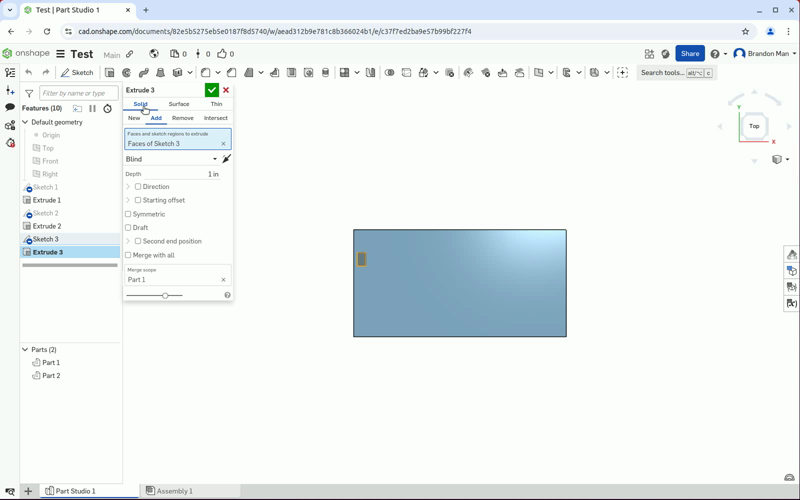
click(143, 106)
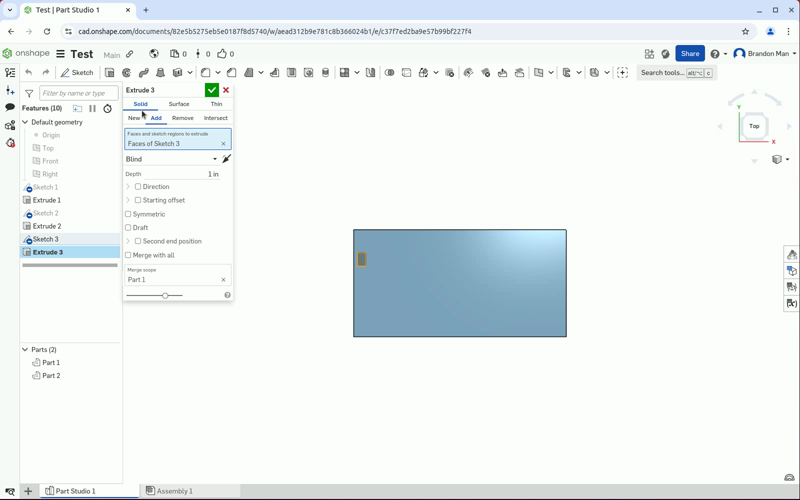
mouse_move(137, 120)
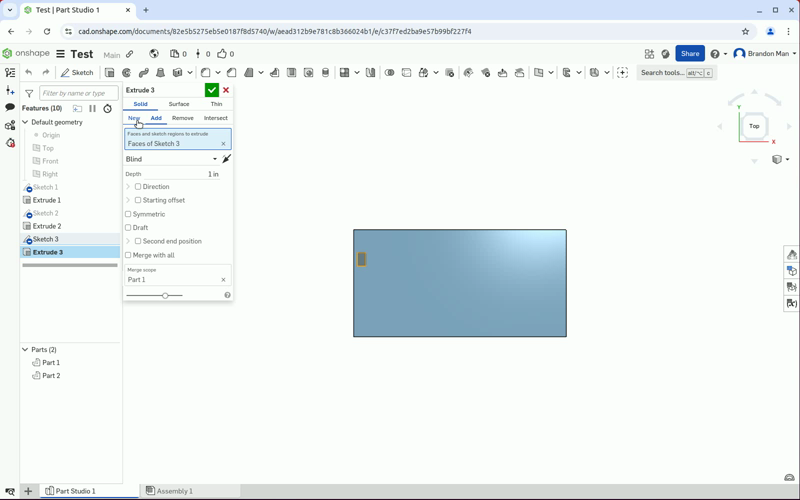
click(137, 120)
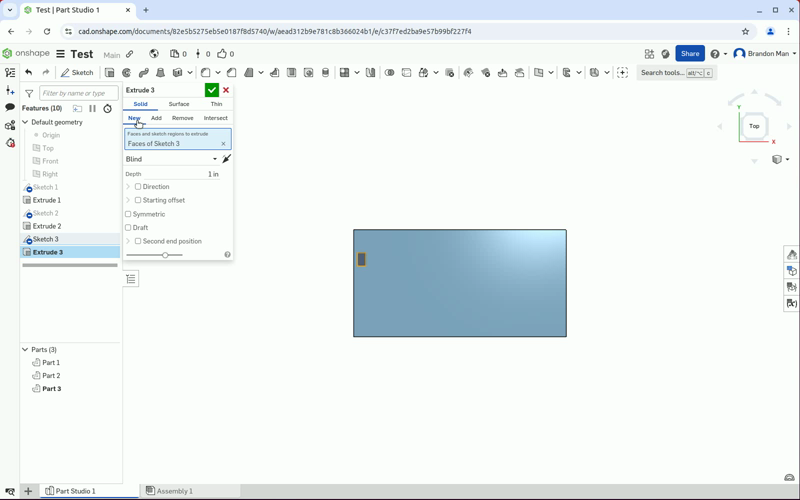
key(tab, 4)
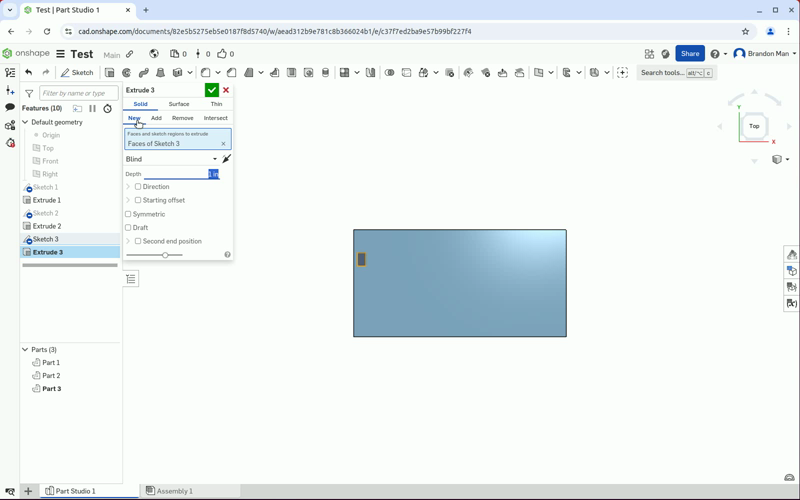
text(-23.108)
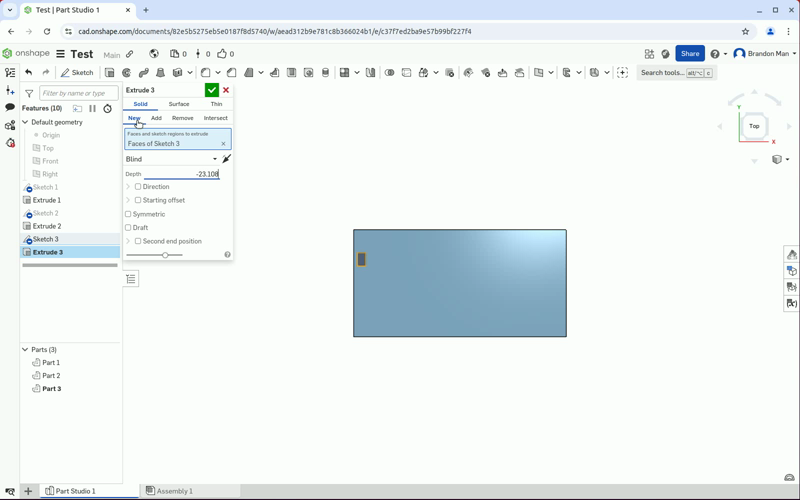
key(enter)
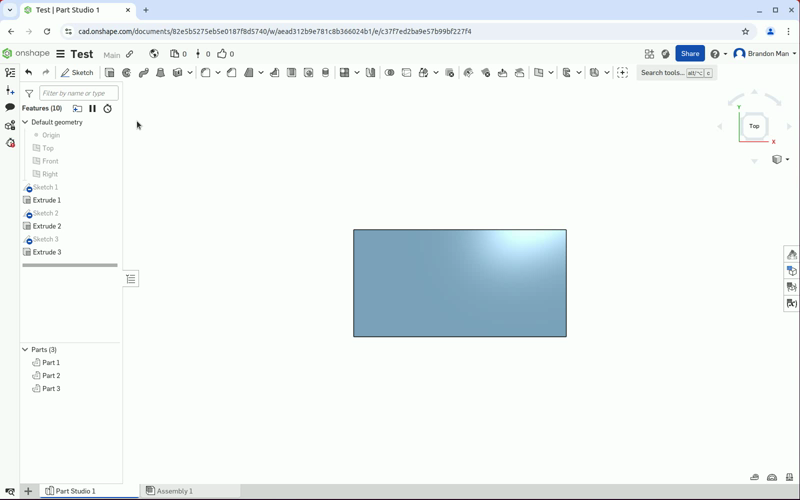
key(shift+h)
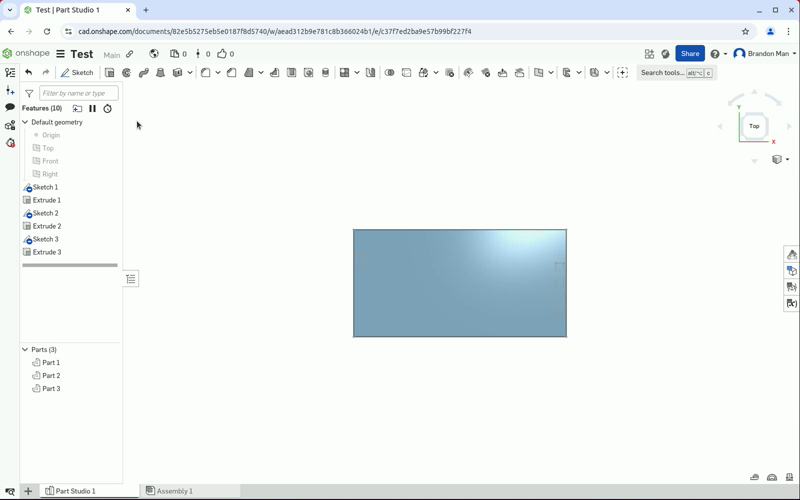
key(shift+h)
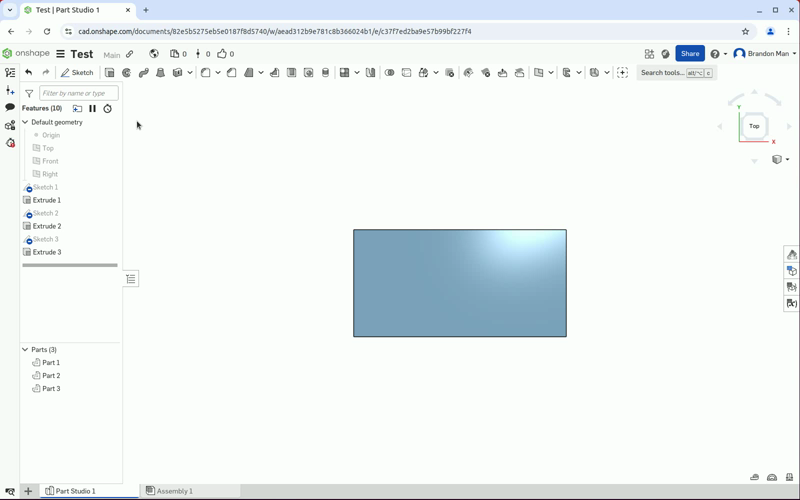
mouse_move(73, 189)
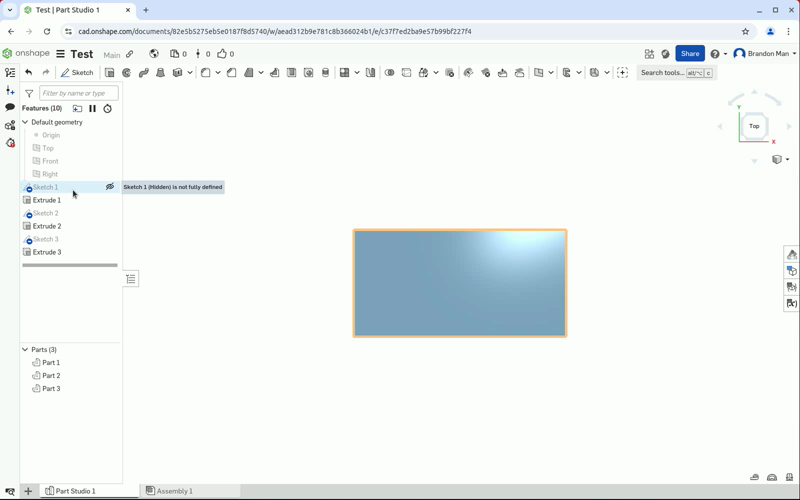
click(73, 189)
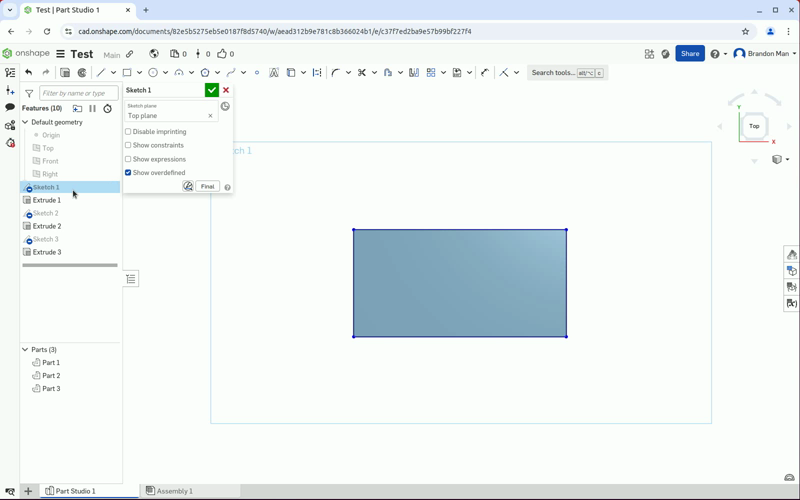
mouse_move(229, 92)
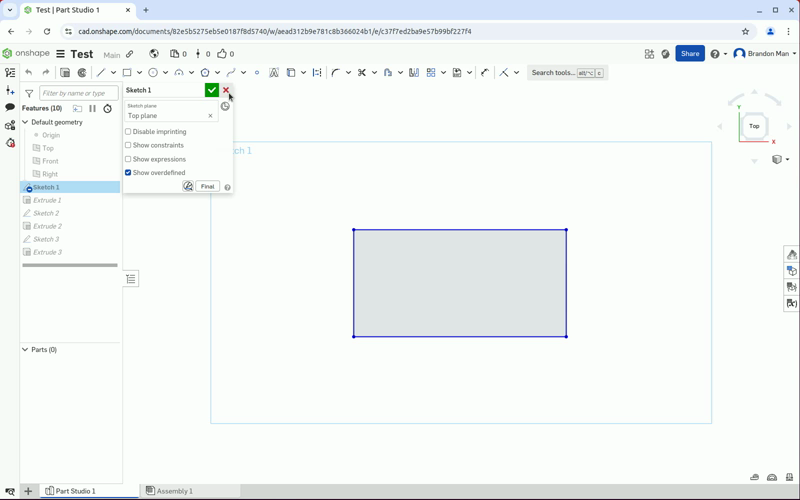
click(229, 92)
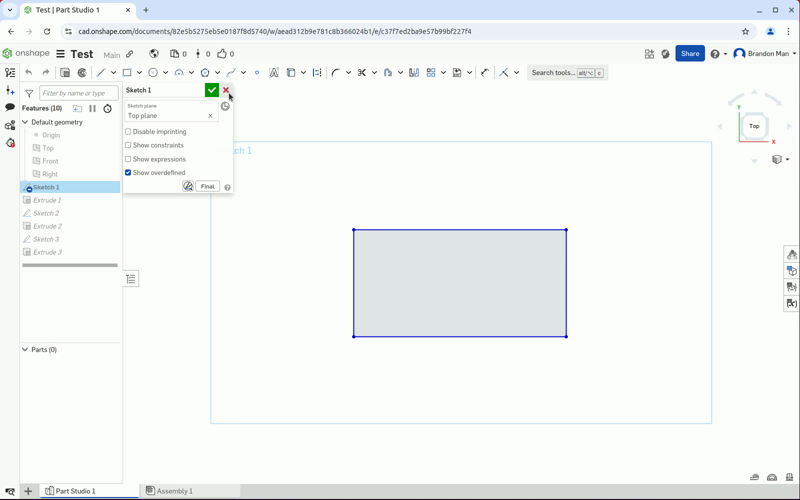
key(shift+s)
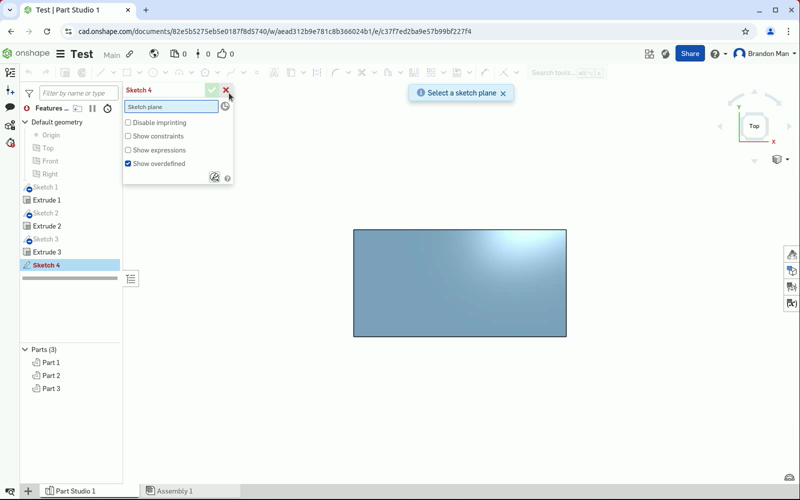
mouse_move(73, 150)
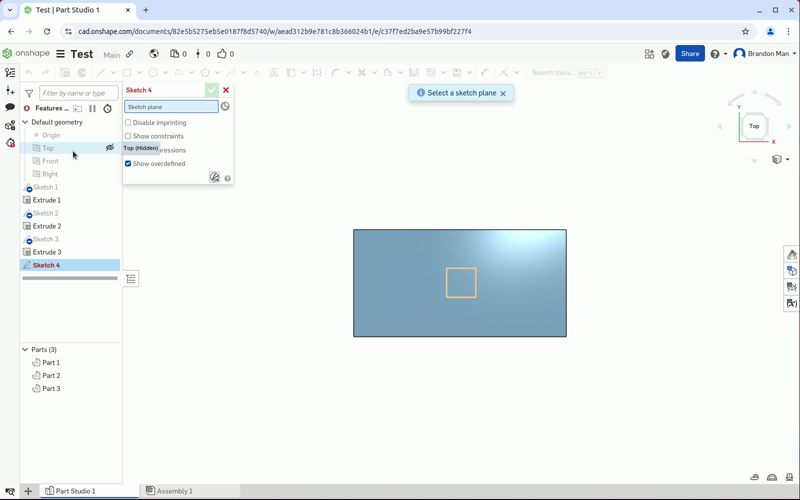
click(73, 150)
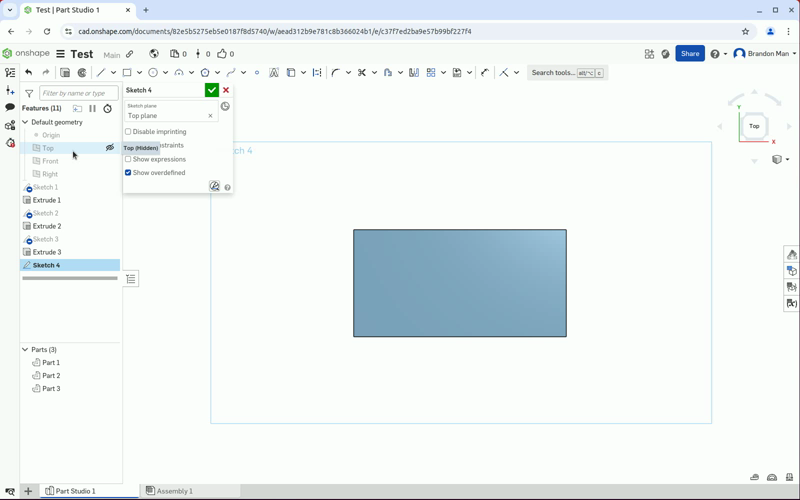
mouse_move(73, 352)
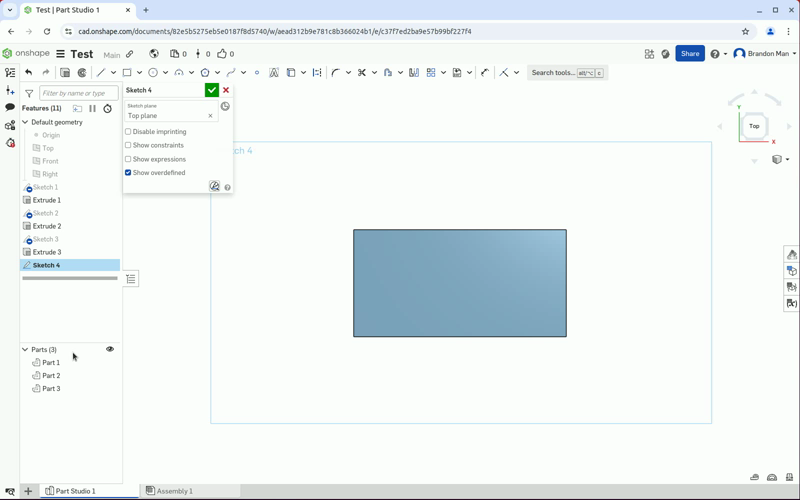
key(y)
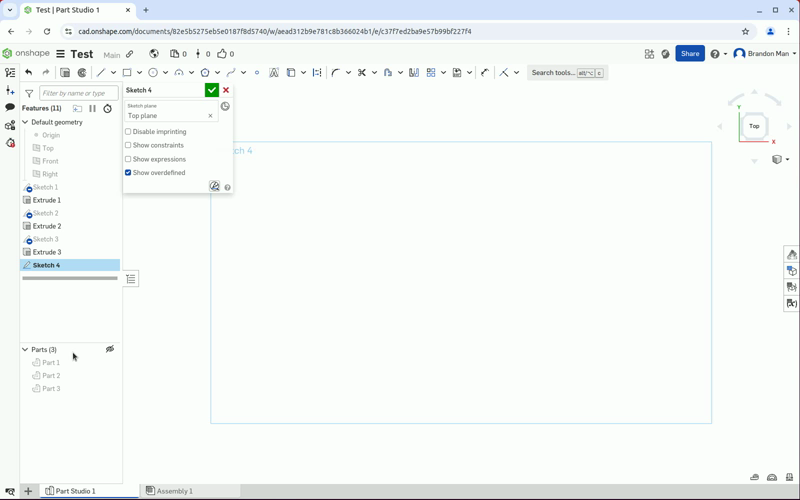
key(l)
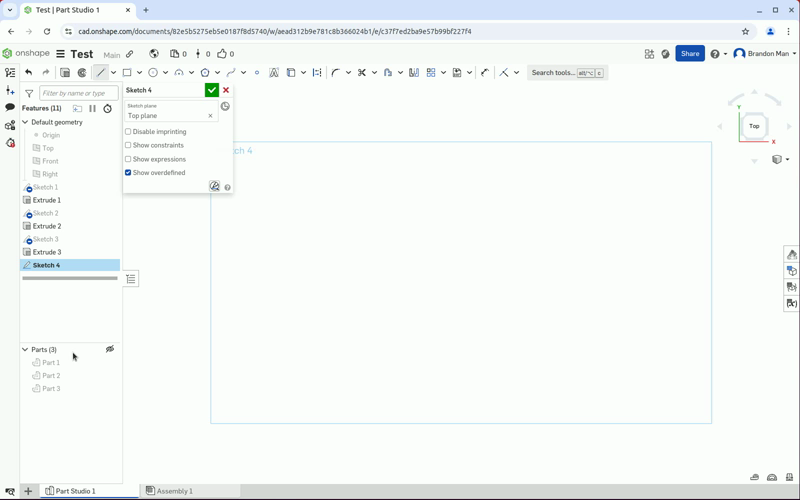
key_down(shift)
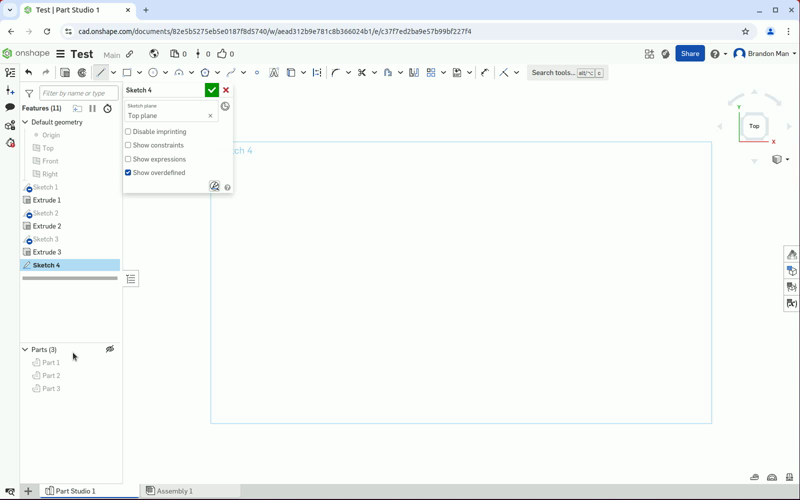
mouse_move(555, 265)
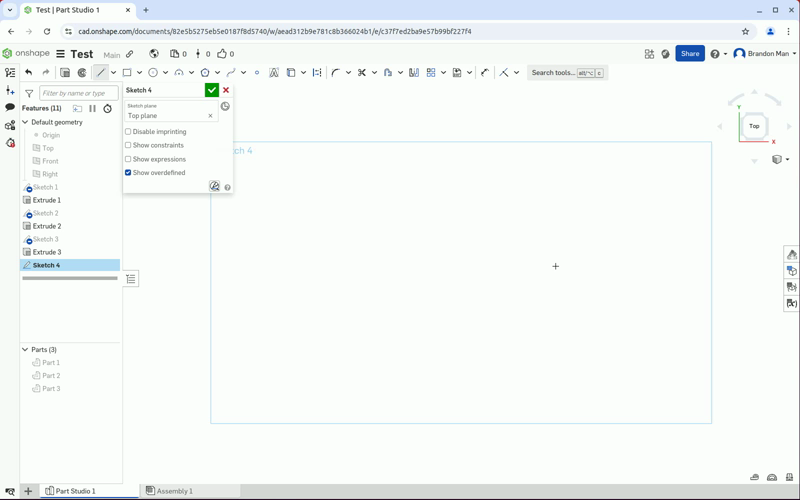
click(555, 265)
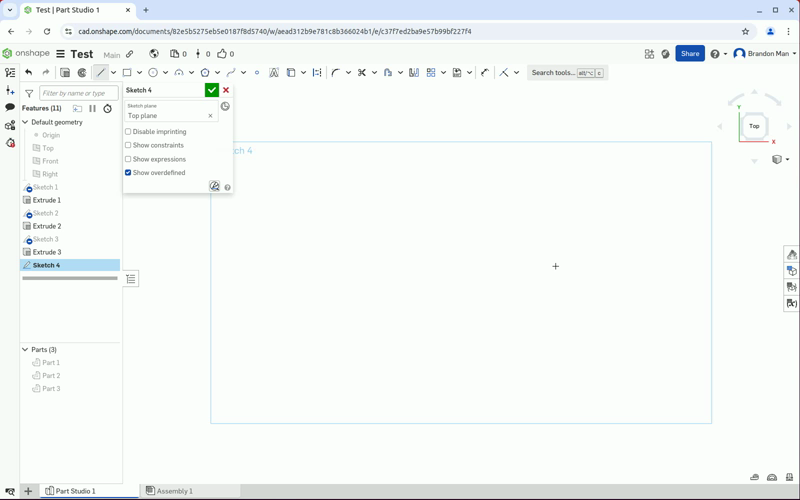
key_up(shift)
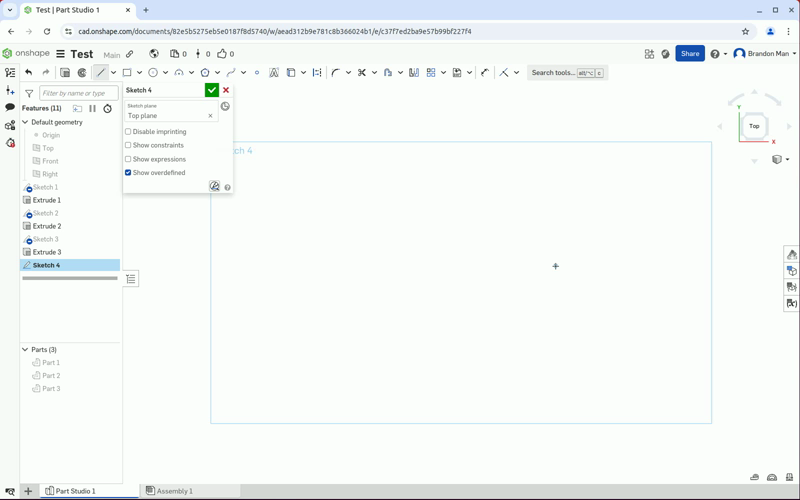
key_down(shift)
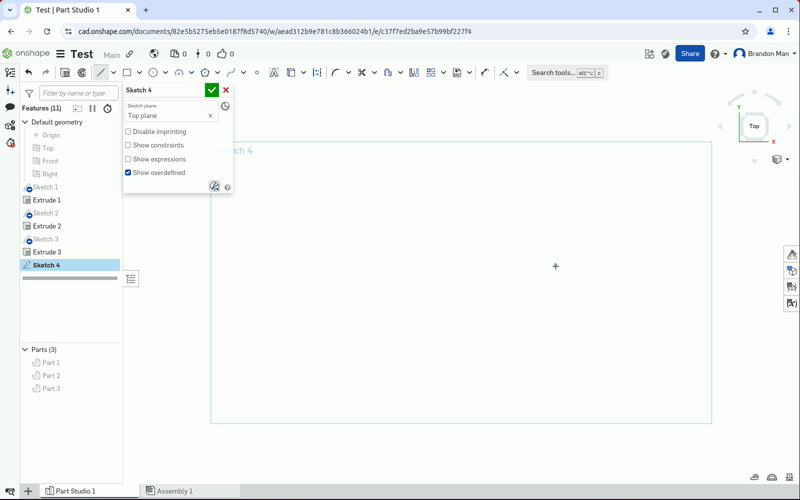
mouse_move(585, 265)
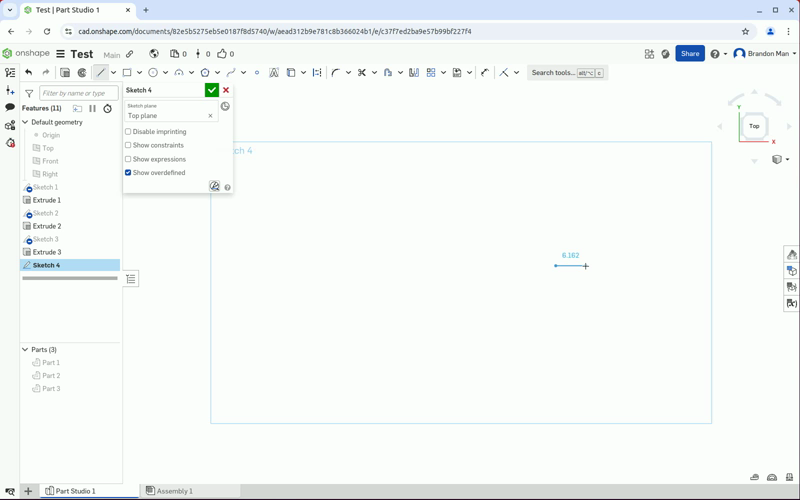
mouse_move(564, 265)
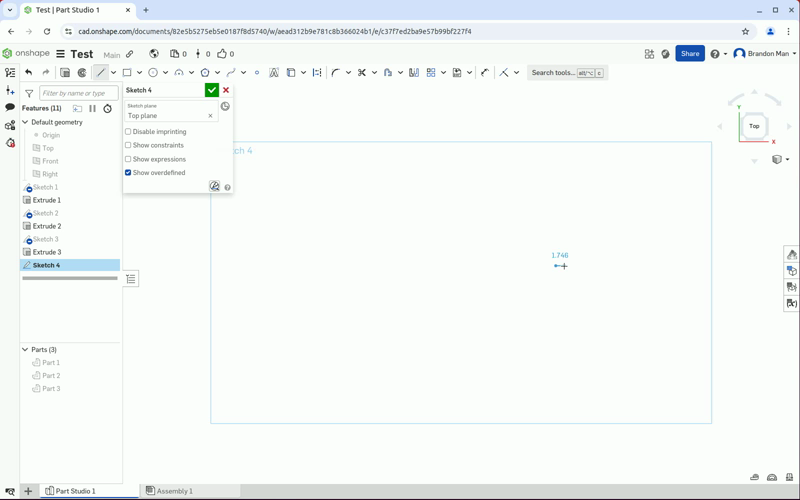
click(564, 265)
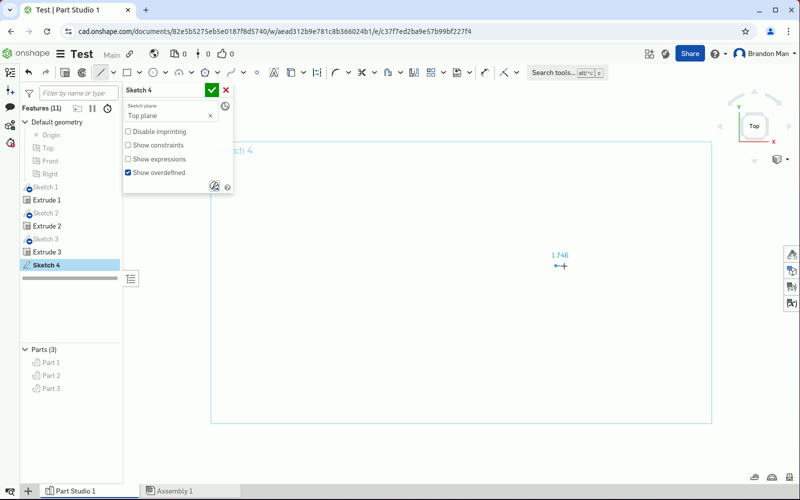
key_up(shift)
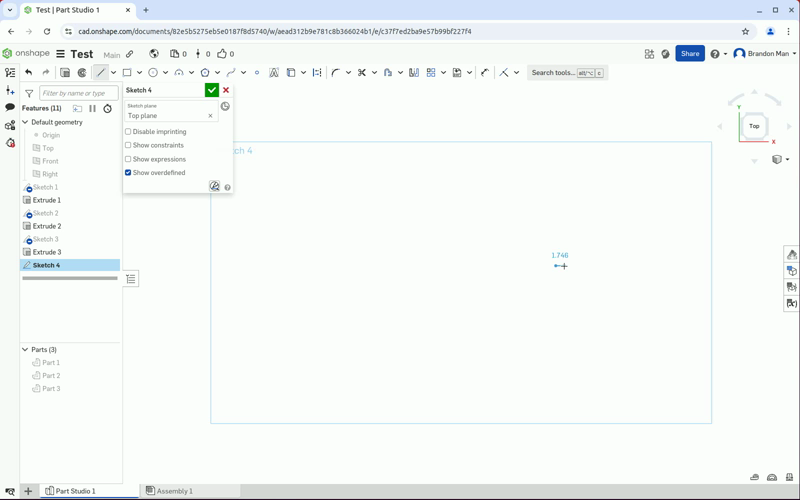
key_down(shift)
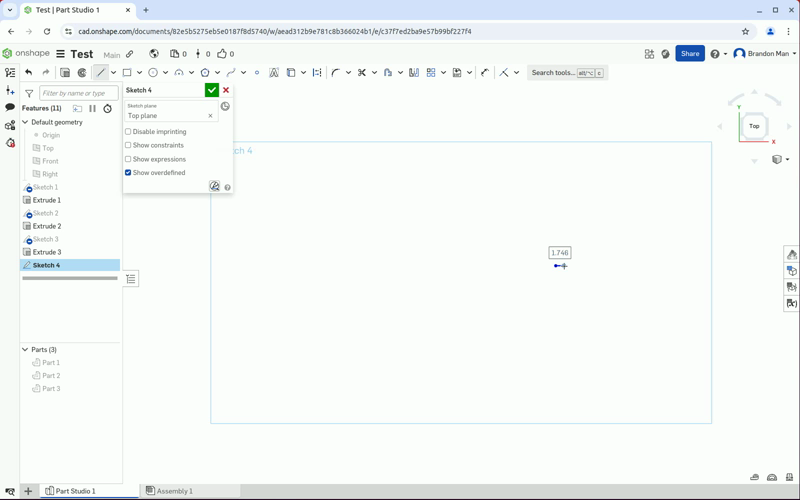
mouse_move(589, 265)
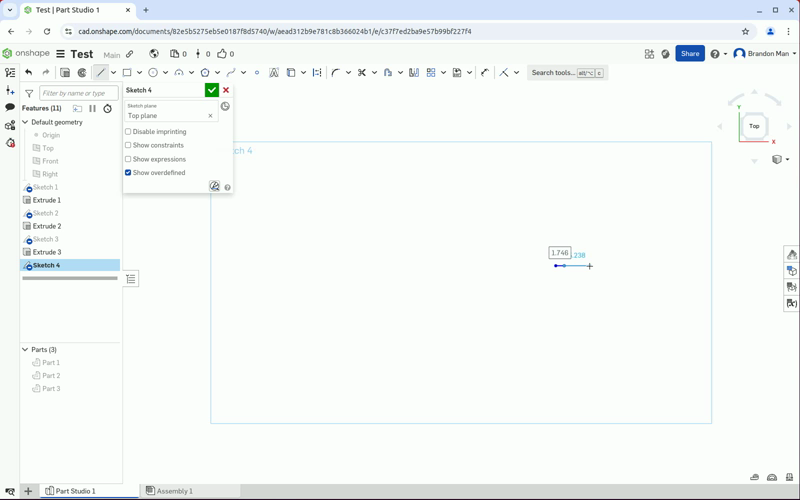
mouse_move(564, 252)
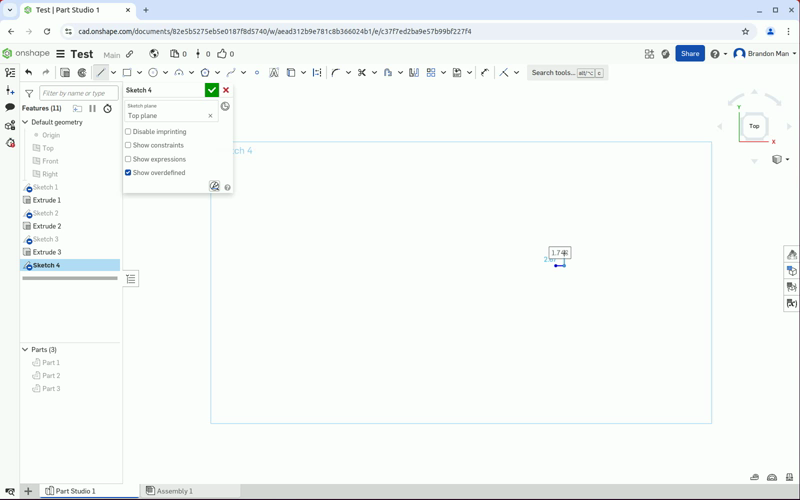
click(564, 252)
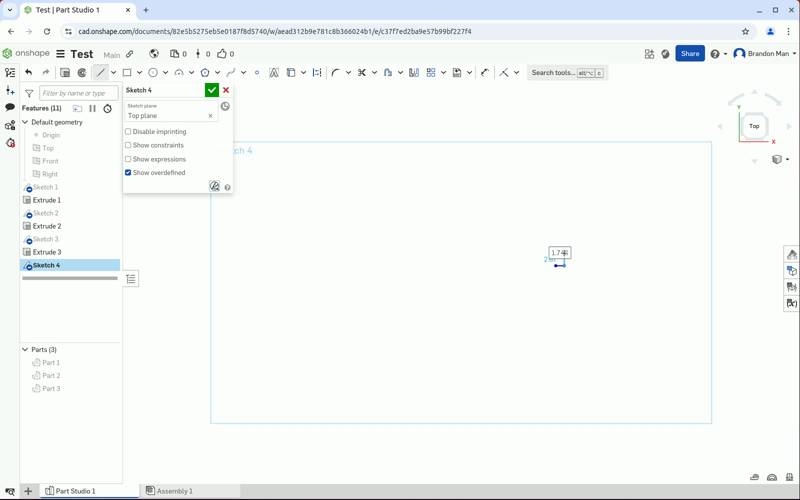
key_up(shift)
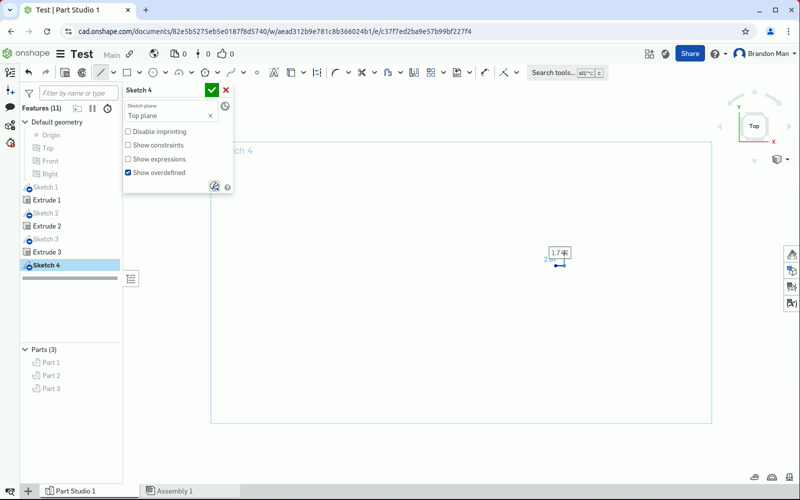
key_down(shift)
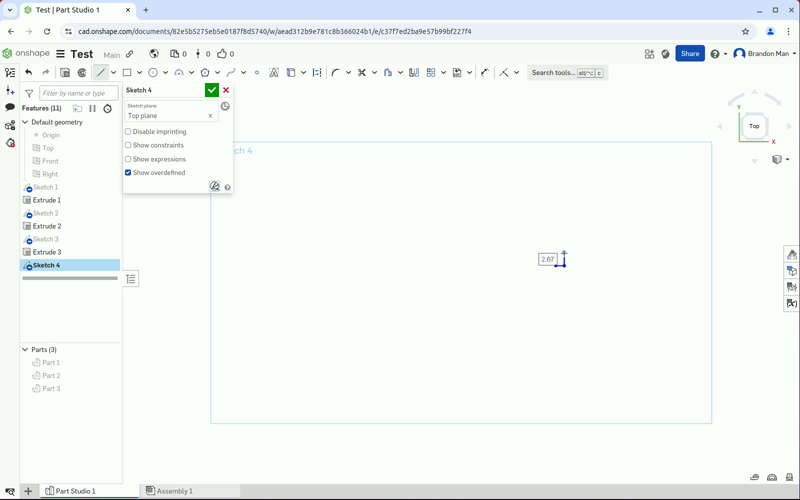
mouse_move(589, 252)
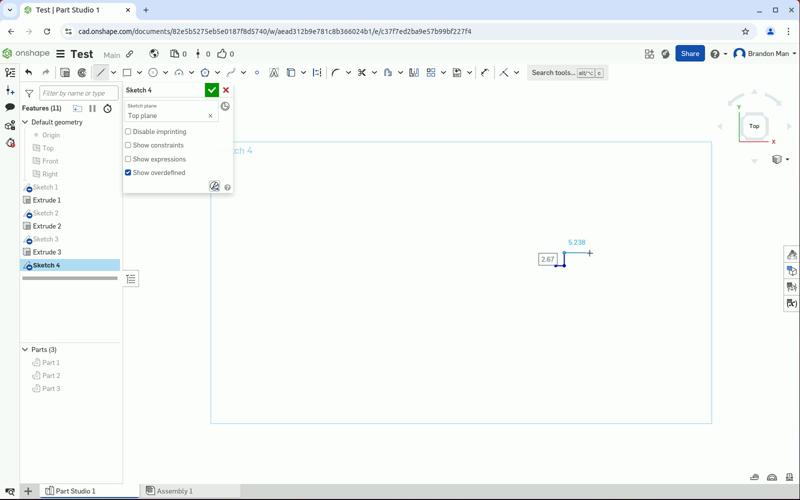
mouse_move(555, 252)
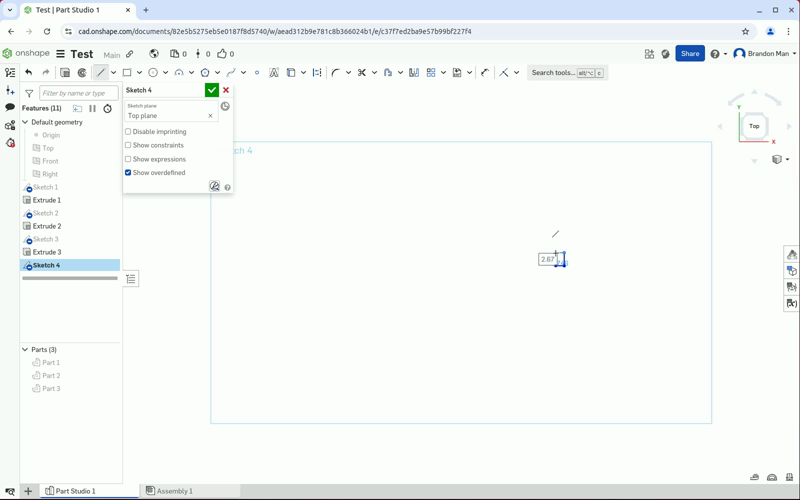
click(555, 252)
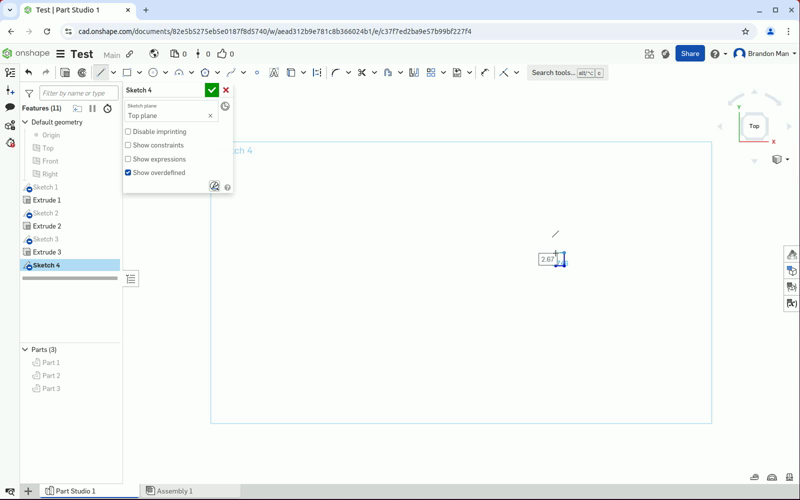
key_up(shift)
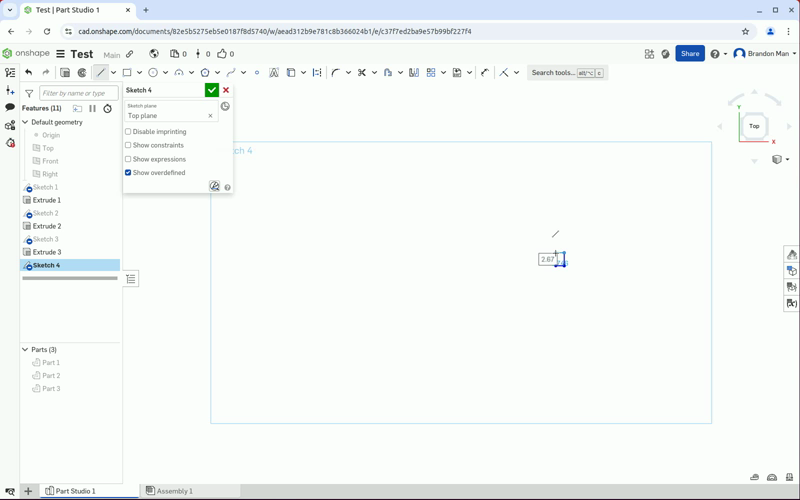
mouse_move(585, 252)
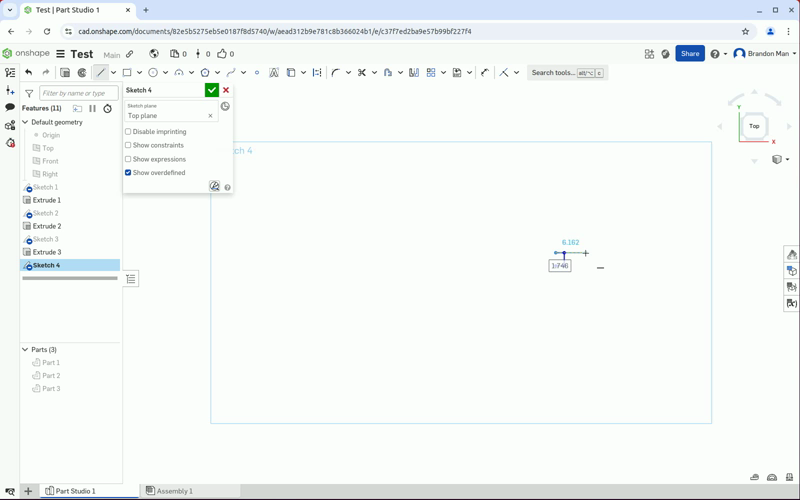
key_down(shift)
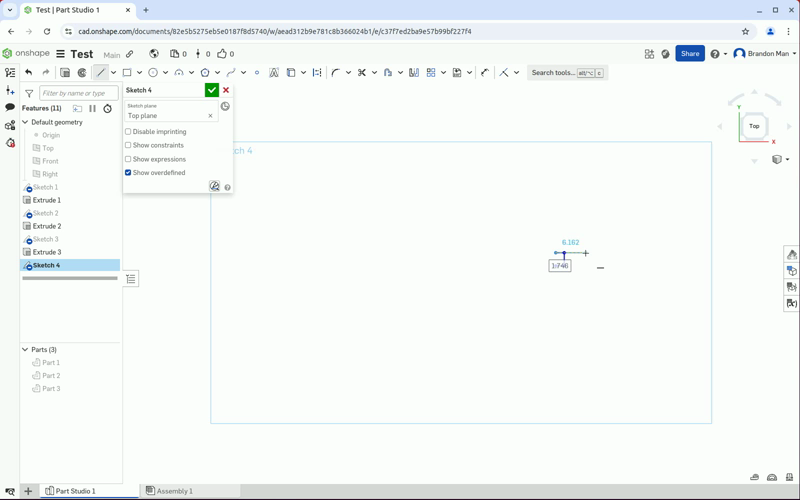
mouse_move(555, 265)
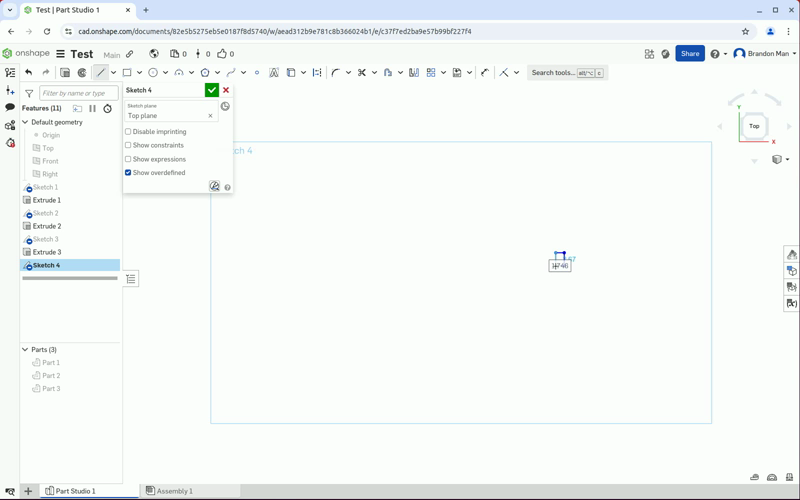
key_up(shift)
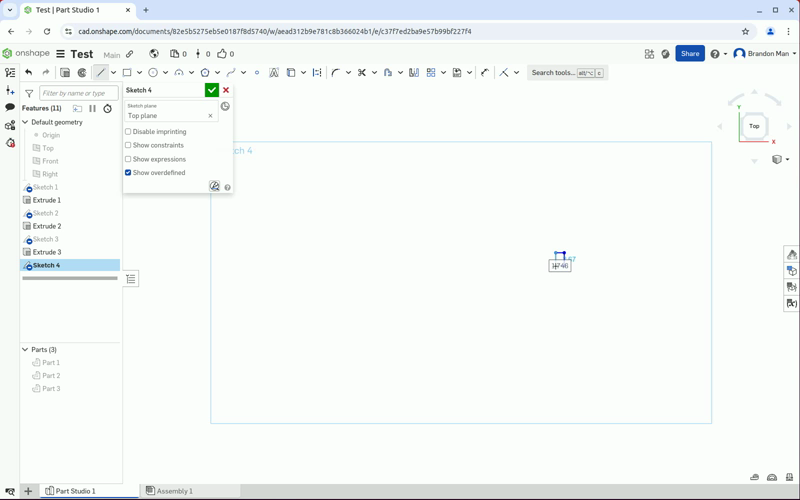
click(555, 265)
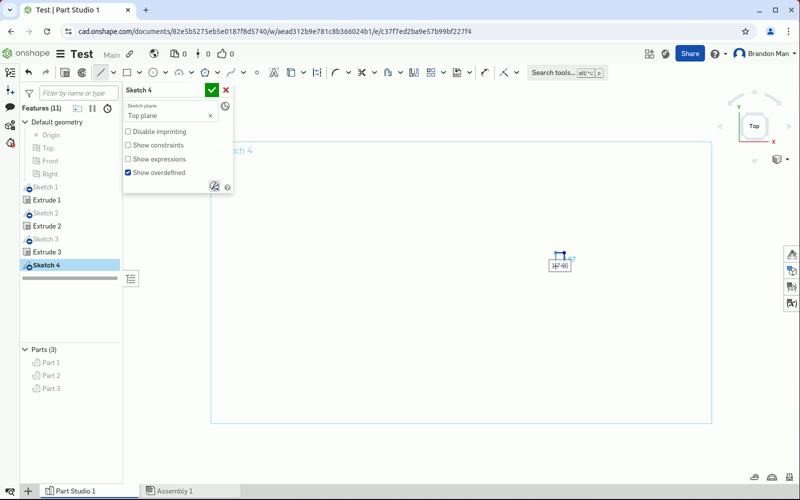
key(esc)
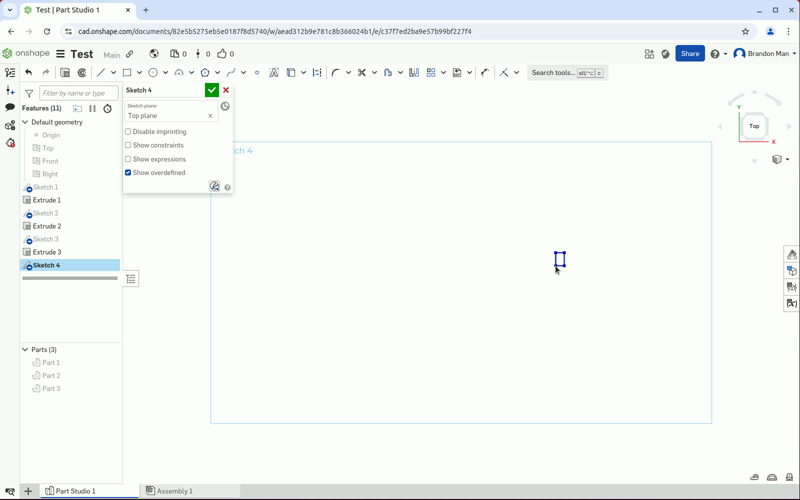
mouse_move(560, 264)
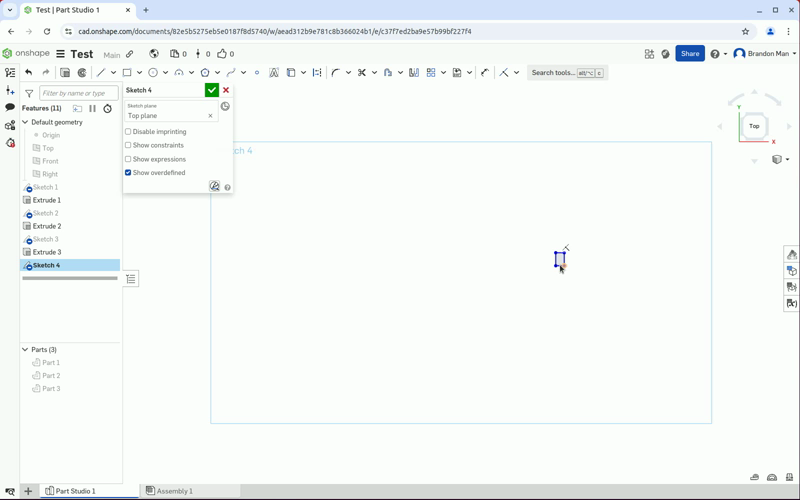
scroll(6)
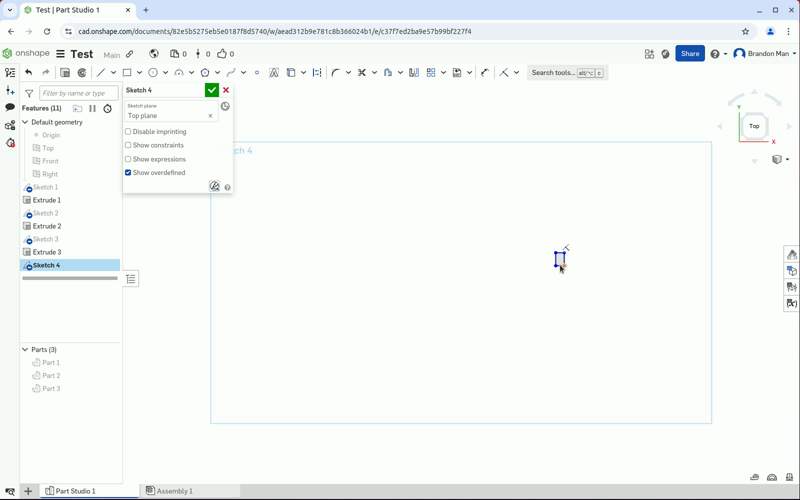
scroll(6)
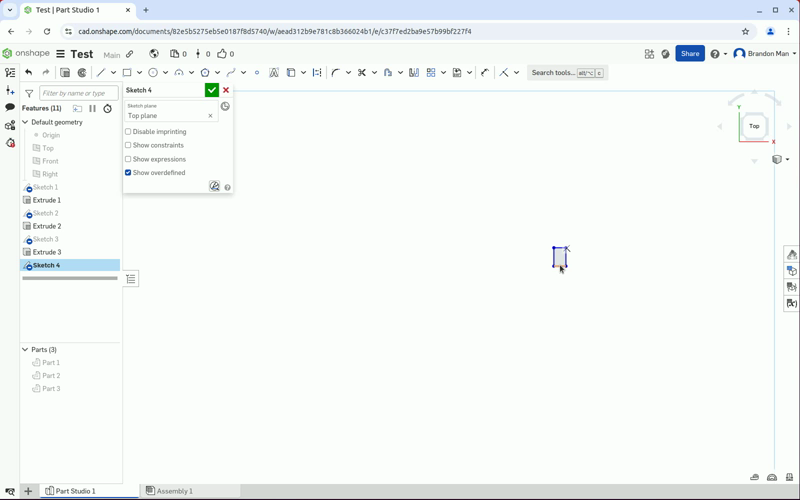
scroll(6)
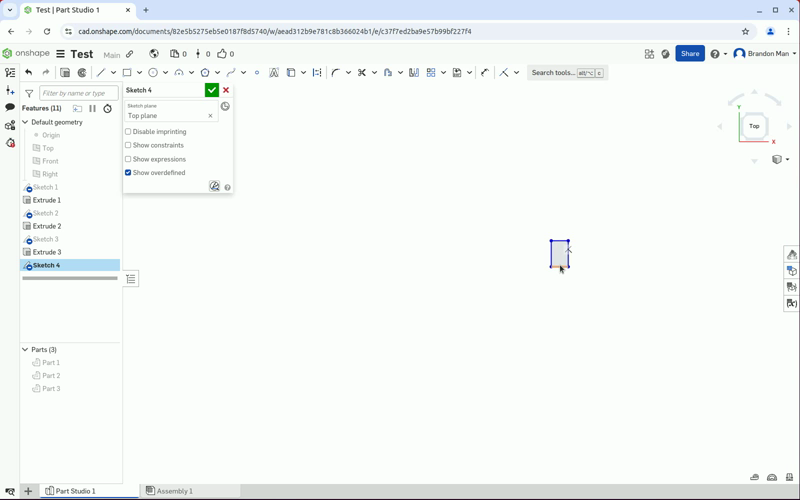
scroll(6)
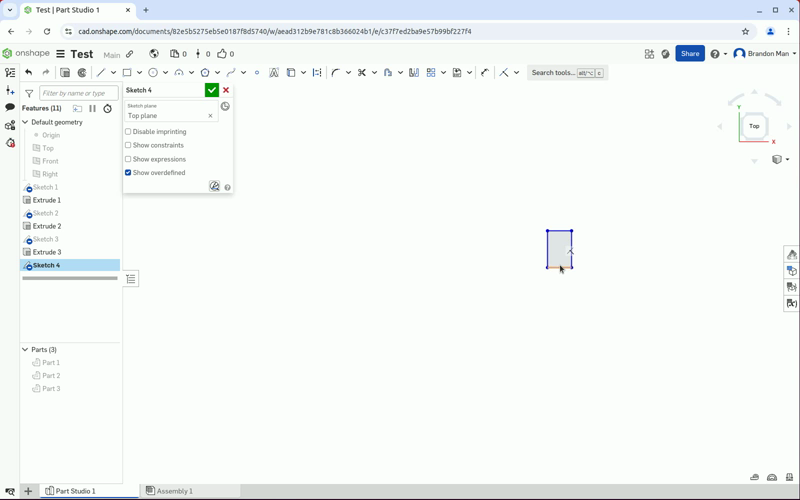
scroll(6)
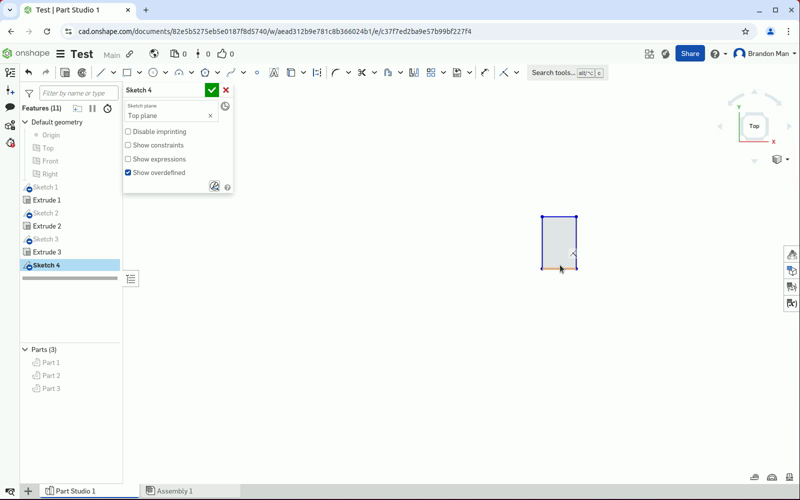
scroll(6)
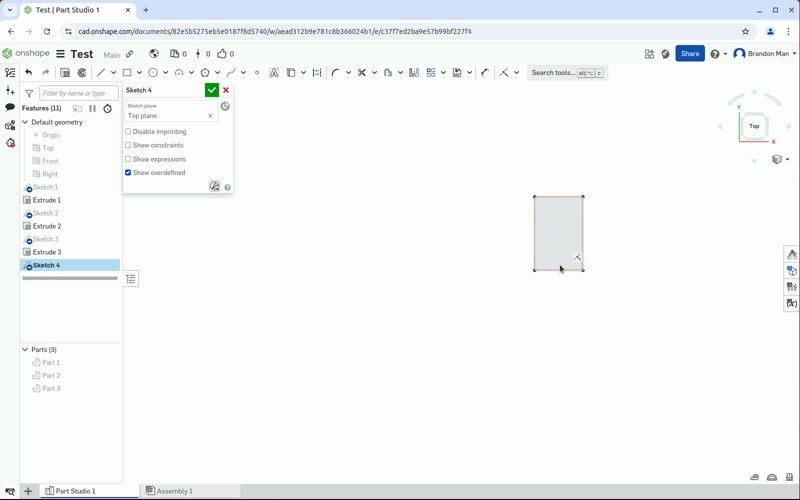
scroll(6)
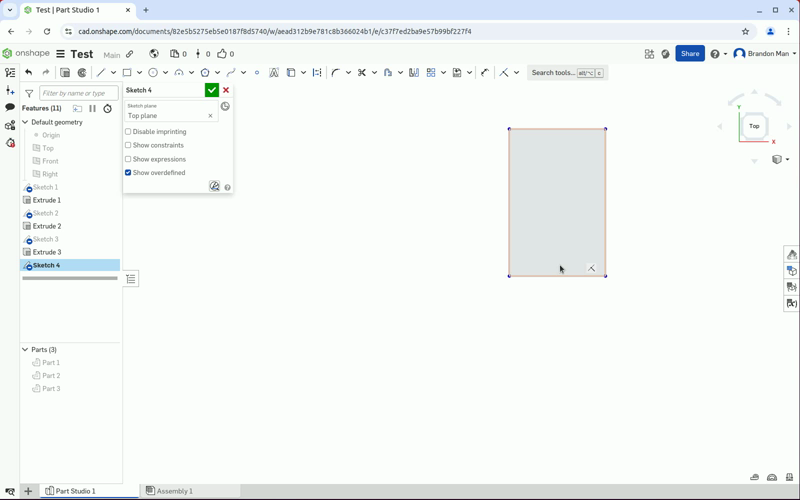
click(560, 264)
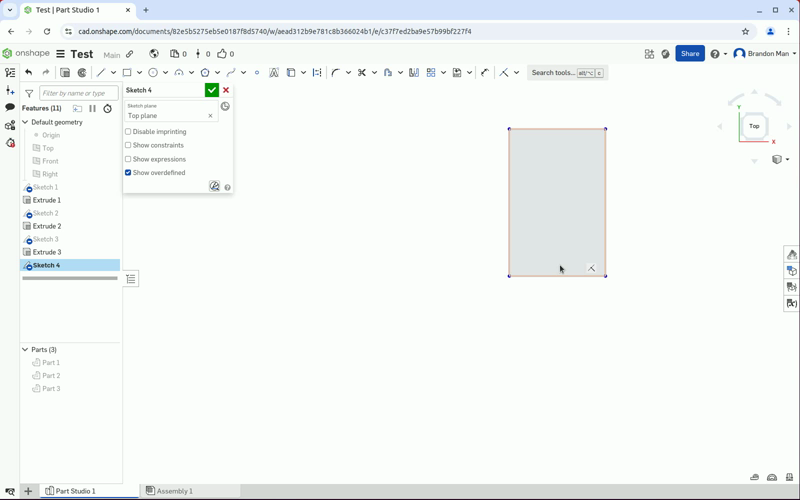
scroll(-6)
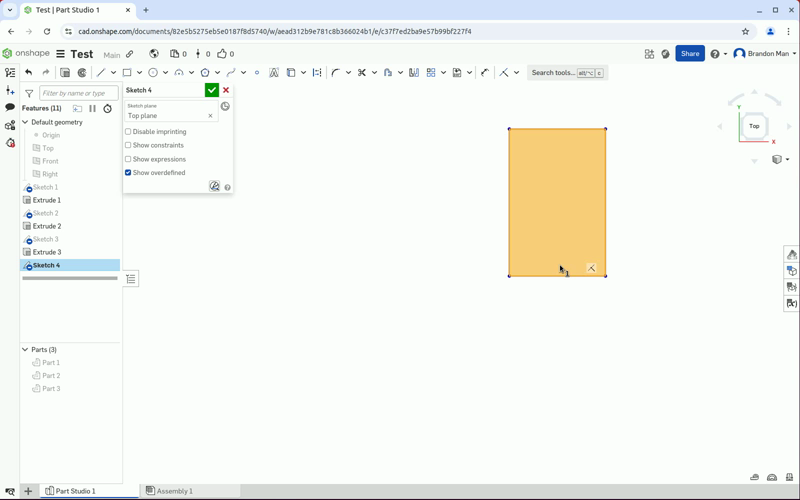
scroll(-6)
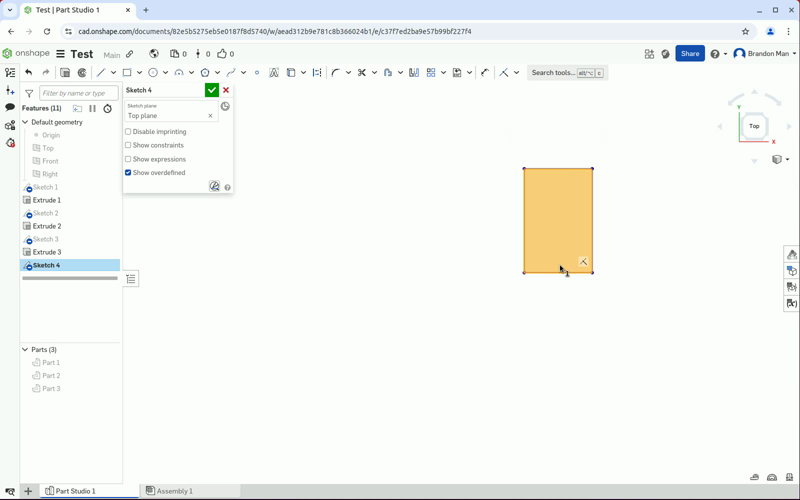
scroll(-6)
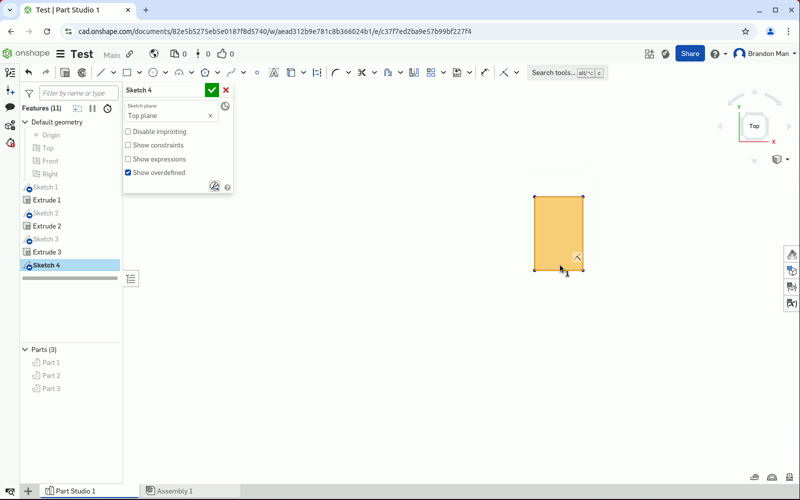
scroll(-6)
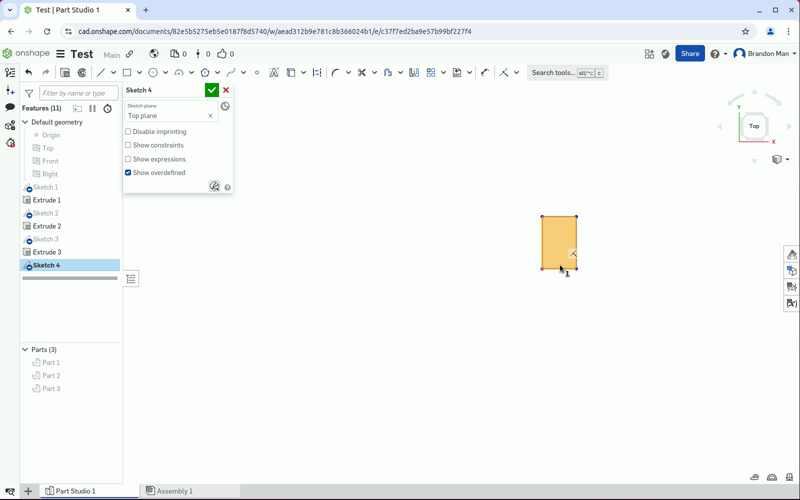
scroll(-6)
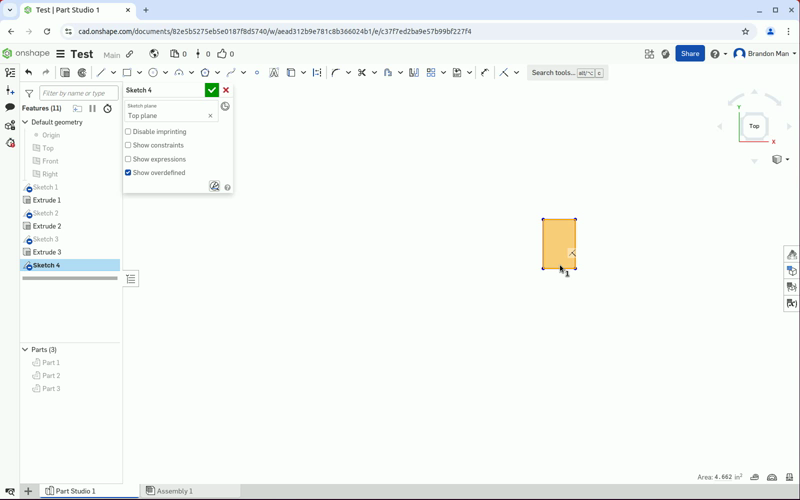
scroll(-6)
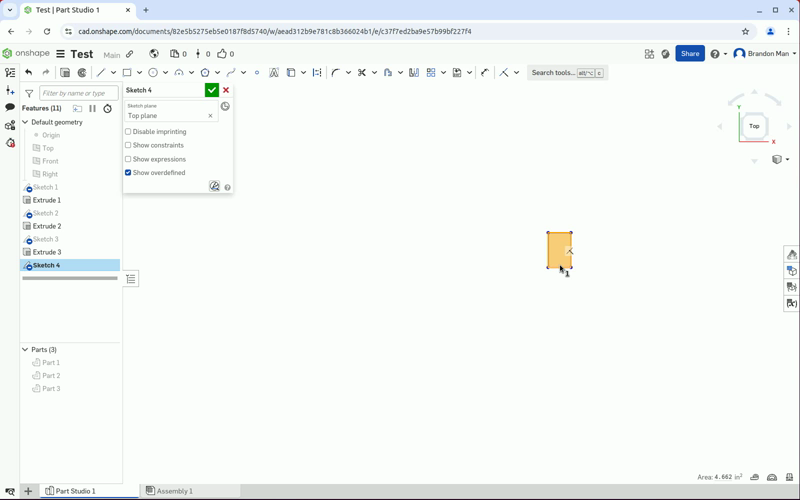
scroll(-6)
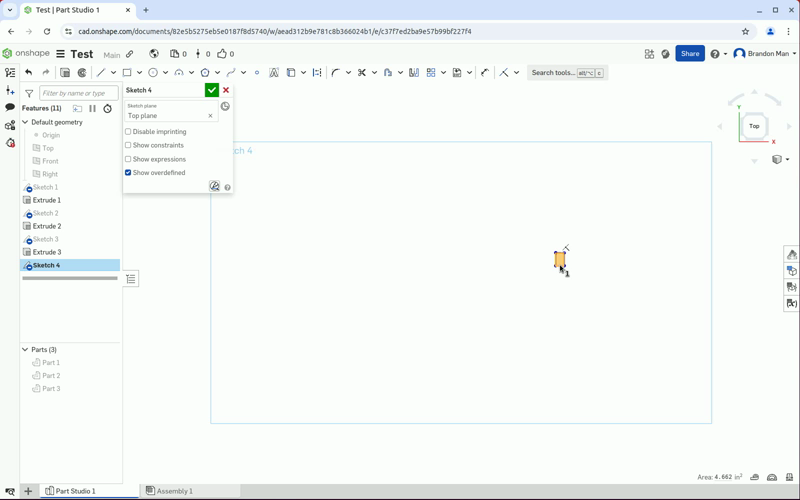
mouse_move(73, 352)
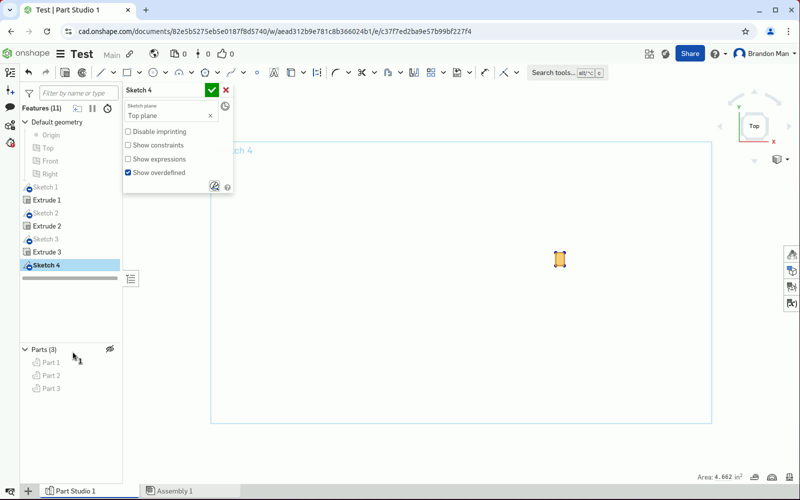
key(shift+y)
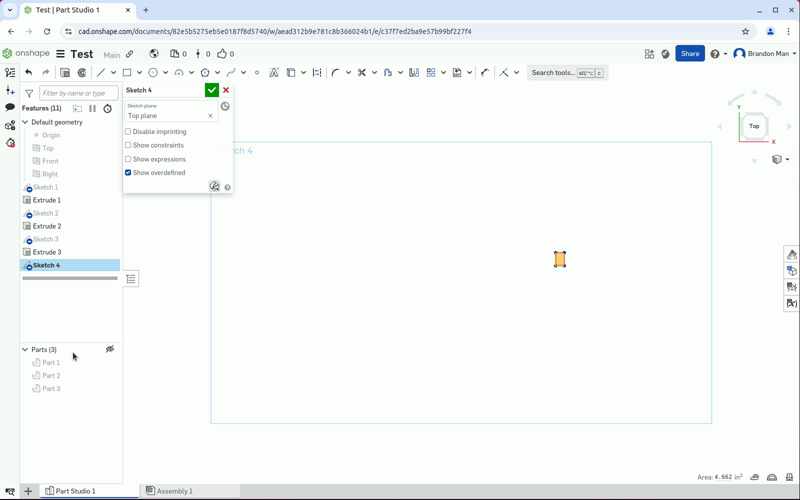
key(shift+e)
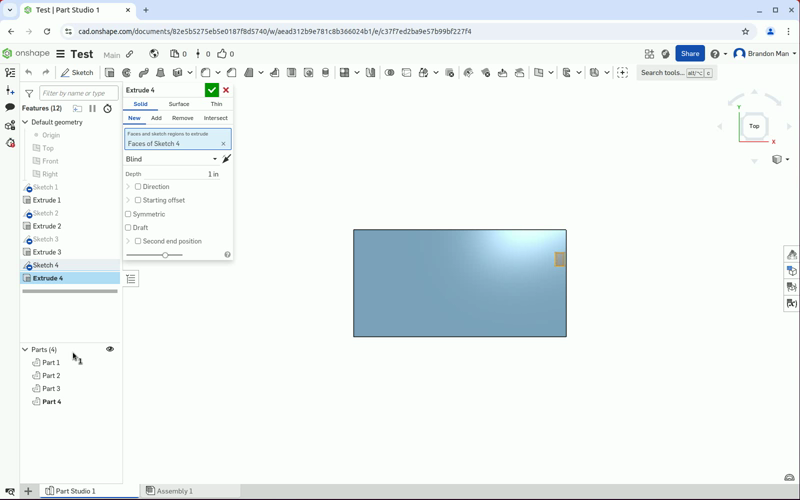
mouse_move(143, 106)
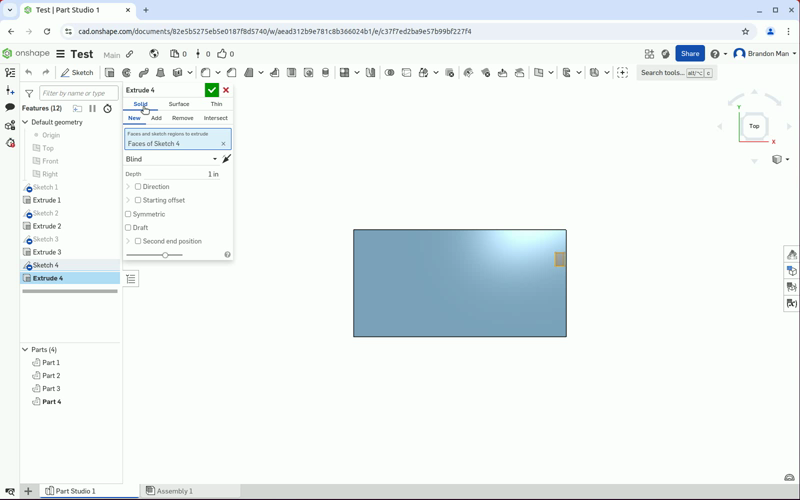
click(143, 106)
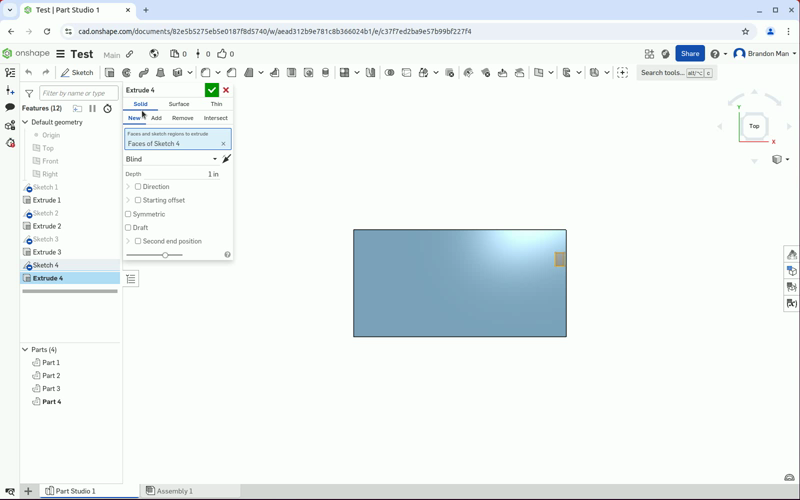
mouse_move(137, 120)
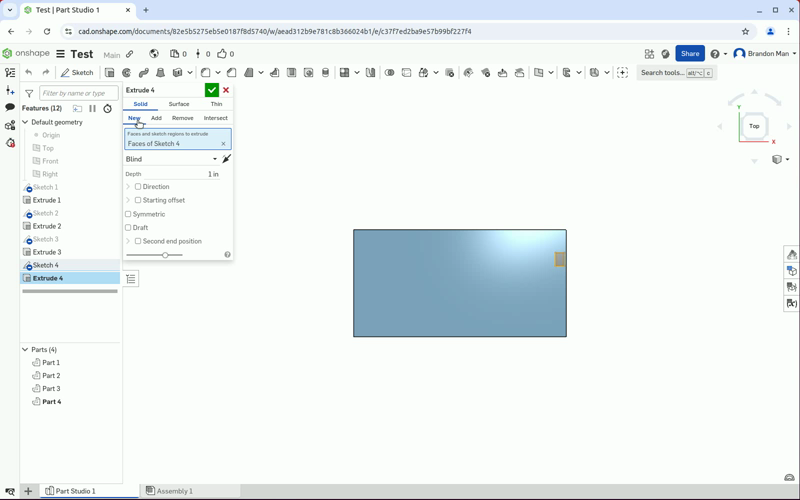
click(137, 120)
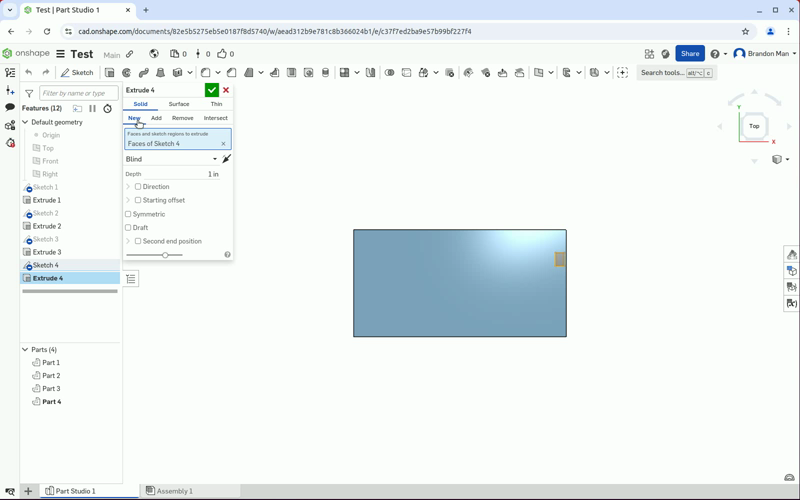
key(tab, 4)
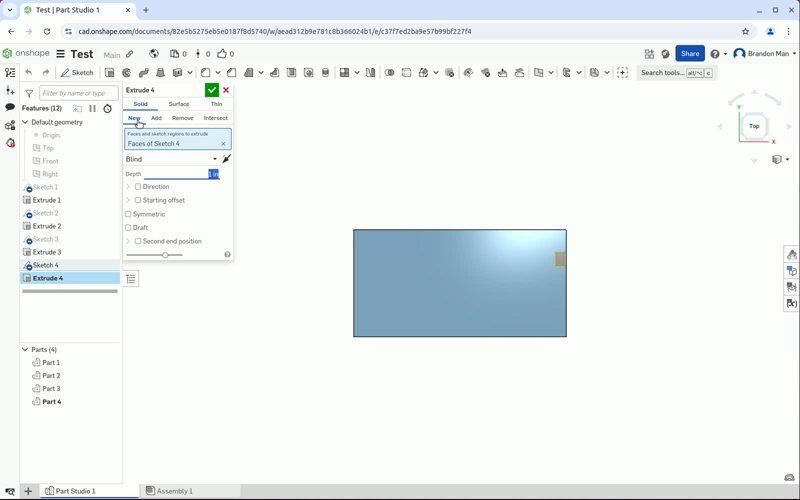
text(-21.423)
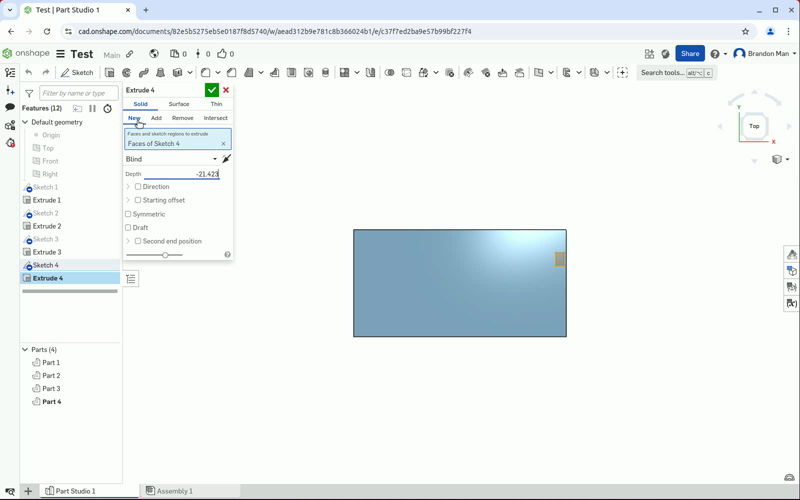
key(enter)
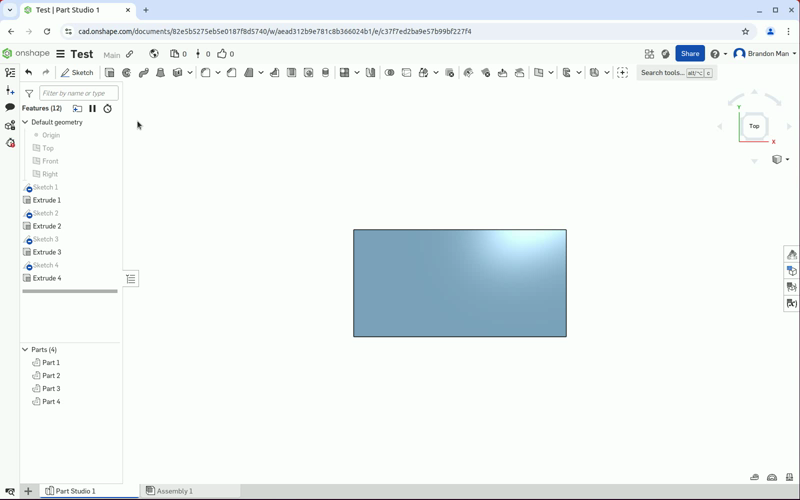
key(shift+h)
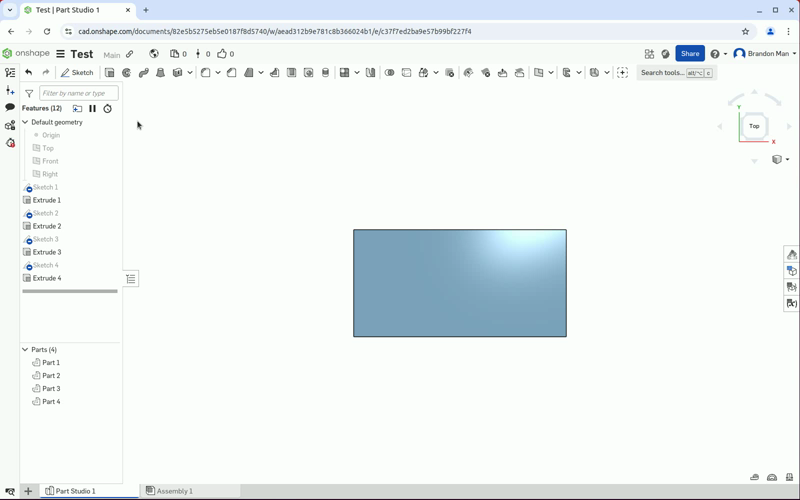
key(shift+h)
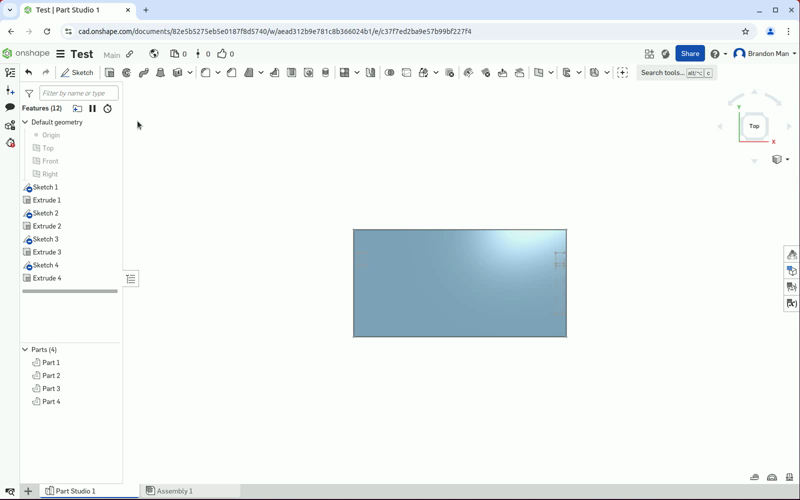
key(shift+7)
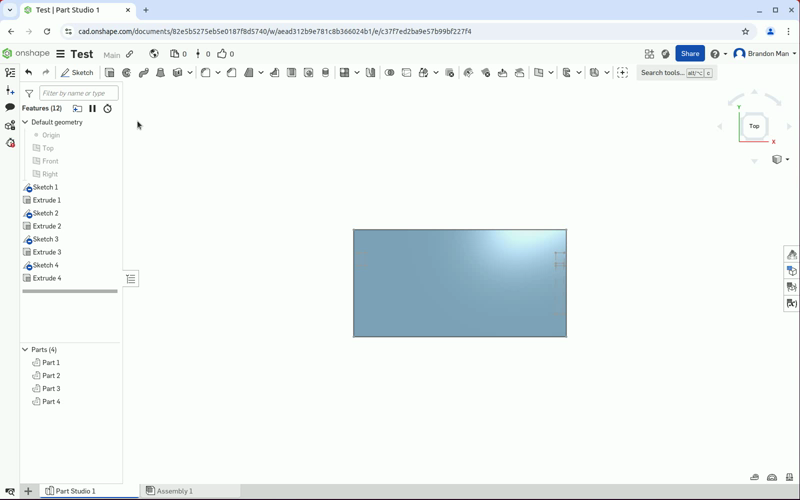
key(up, 3)
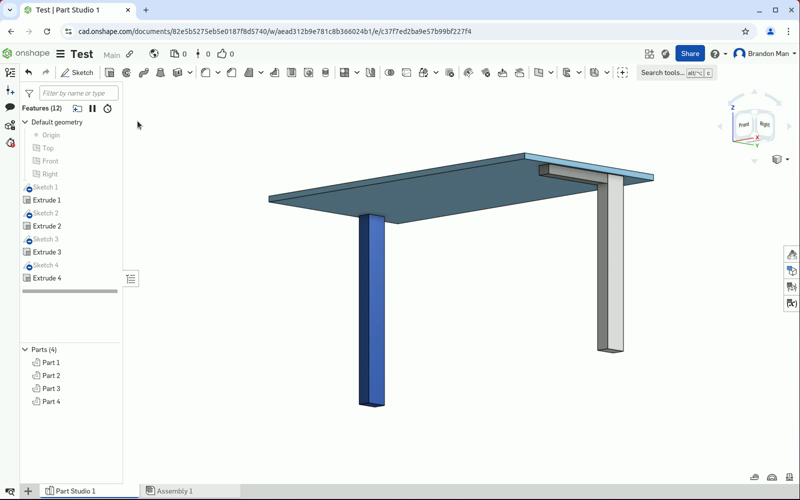
key(left, 3)
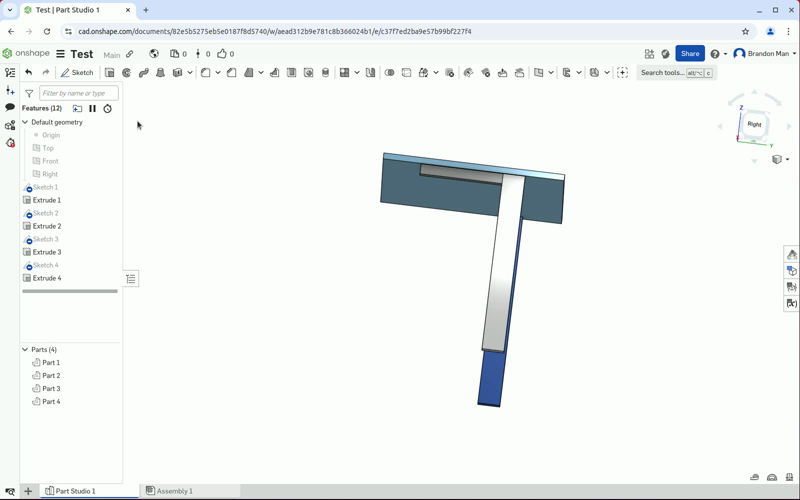
key(right, 3)
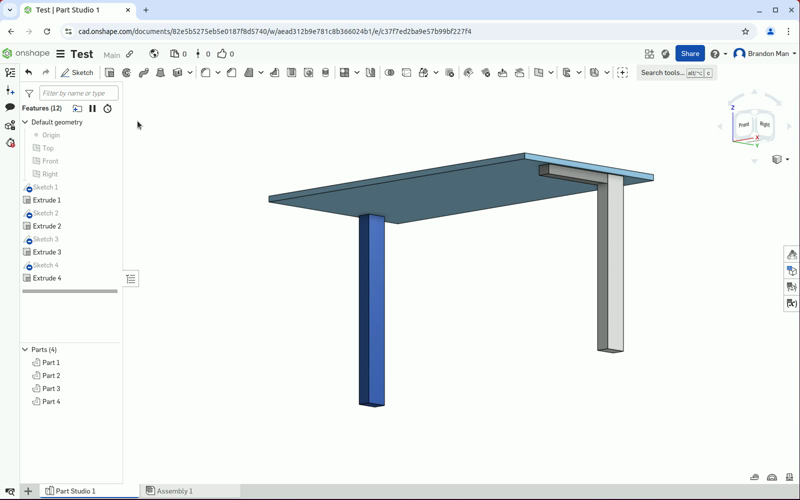
key(down, 3)
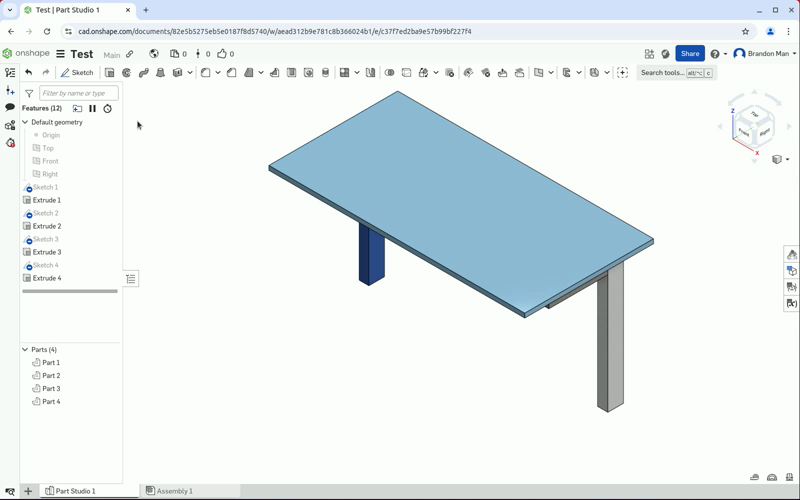
mouse_move(73, 189)
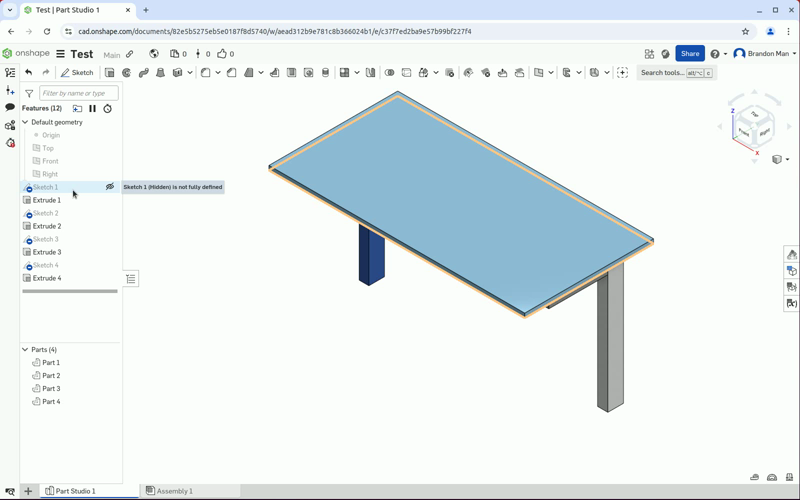
click(73, 189)